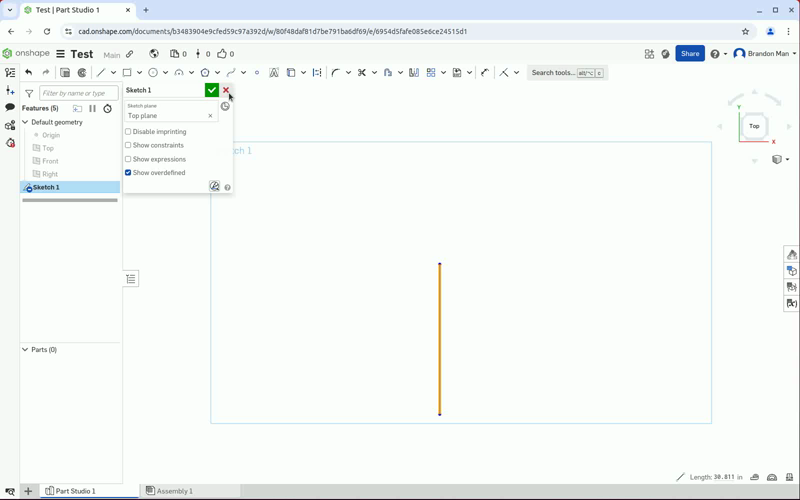
key(shift+h)
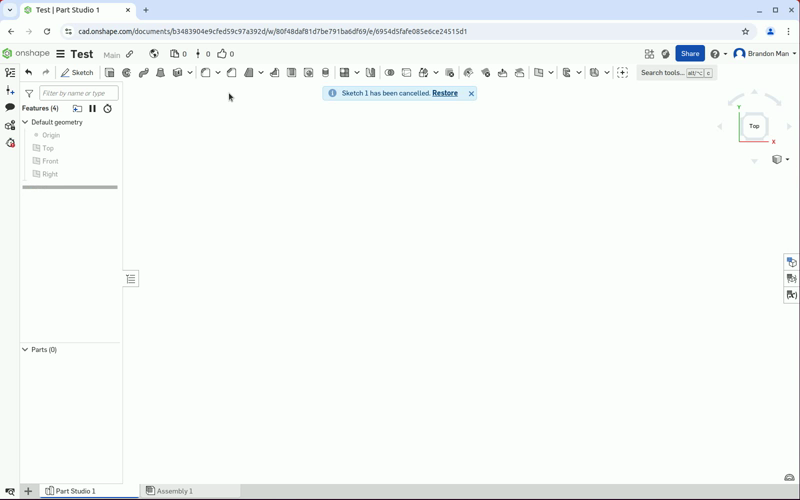
mouse_move(73, 352)
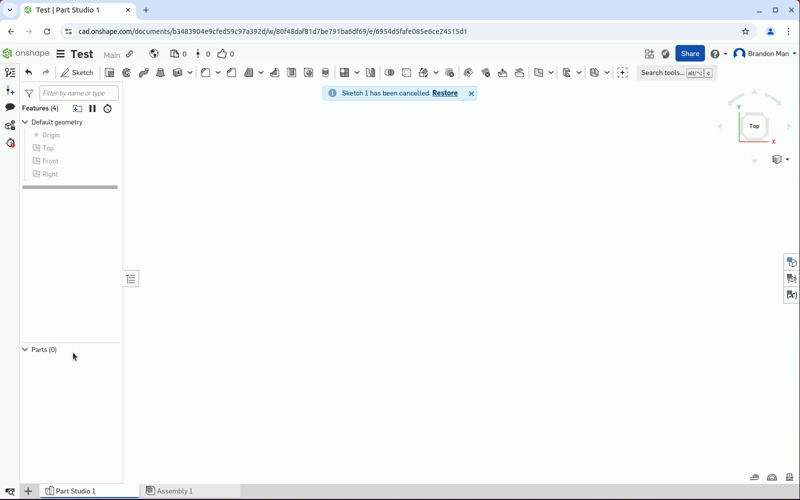
key(y)
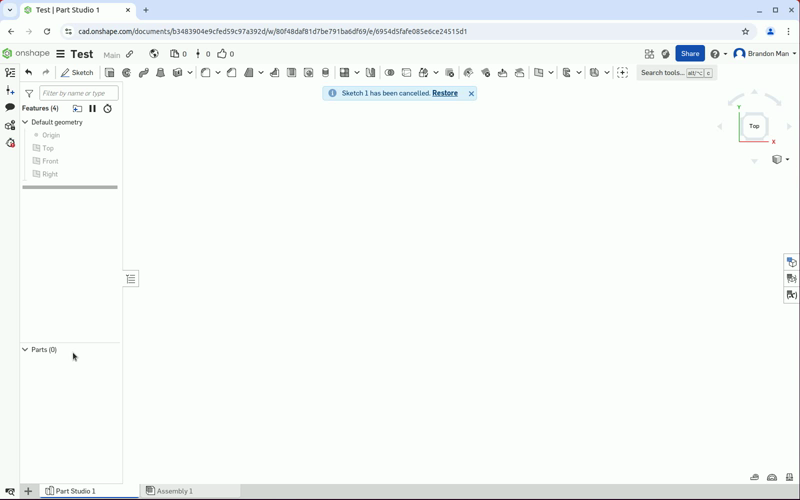
key(shift+p)
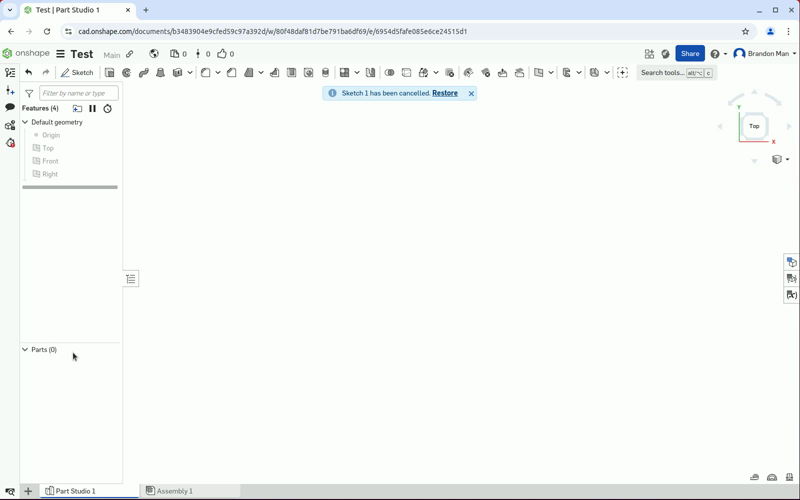
key(space)
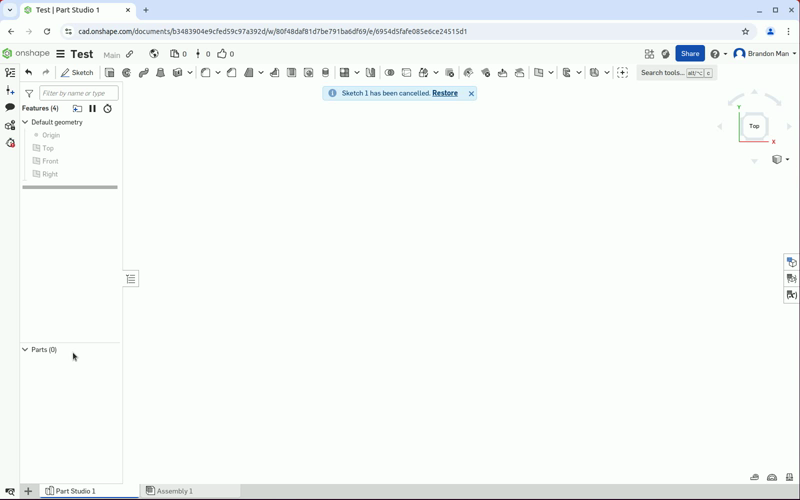
key_down(shift)
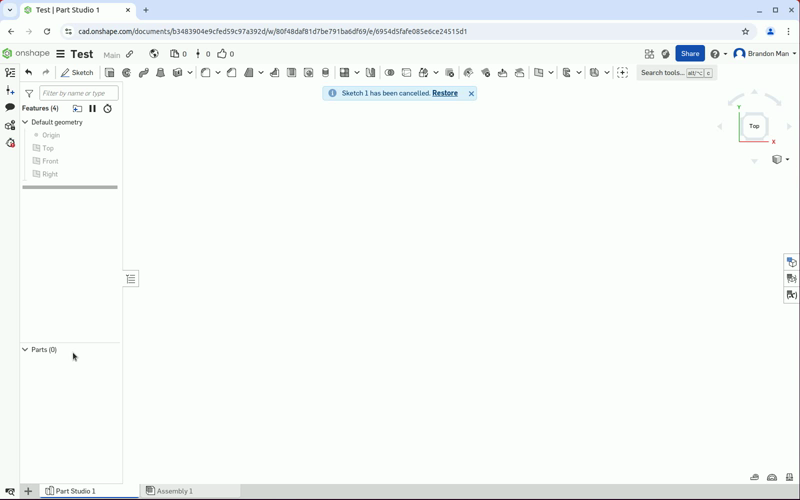
key(up)
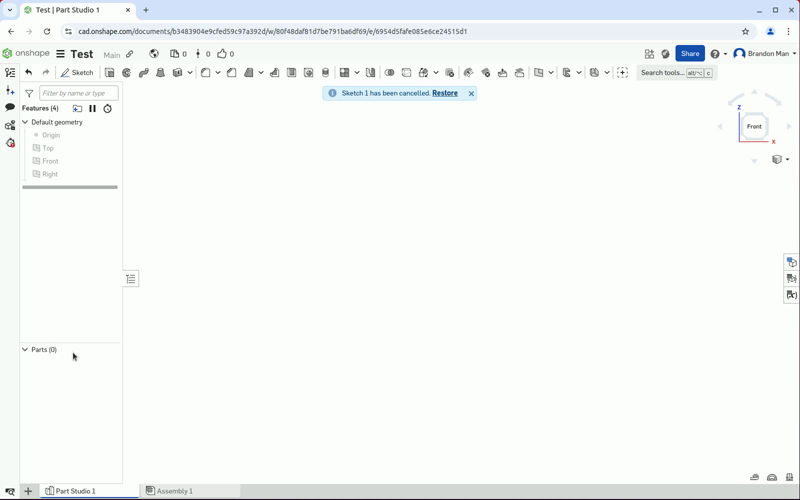
key_up(shift)
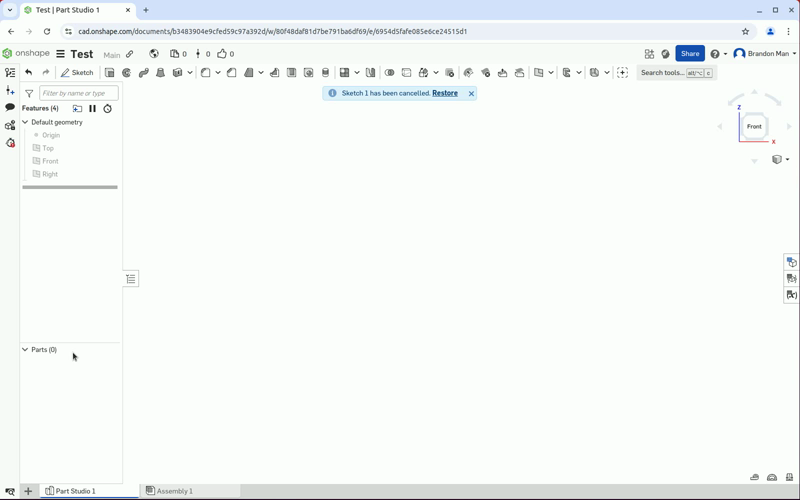
mouse_move(73, 352)
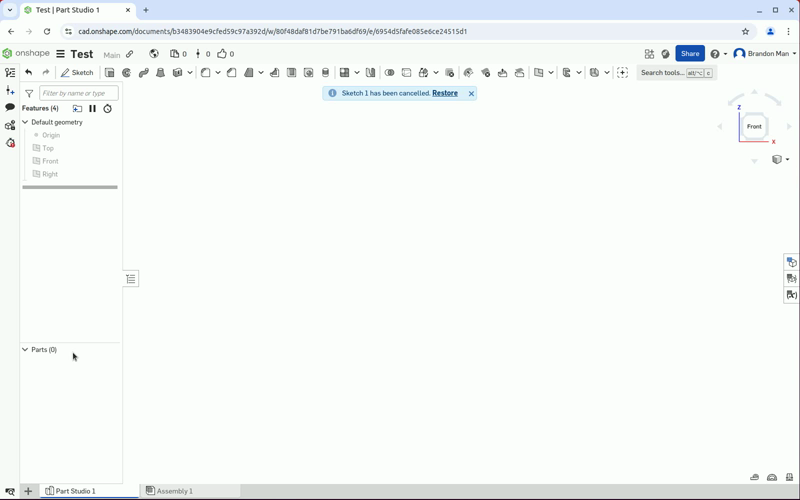
key(shift+y)
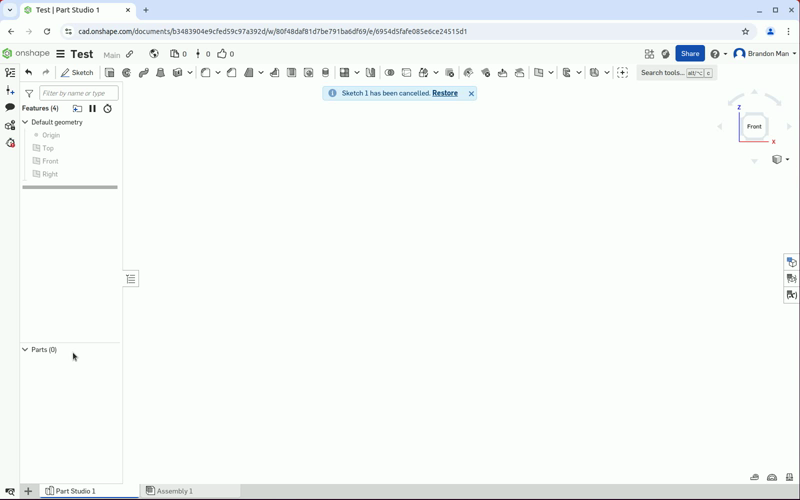
key(shift+s)
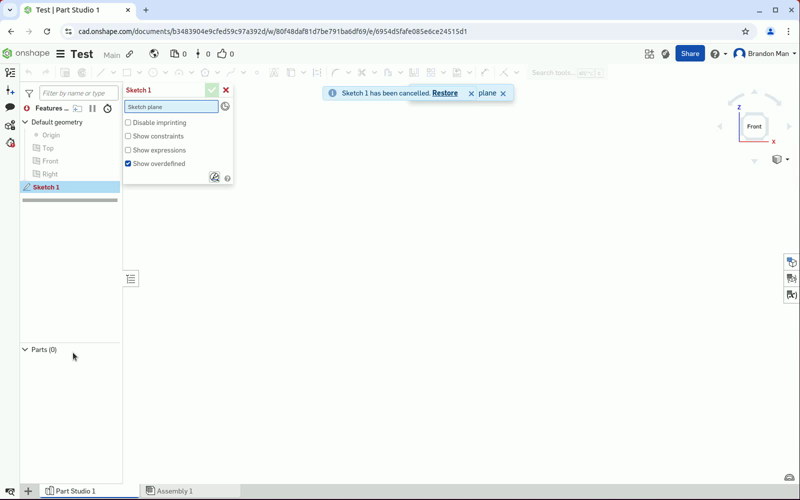
mouse_move(73, 163)
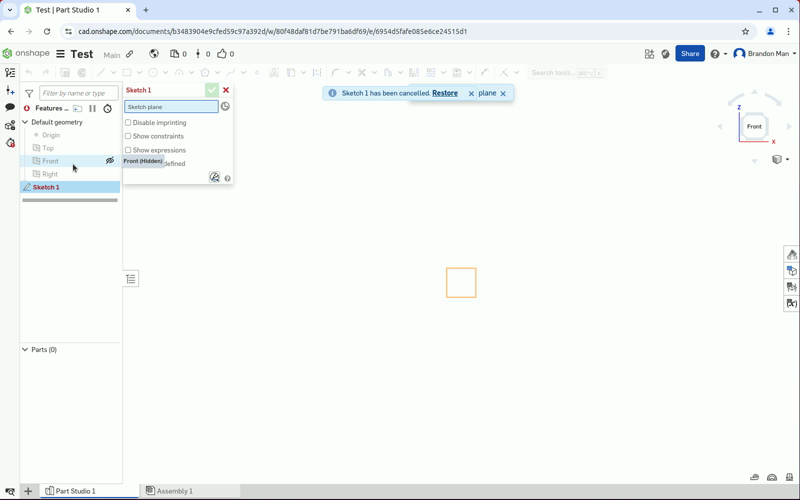
click(73, 163)
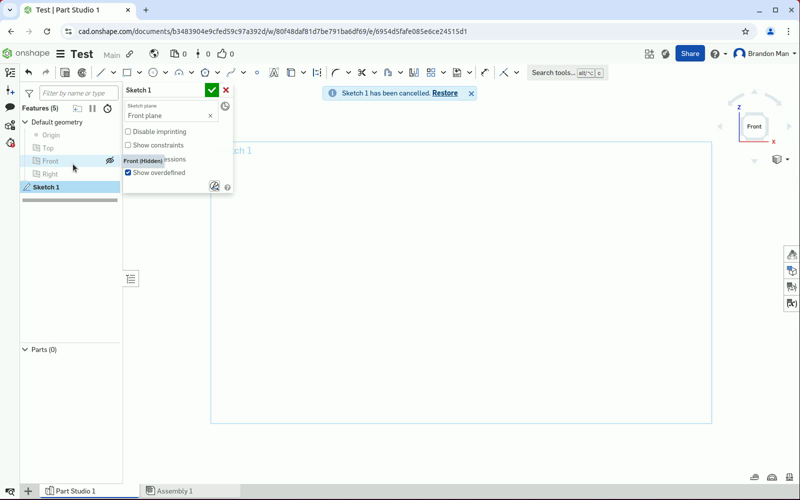
mouse_move(73, 352)
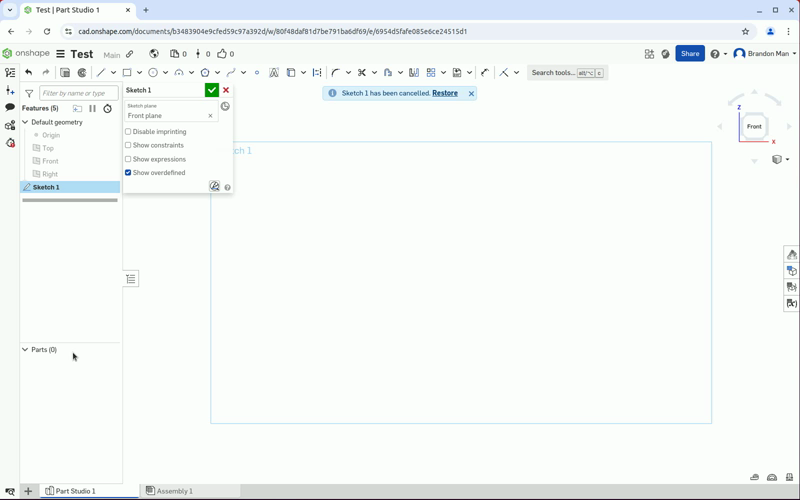
key(y)
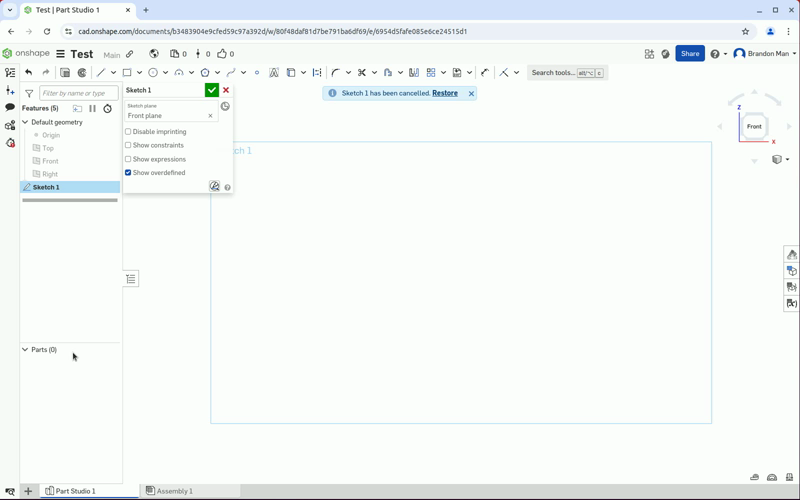
key(l)
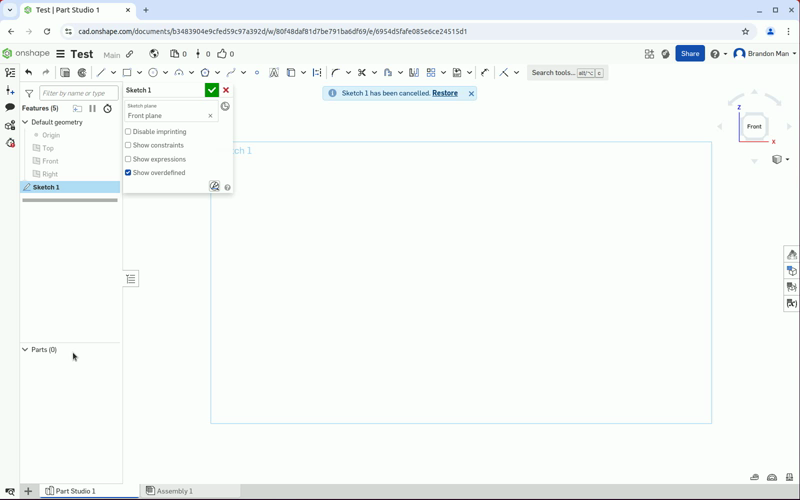
key_down(shift)
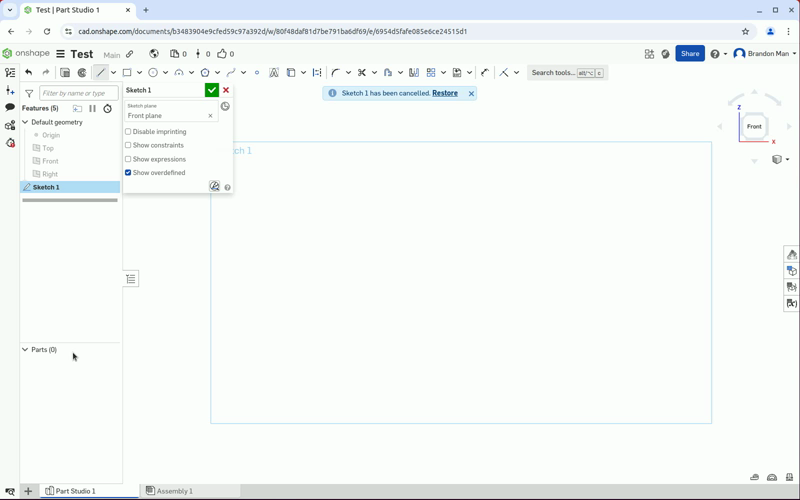
mouse_move(355, 228)
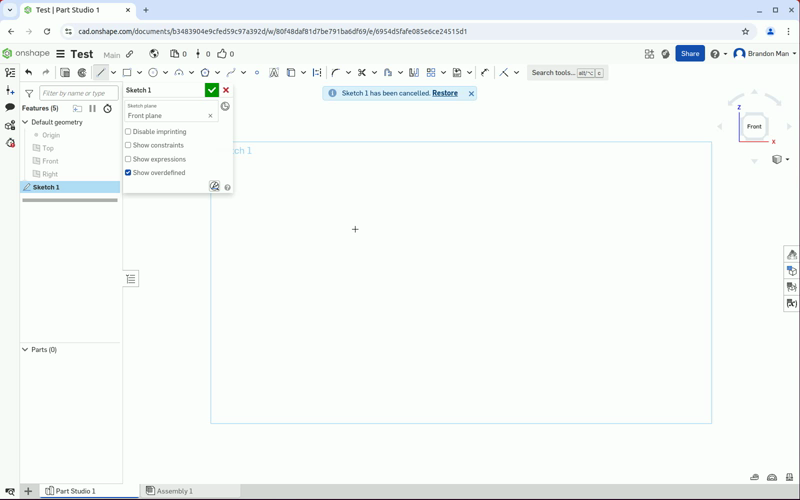
click(355, 228)
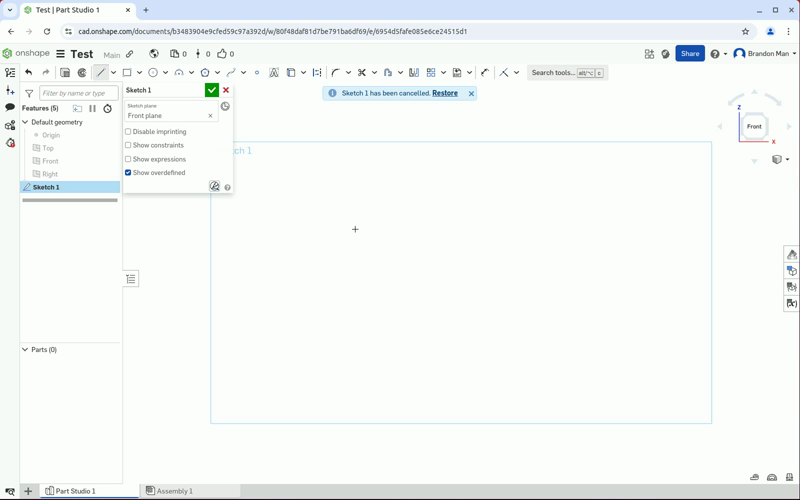
key_up(shift)
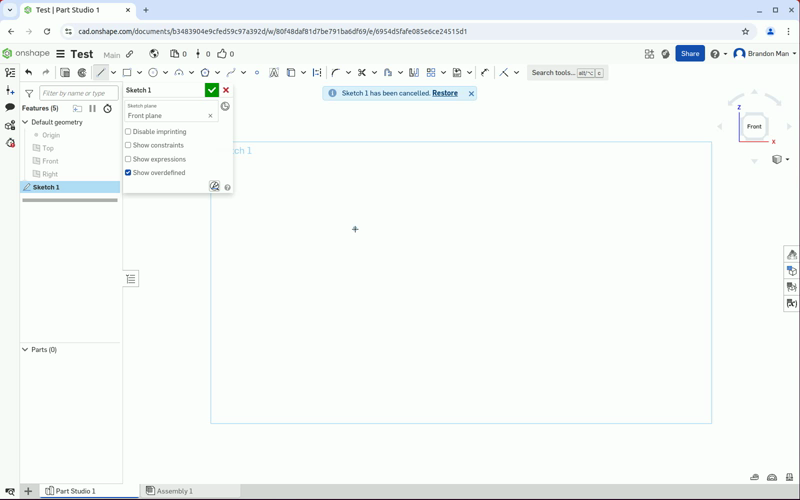
key_down(shift)
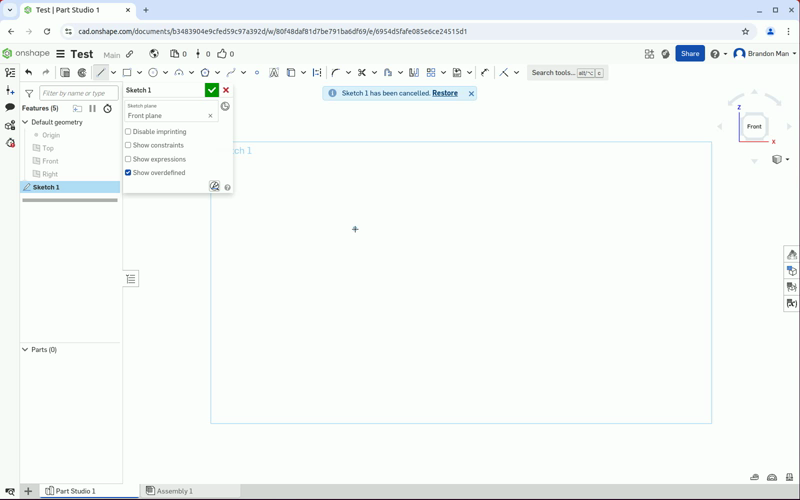
mouse_move(565, 229)
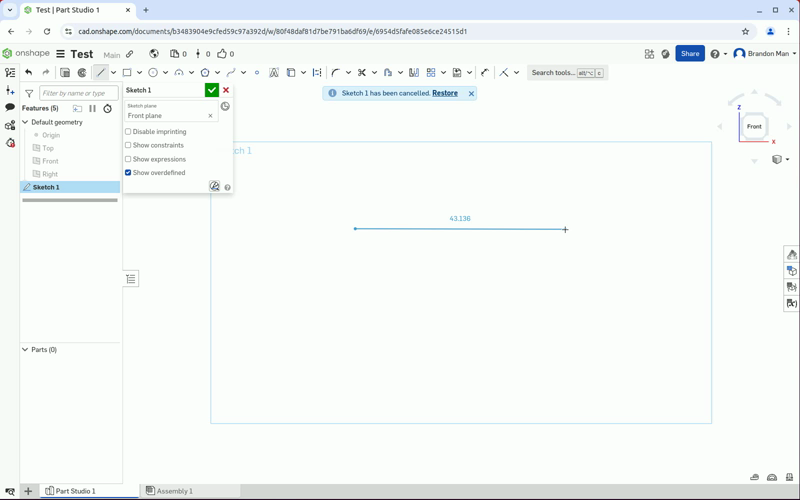
click(565, 229)
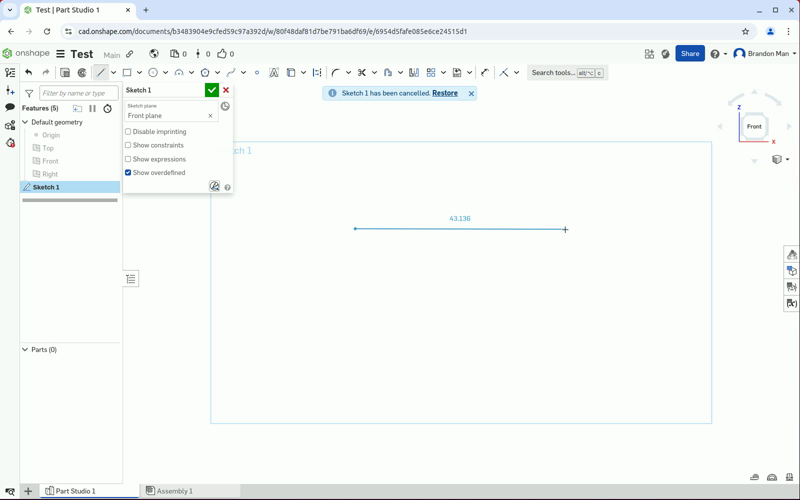
key_up(shift)
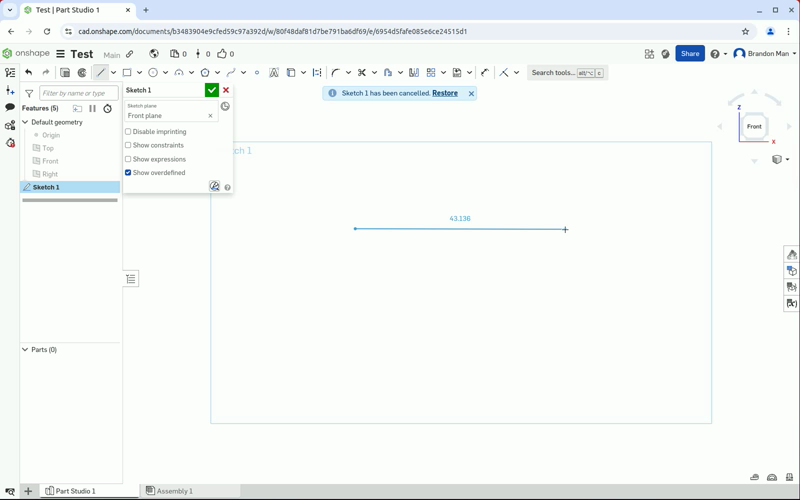
key_down(shift)
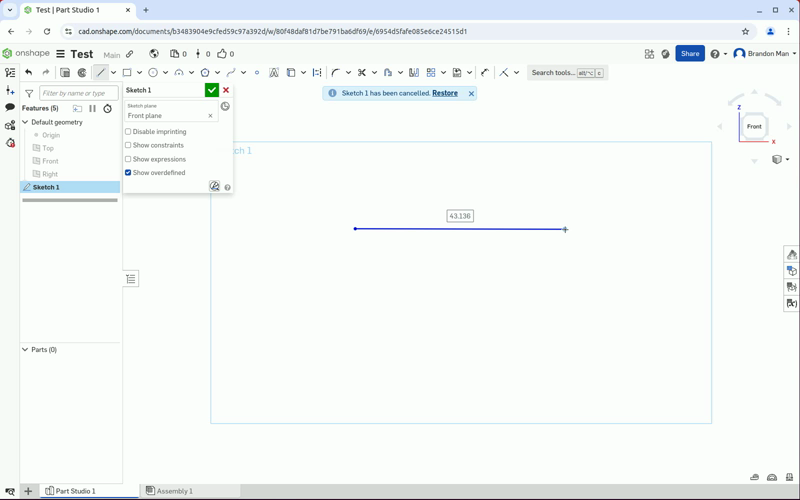
mouse_move(589, 229)
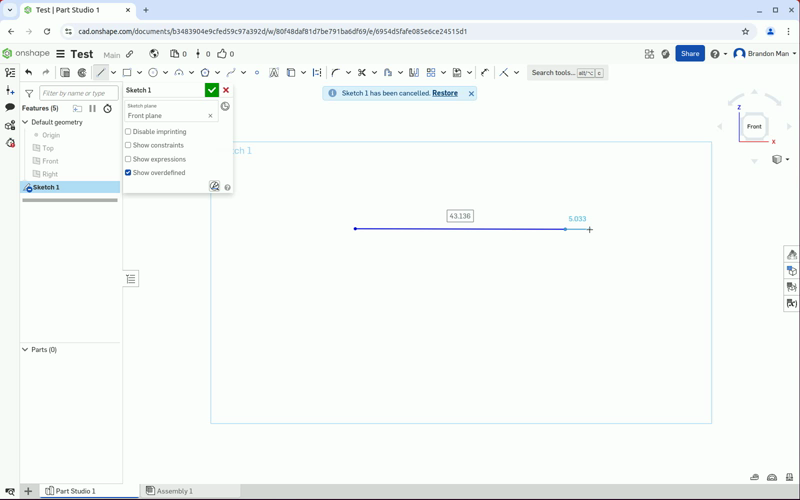
mouse_move(565, 222)
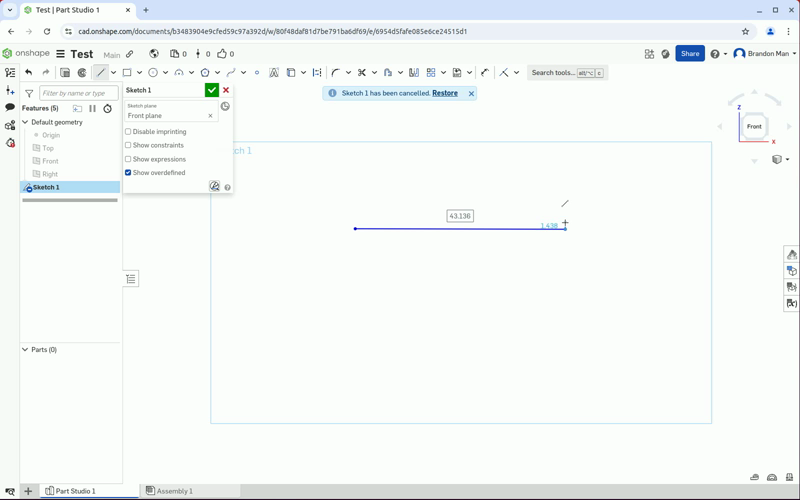
scroll(6)
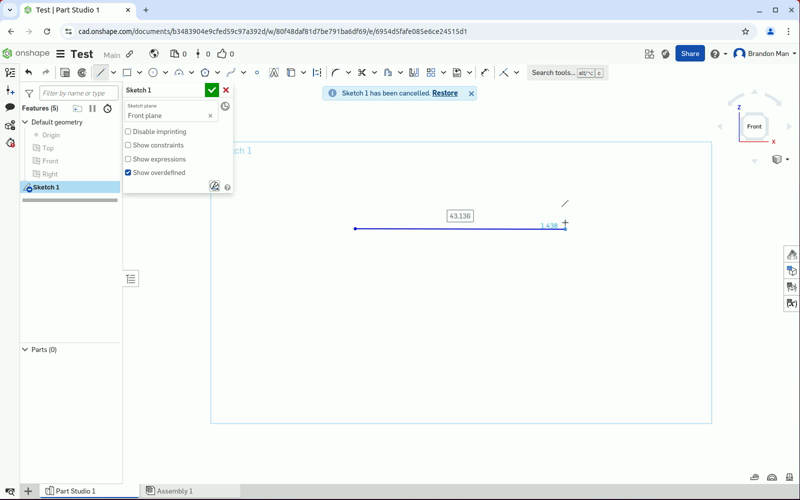
scroll(6)
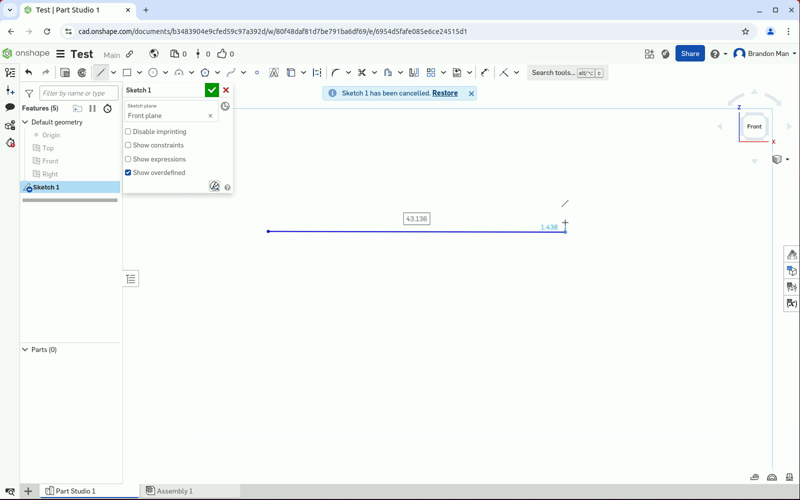
scroll(6)
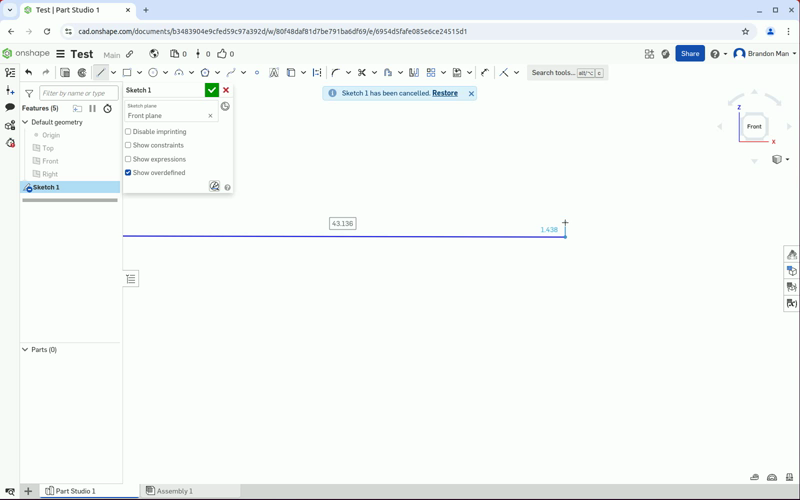
scroll(6)
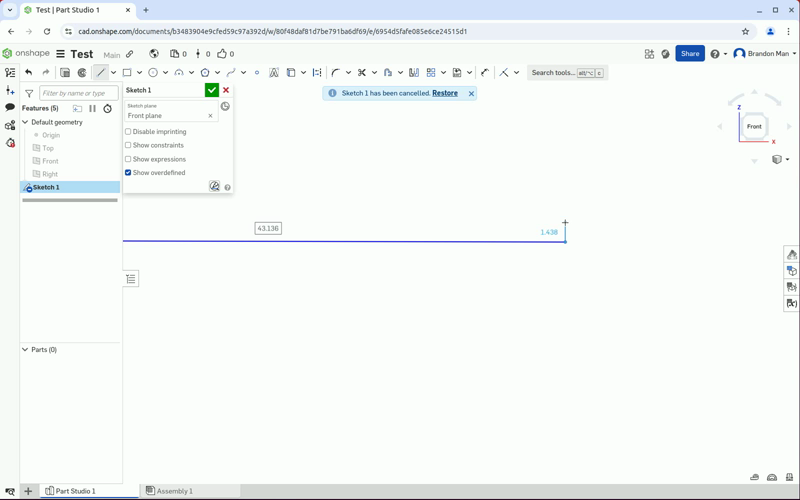
scroll(6)
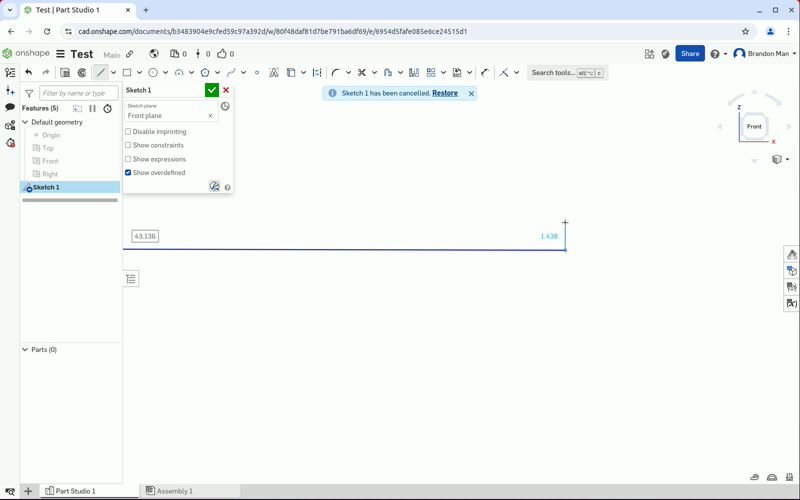
scroll(6)
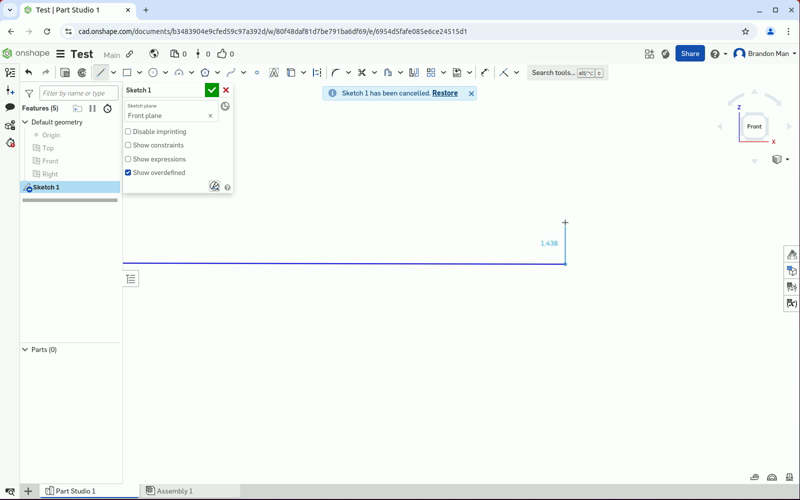
scroll(6)
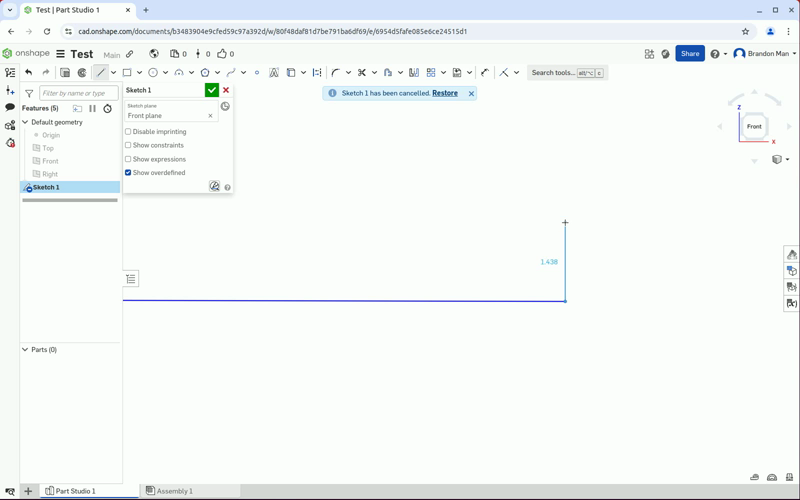
click(565, 222)
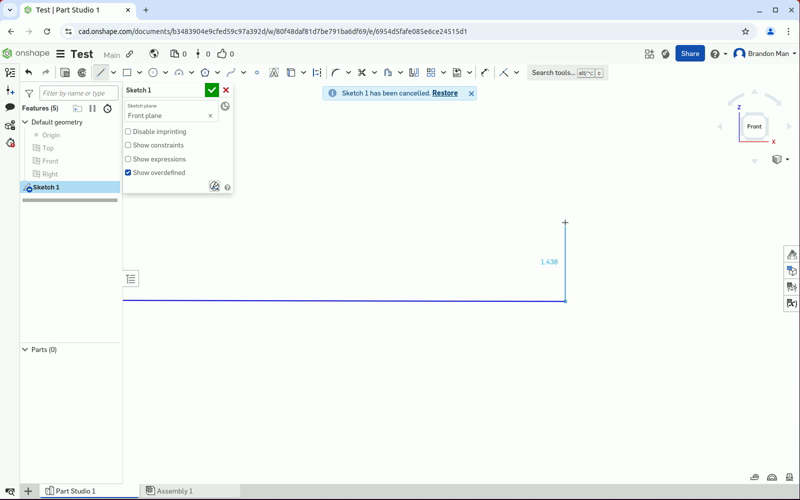
scroll(-6)
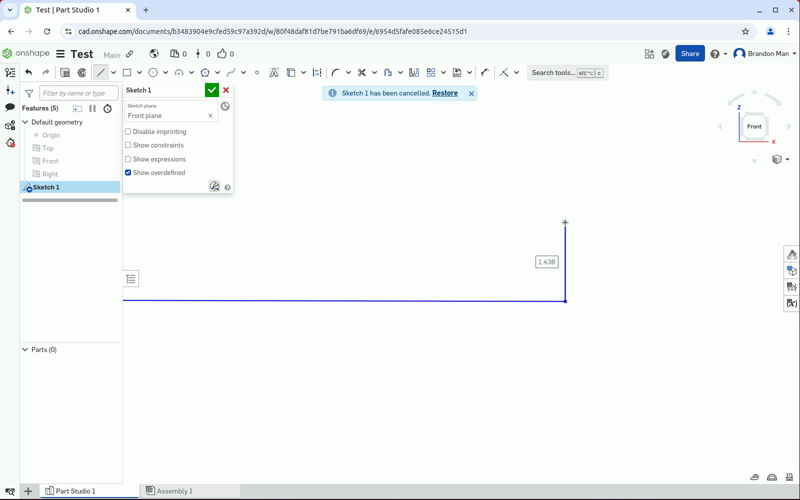
scroll(-6)
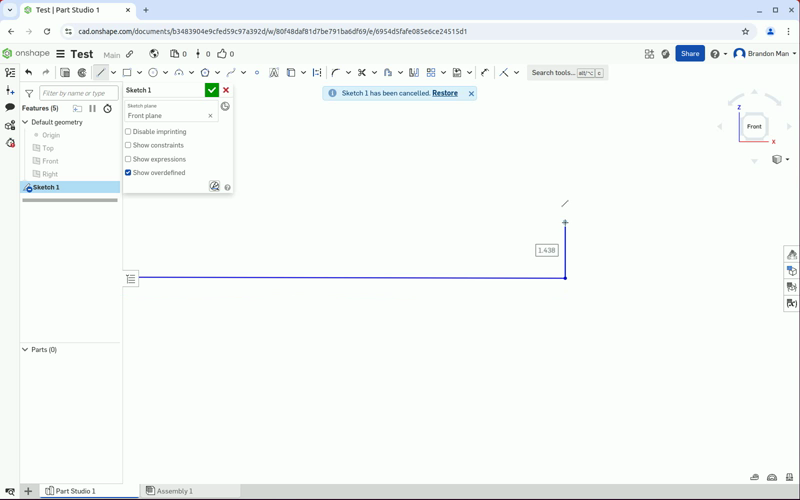
scroll(-6)
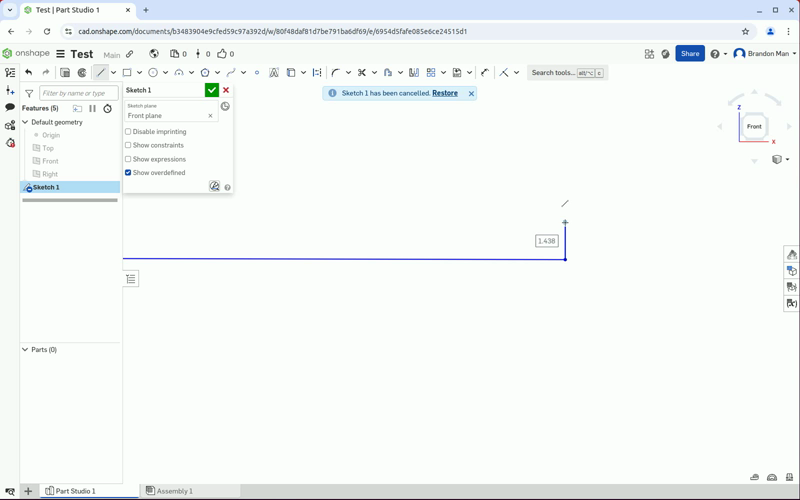
scroll(-6)
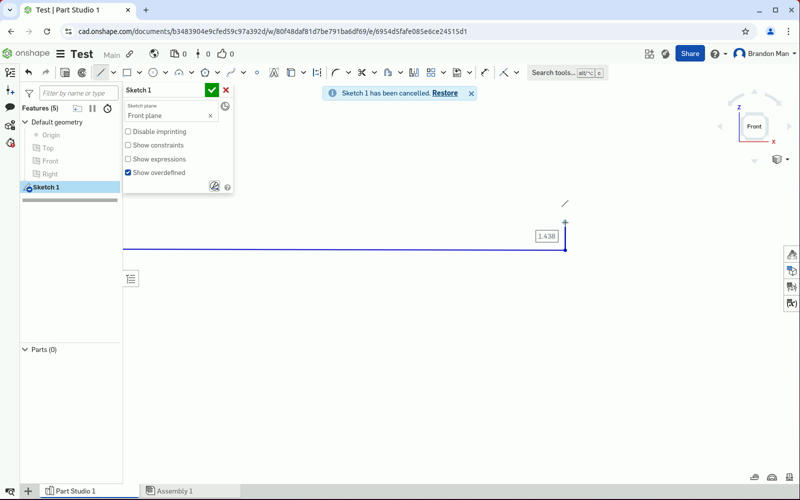
scroll(-6)
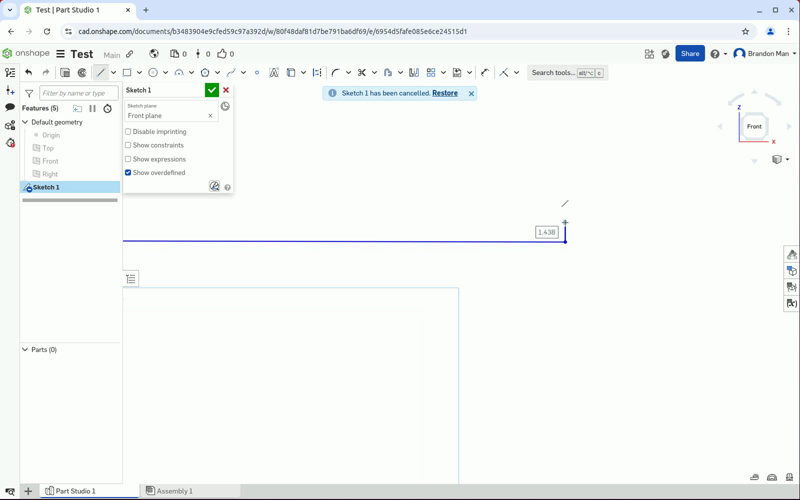
scroll(-6)
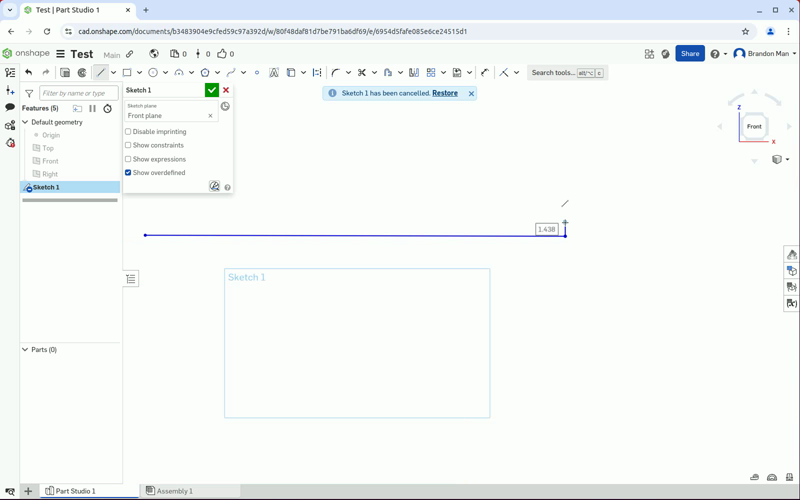
scroll(-6)
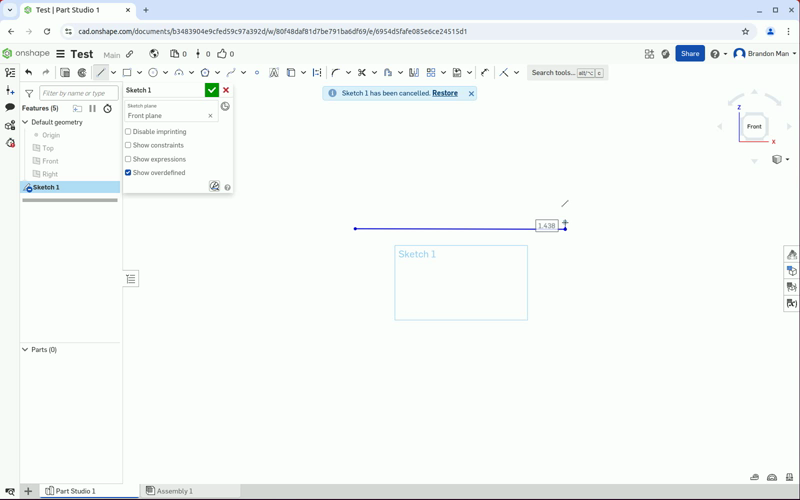
key_up(shift)
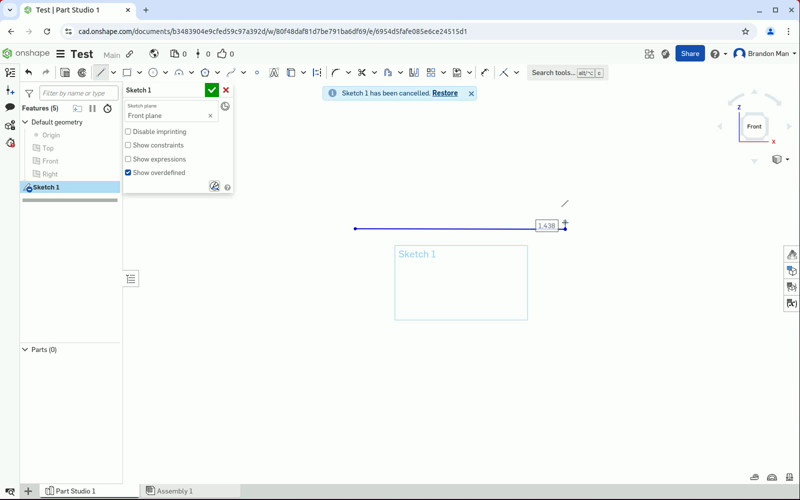
key_down(shift)
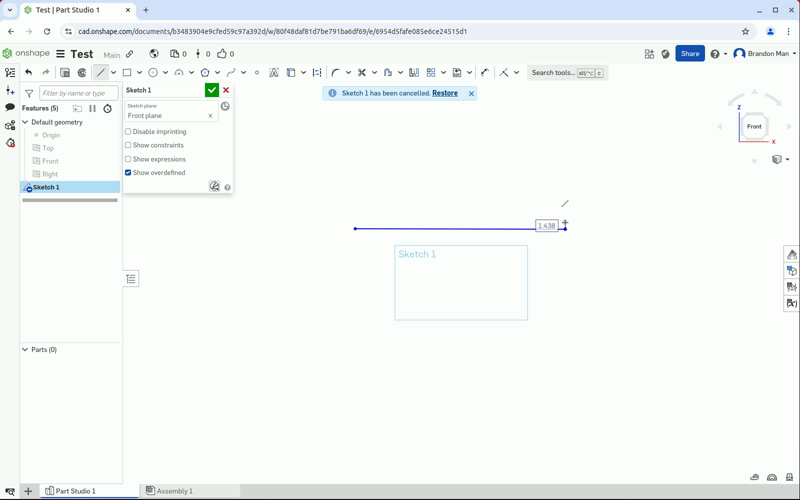
mouse_move(355, 222)
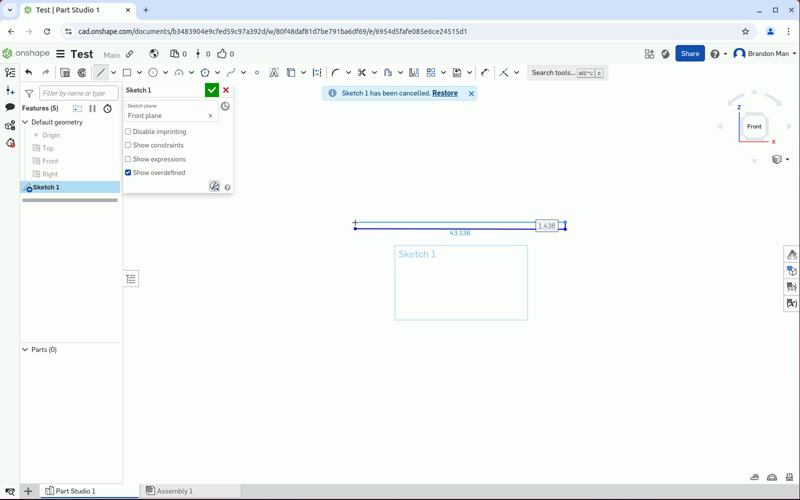
click(355, 222)
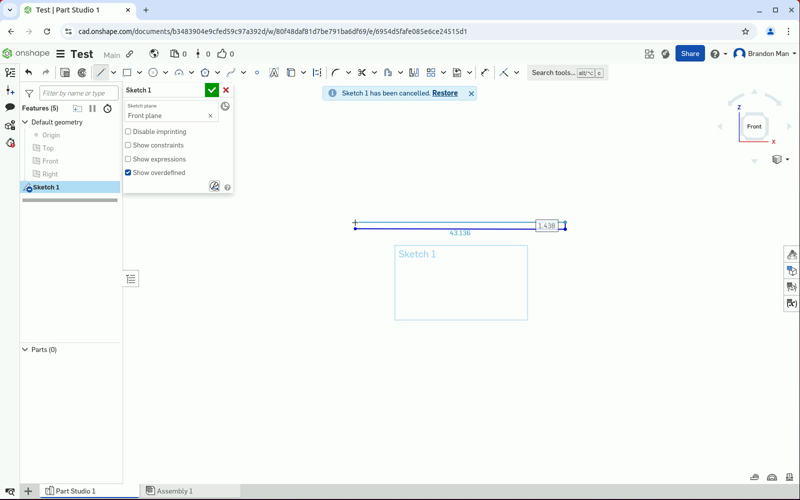
key_up(shift)
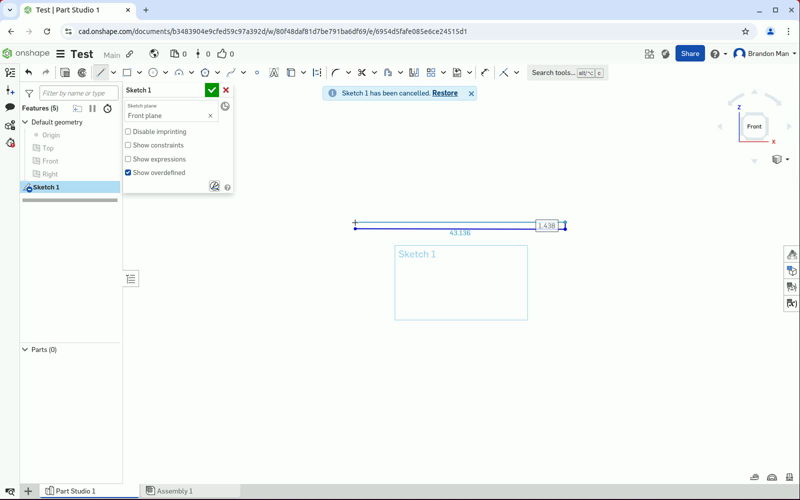
mouse_move(385, 222)
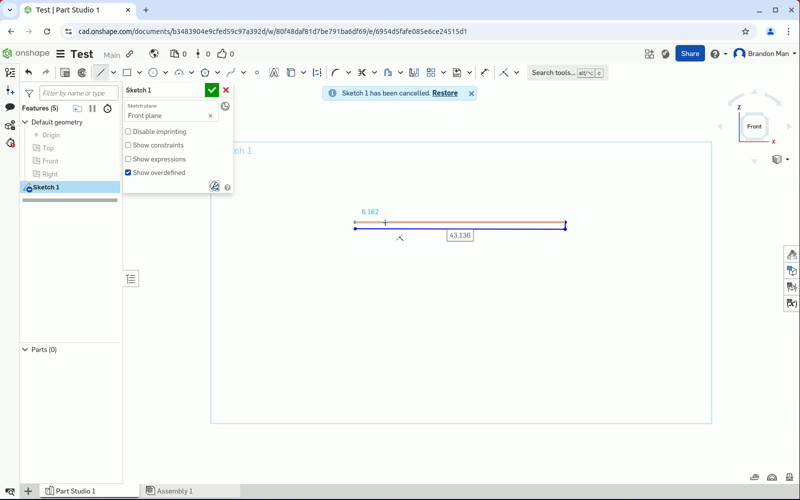
key_down(shift)
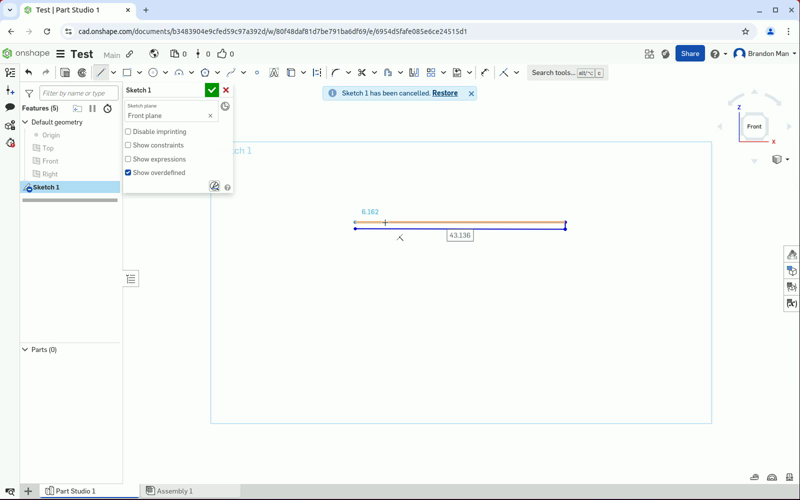
mouse_move(355, 228)
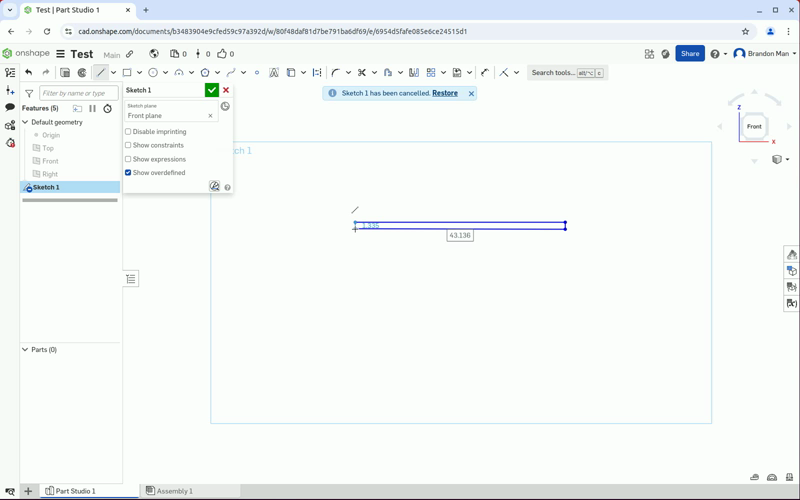
scroll(6)
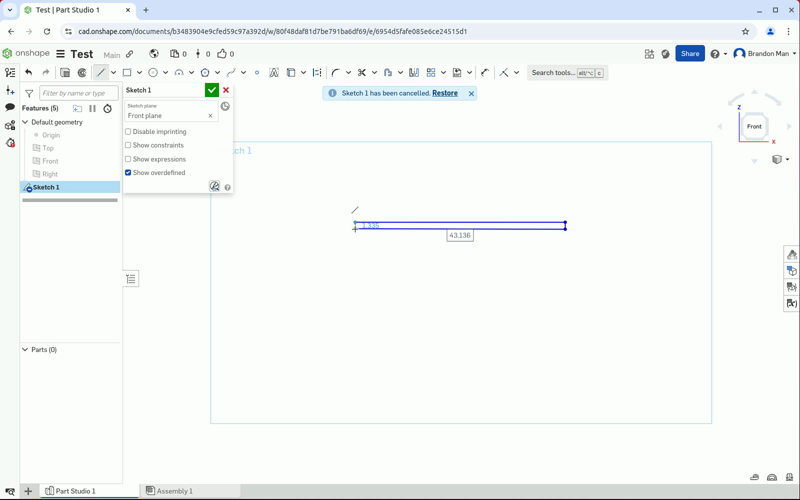
scroll(6)
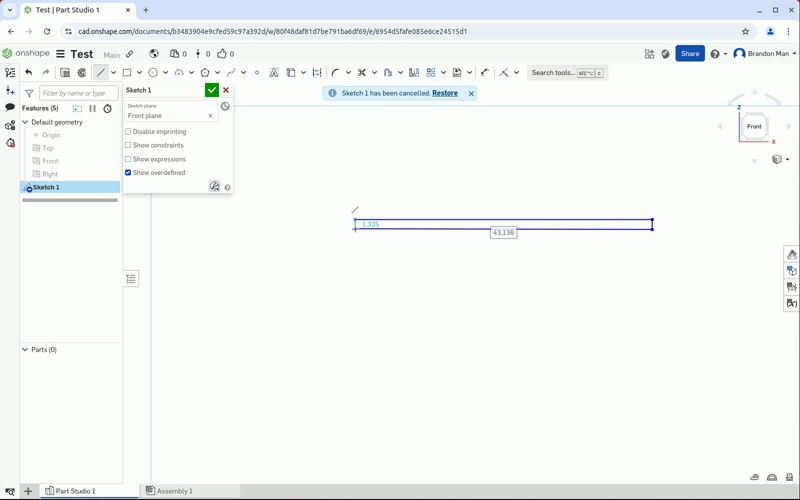
scroll(6)
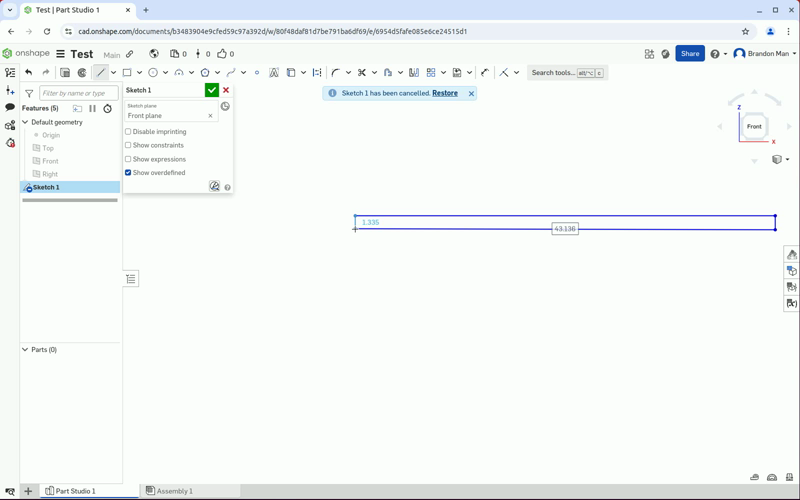
scroll(6)
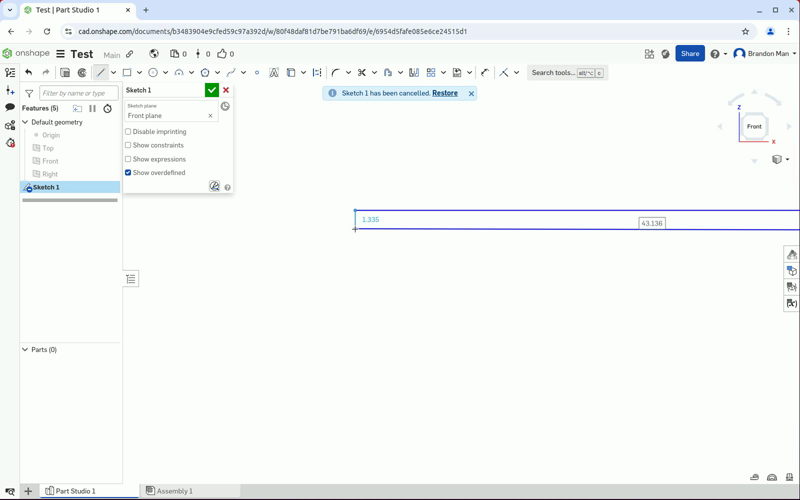
scroll(6)
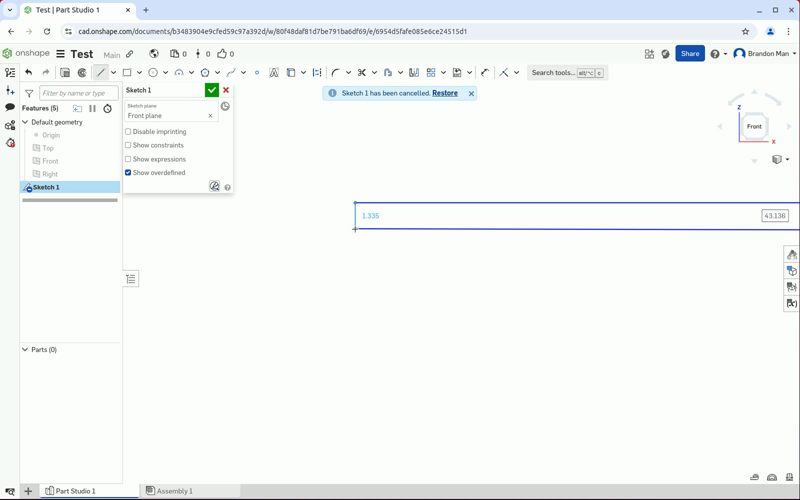
scroll(6)
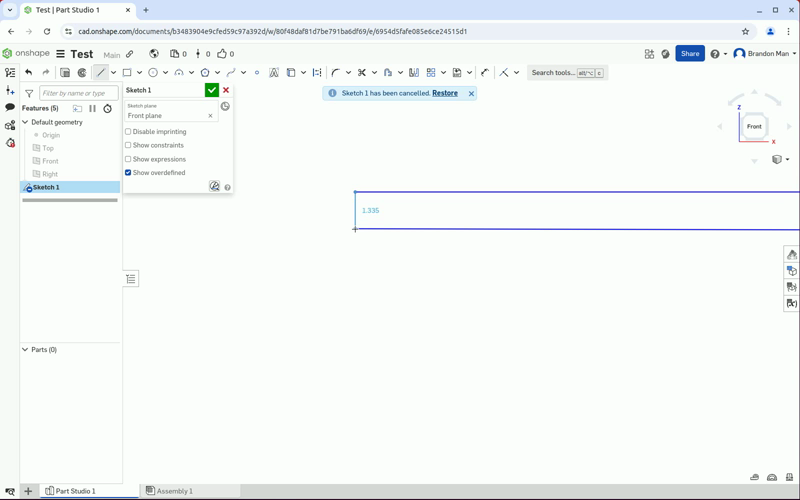
scroll(6)
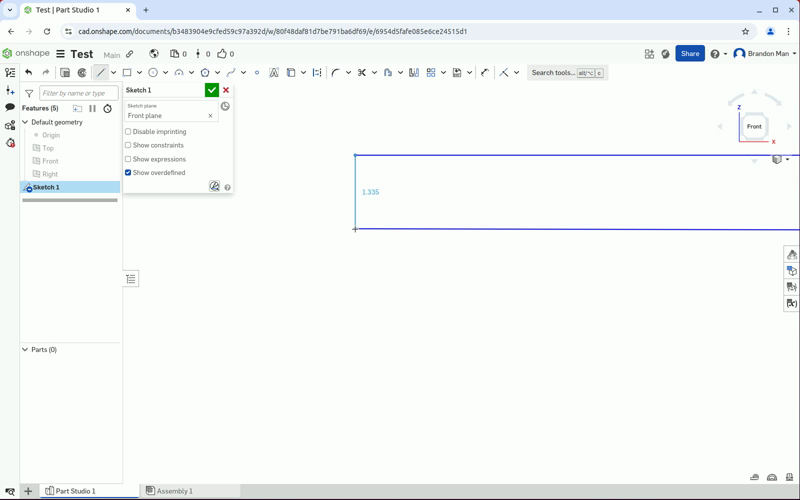
key_up(shift)
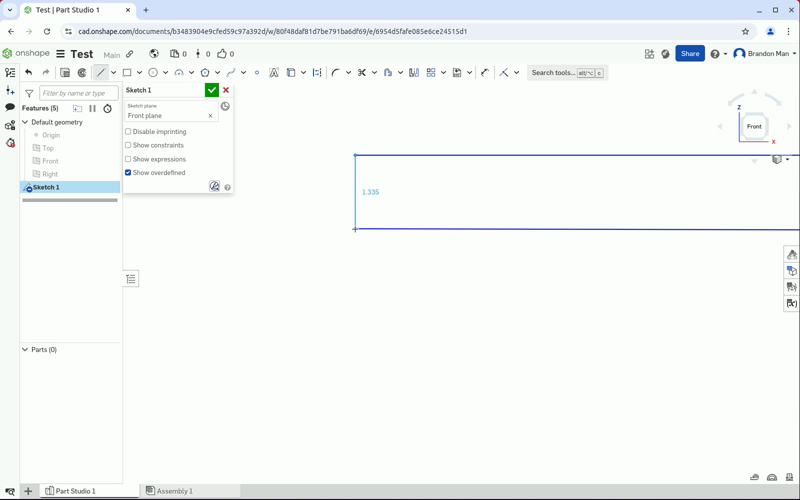
click(355, 228)
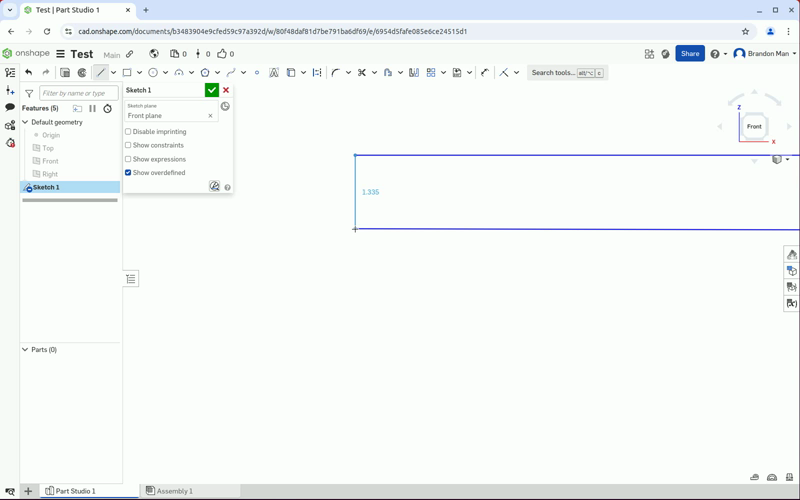
scroll(-6)
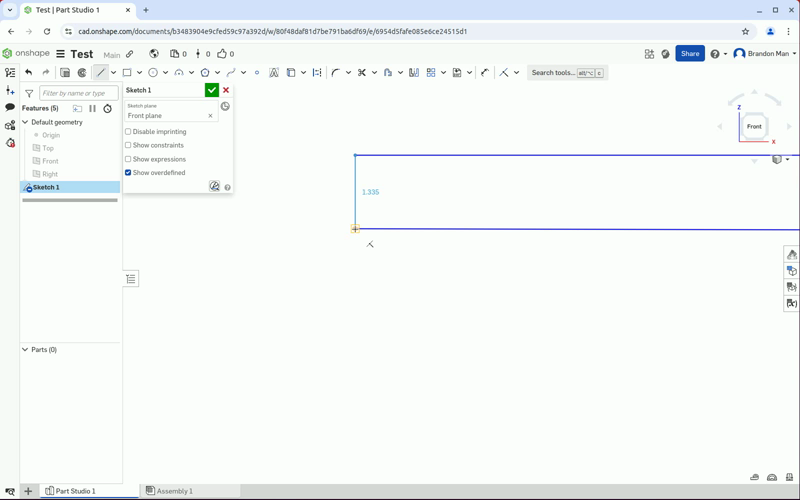
scroll(-6)
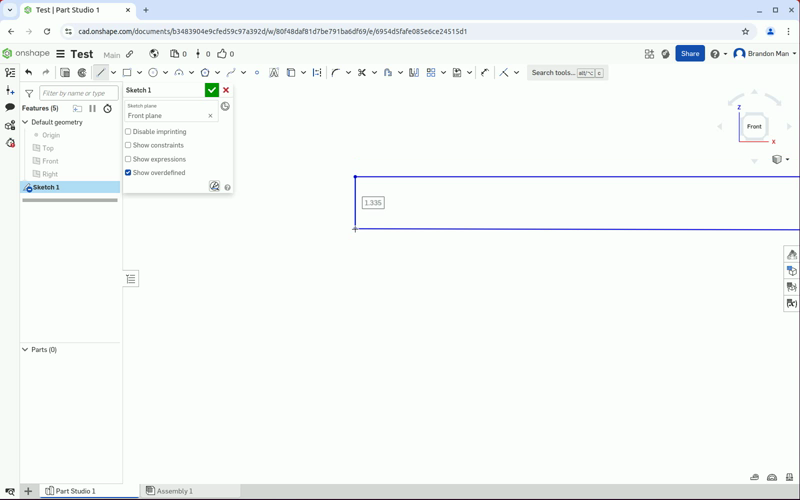
scroll(-6)
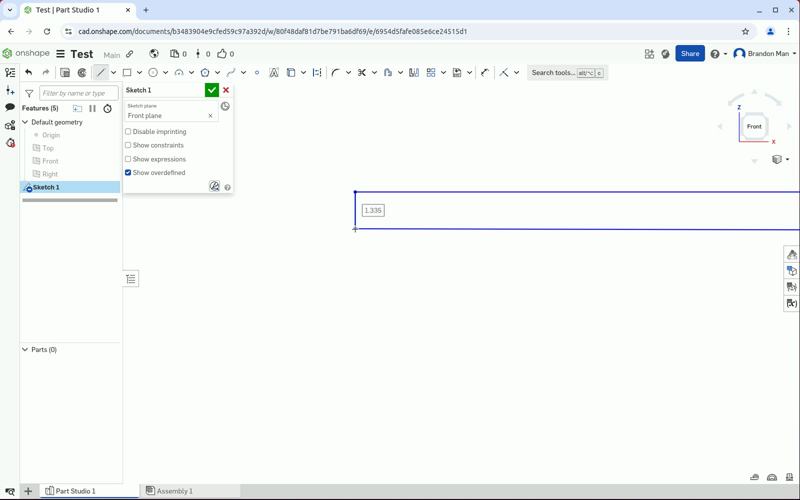
scroll(-6)
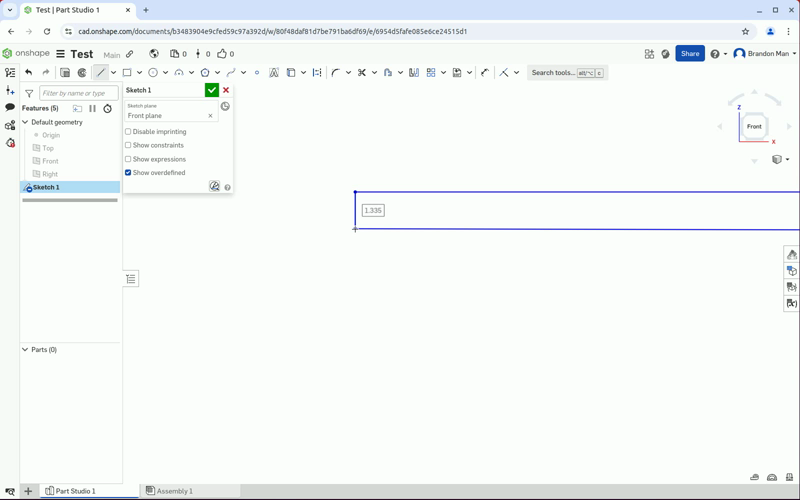
scroll(-6)
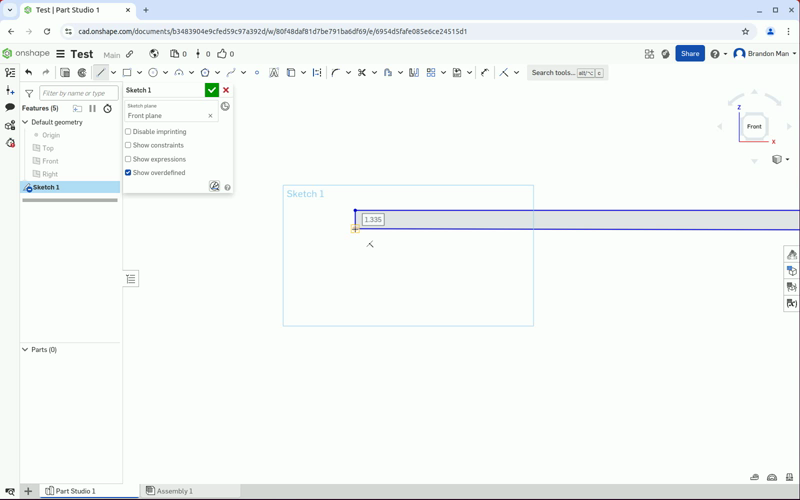
scroll(-6)
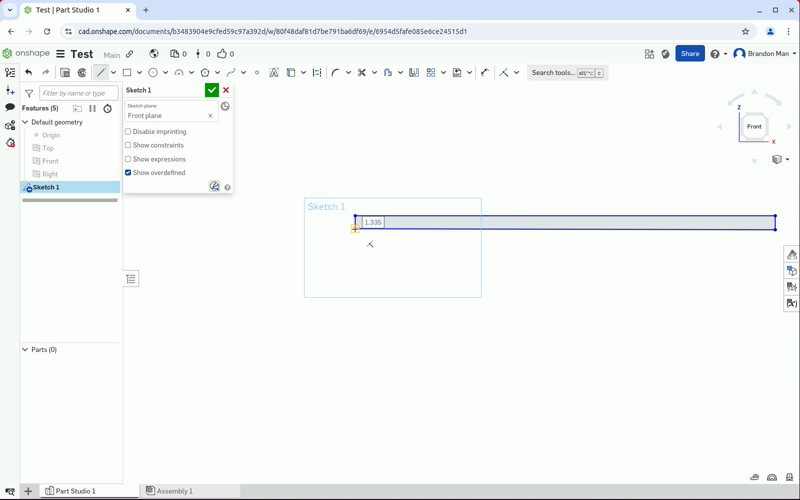
scroll(-6)
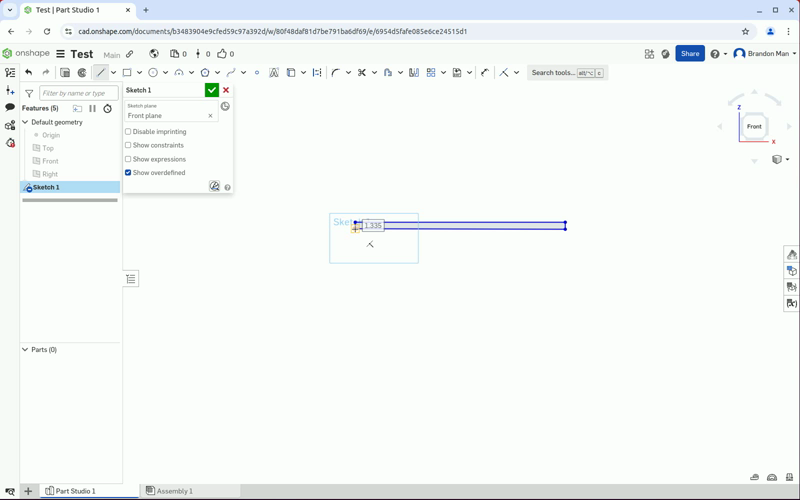
key(esc)
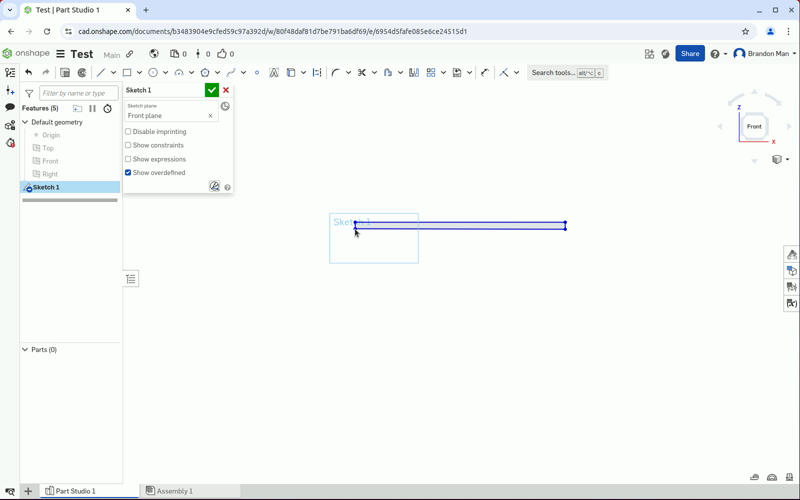
mouse_move(423, 224)
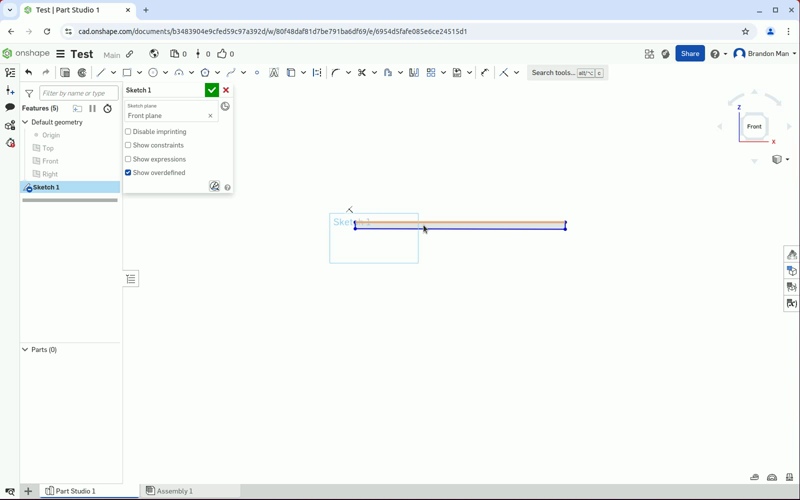
scroll(6)
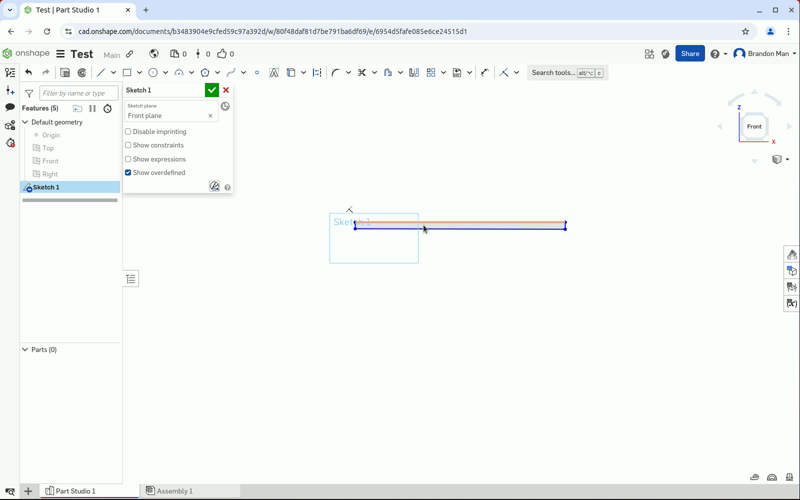
scroll(6)
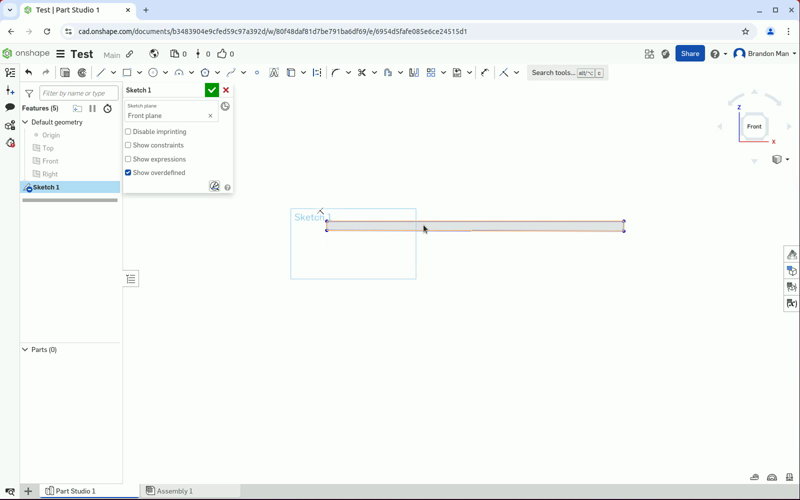
scroll(6)
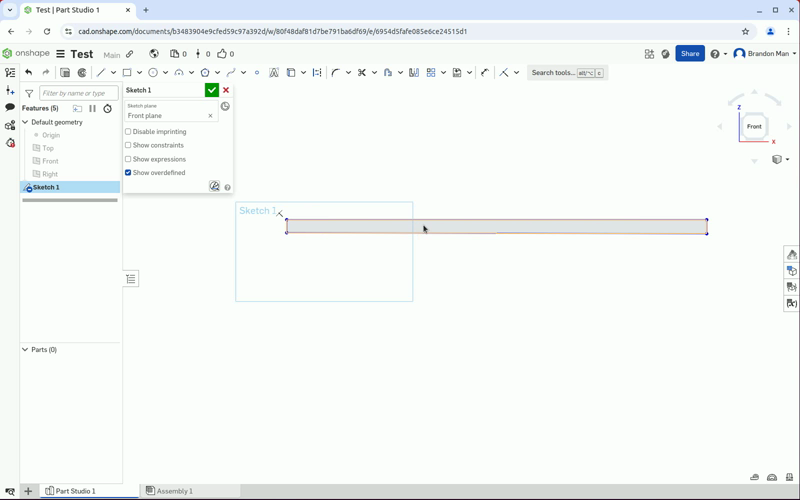
scroll(6)
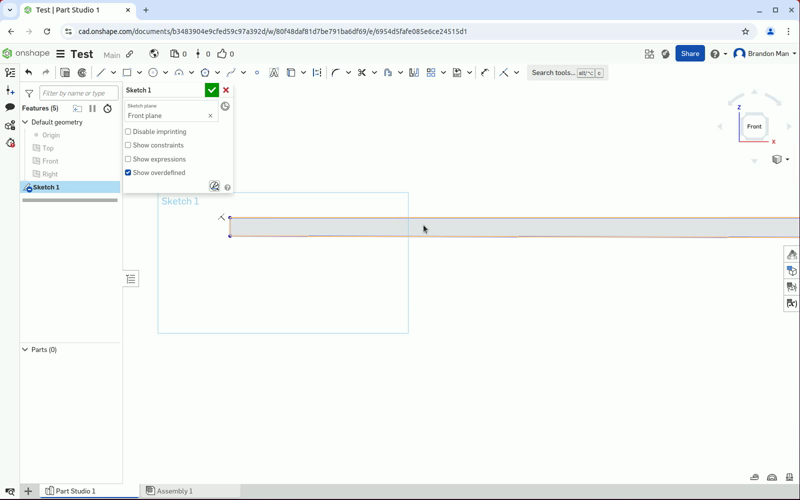
scroll(6)
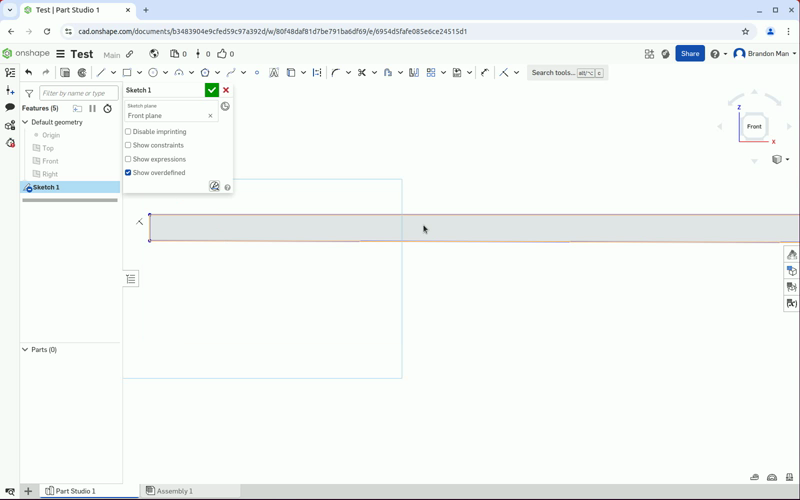
scroll(6)
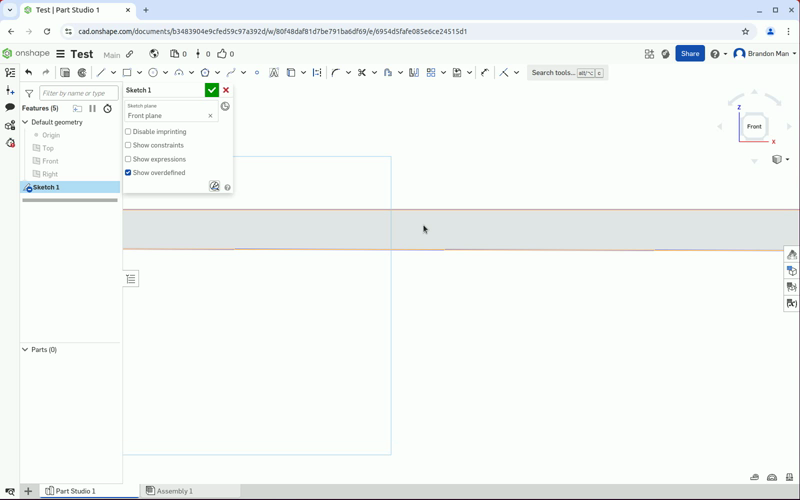
scroll(6)
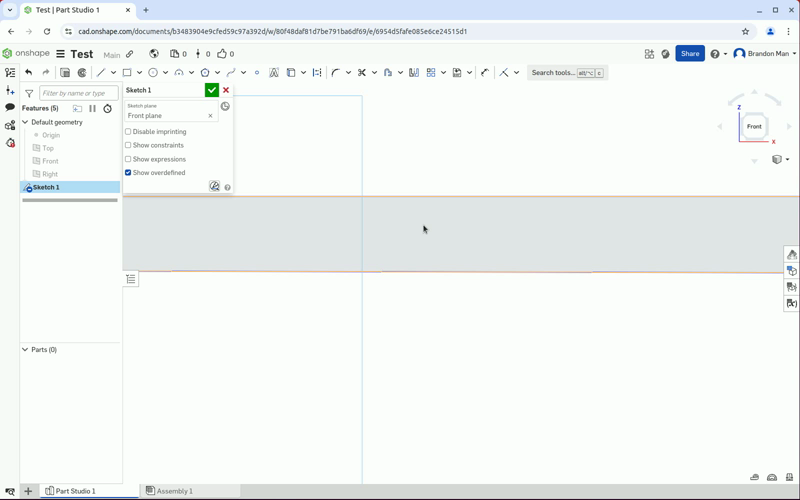
click(423, 224)
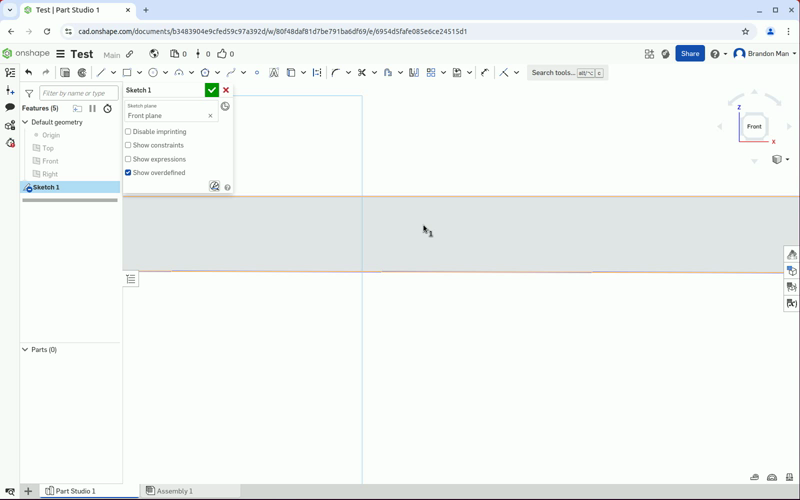
scroll(-6)
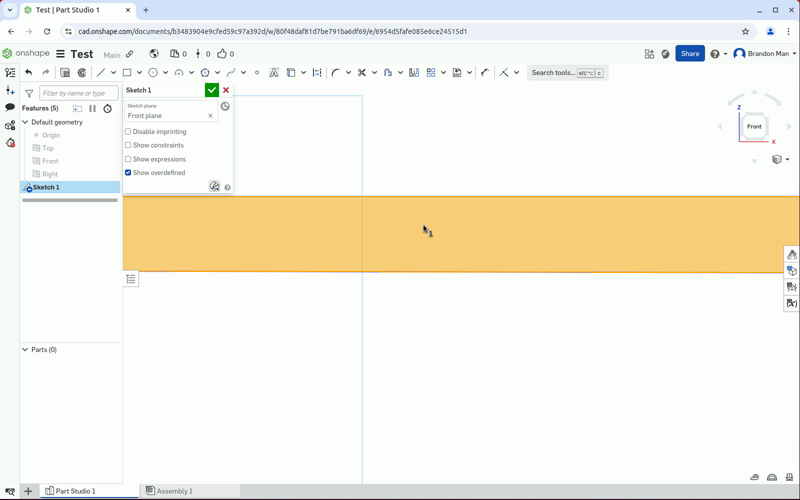
scroll(-6)
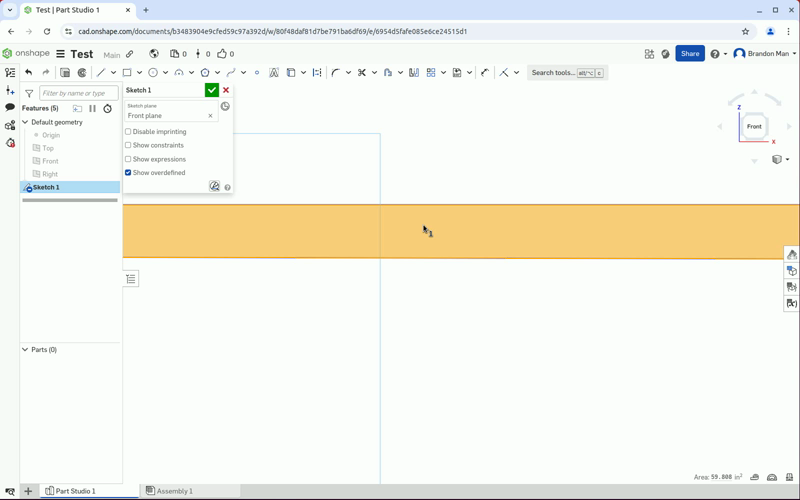
scroll(-6)
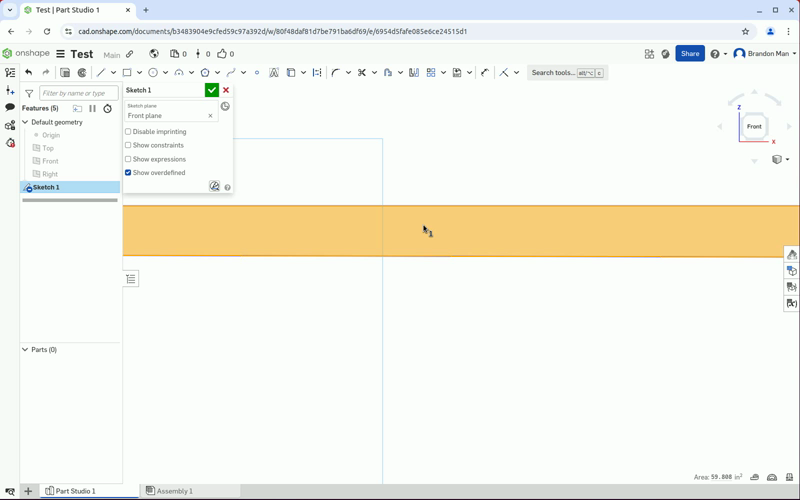
scroll(-6)
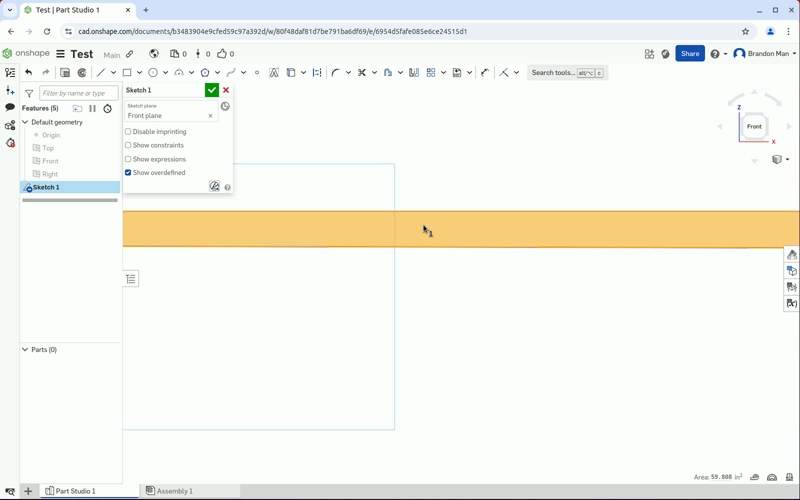
scroll(-6)
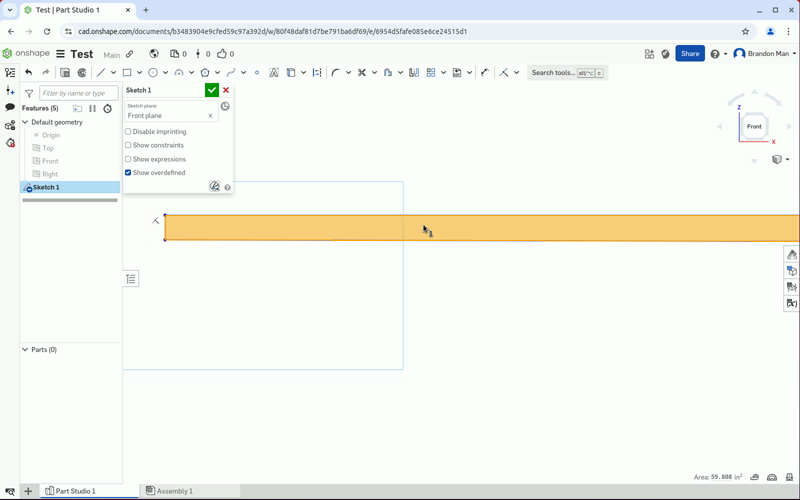
scroll(-6)
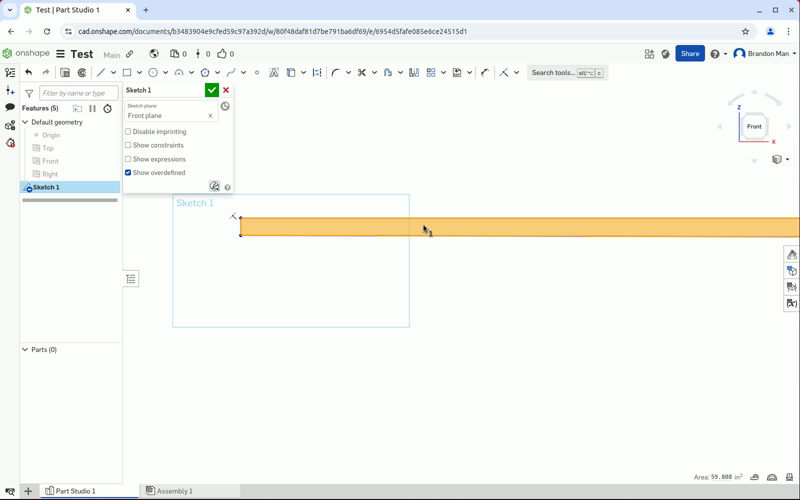
scroll(-6)
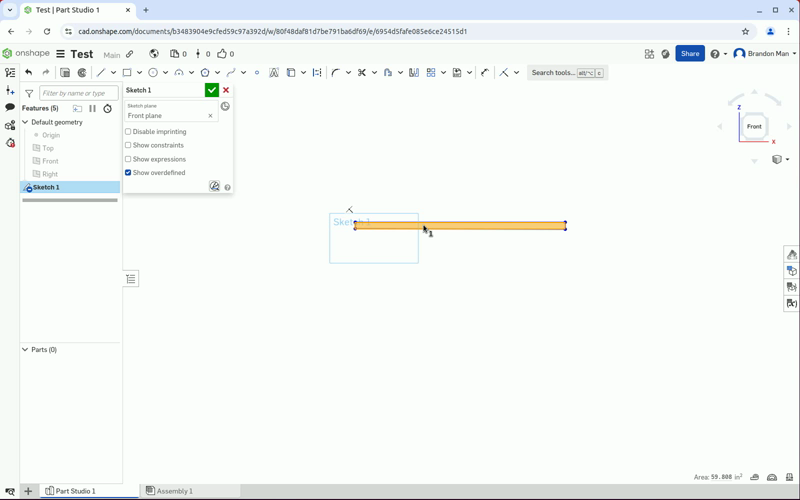
mouse_move(73, 352)
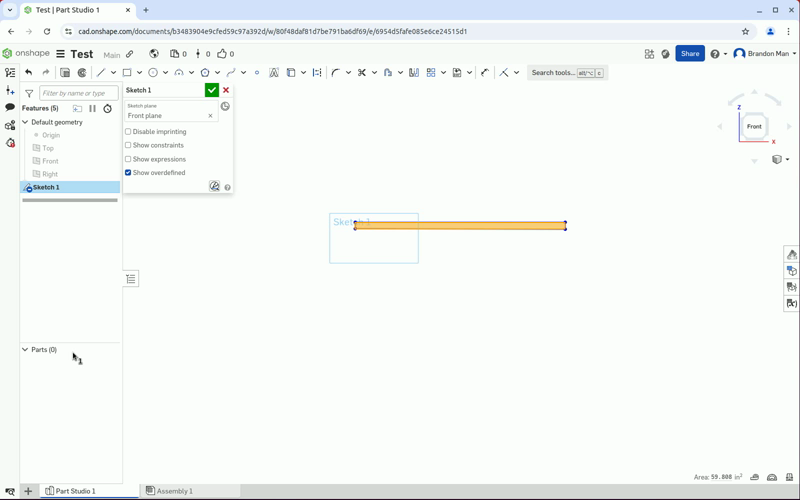
key(shift+y)
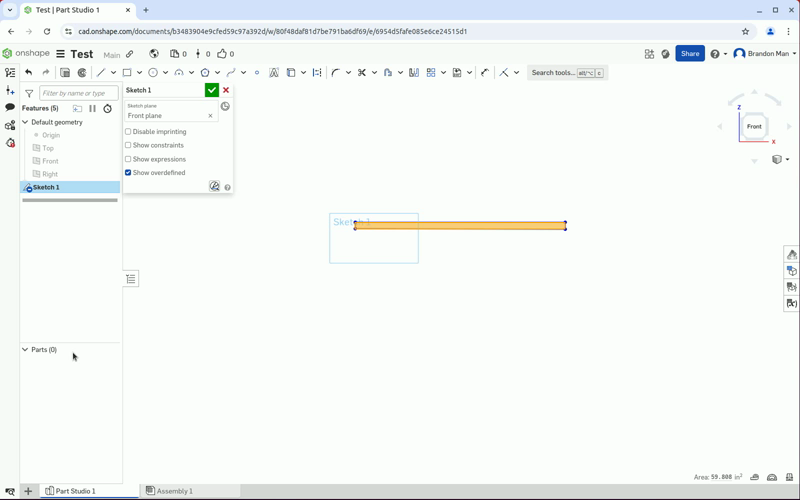
key(shift+e)
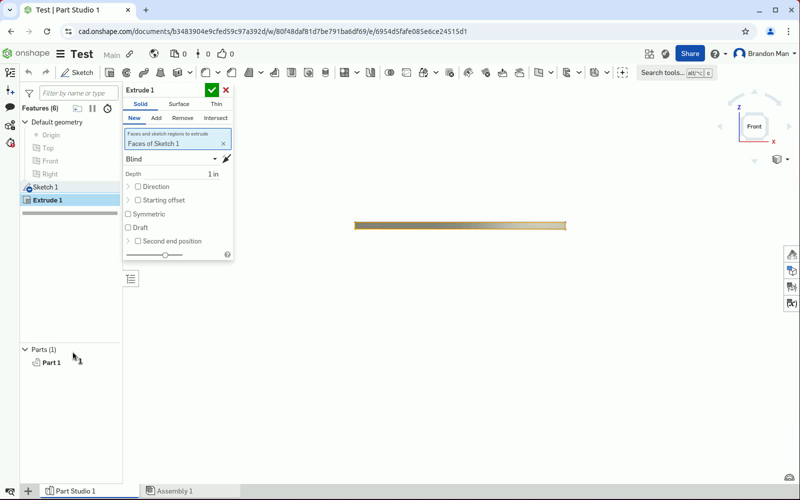
mouse_move(143, 106)
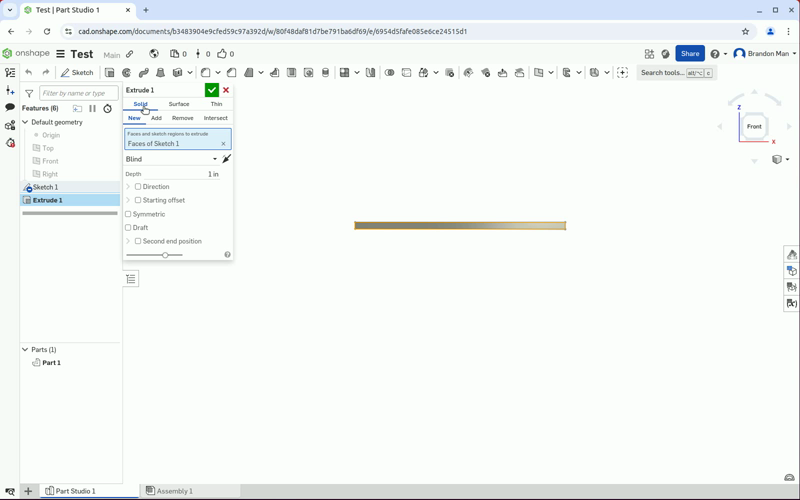
click(143, 106)
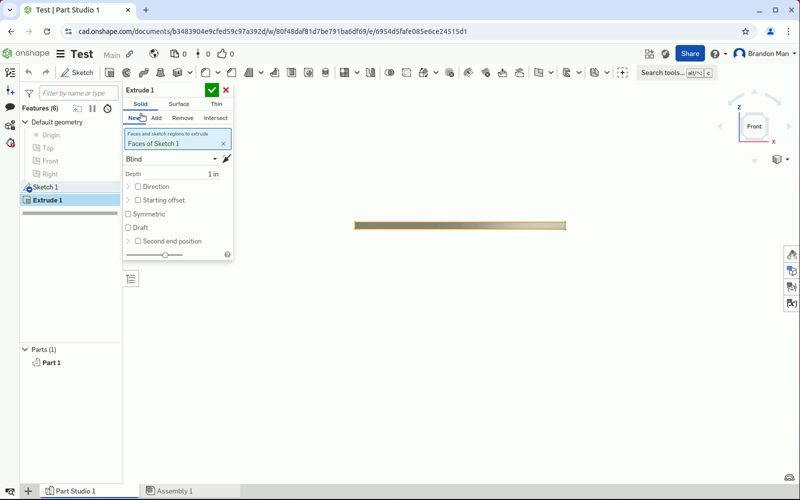
mouse_move(137, 120)
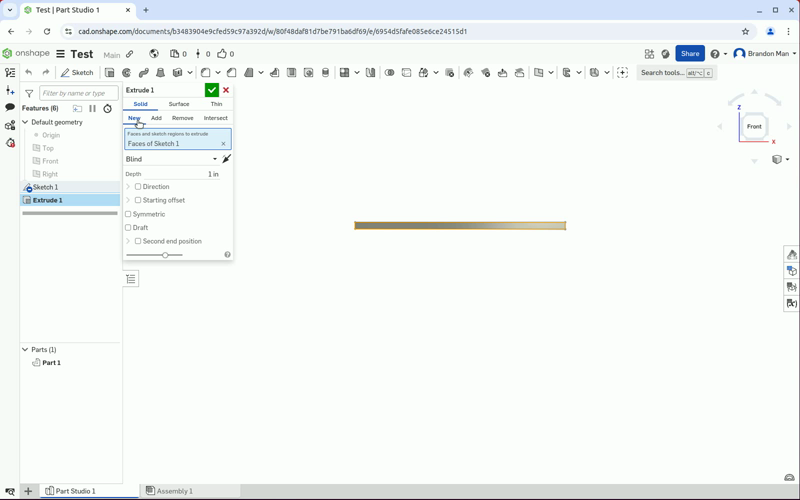
click(137, 120)
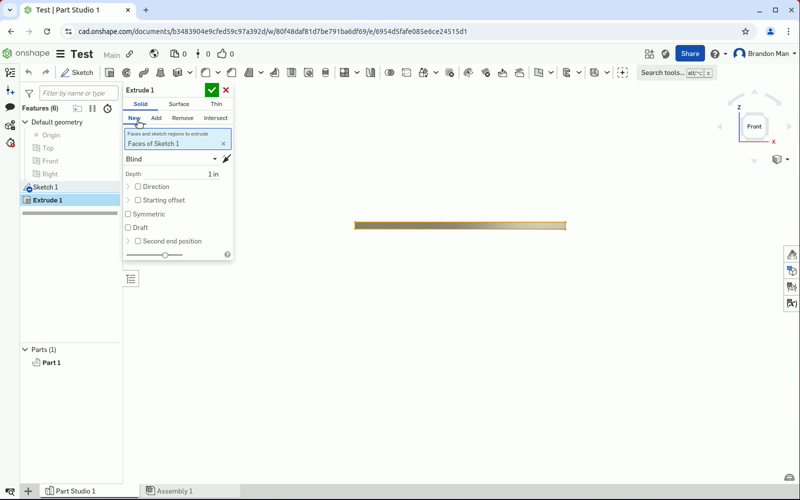
key(tab, 4)
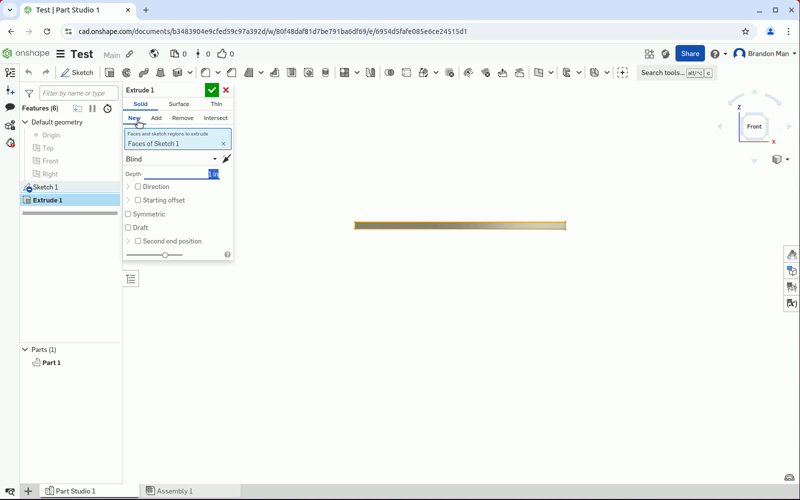
text(1.444)
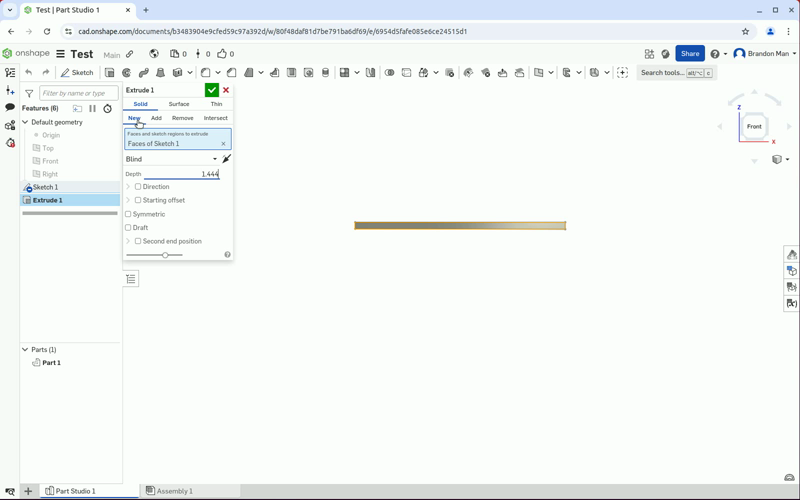
key(enter)
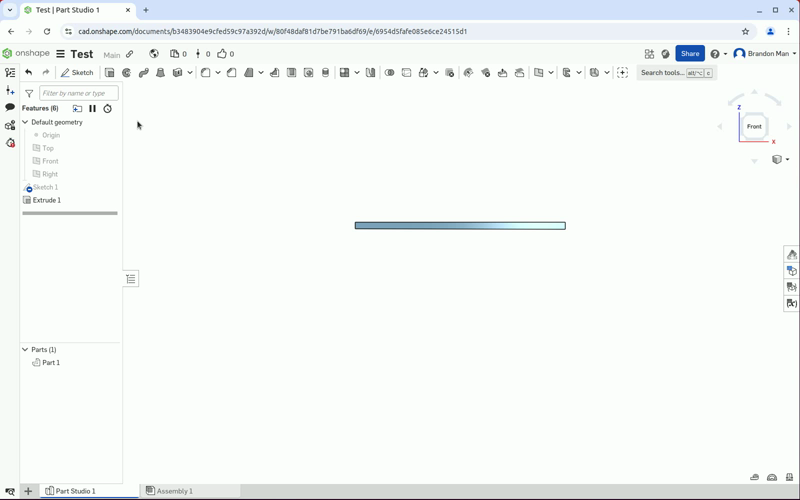
key(shift+h)
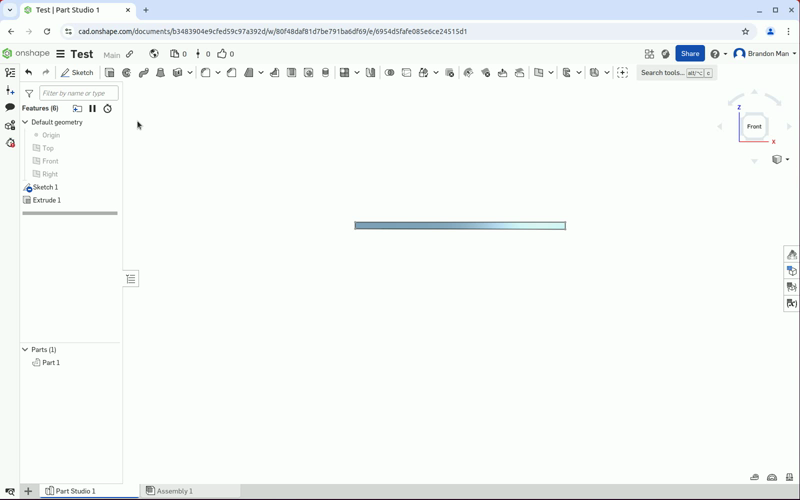
key(shift+h)
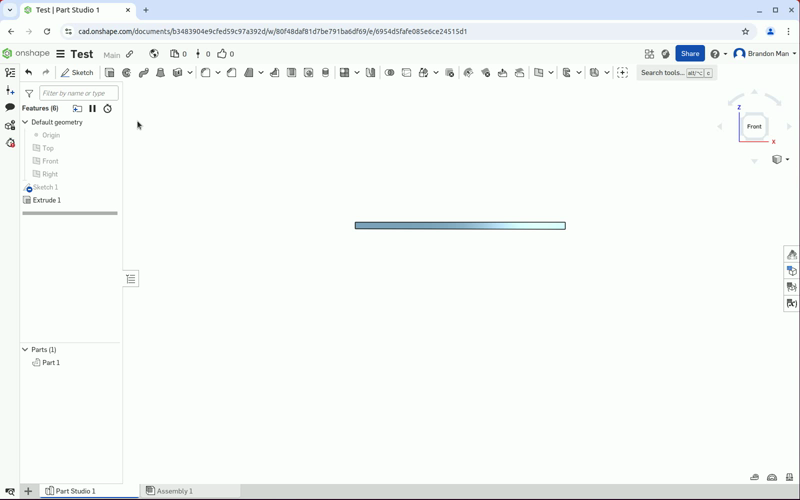
mouse_move(73, 189)
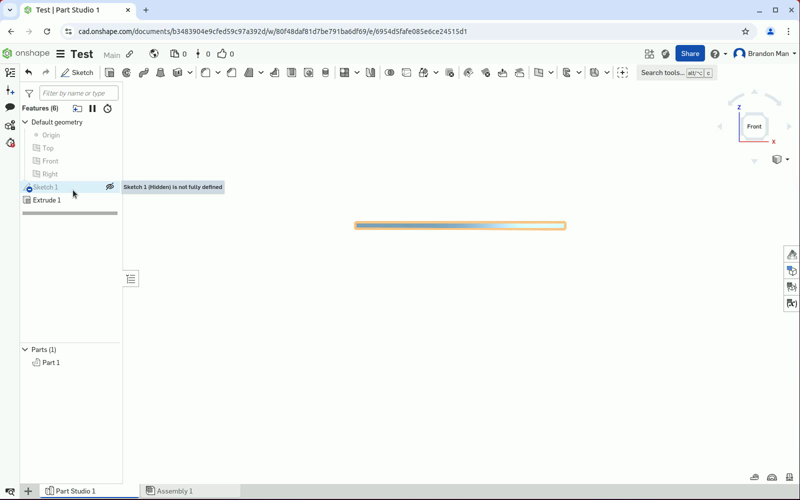
click(73, 189)
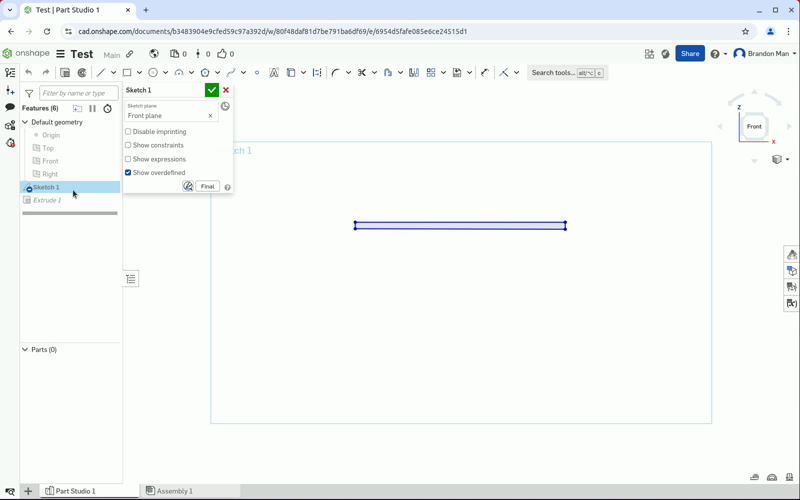
mouse_move(229, 92)
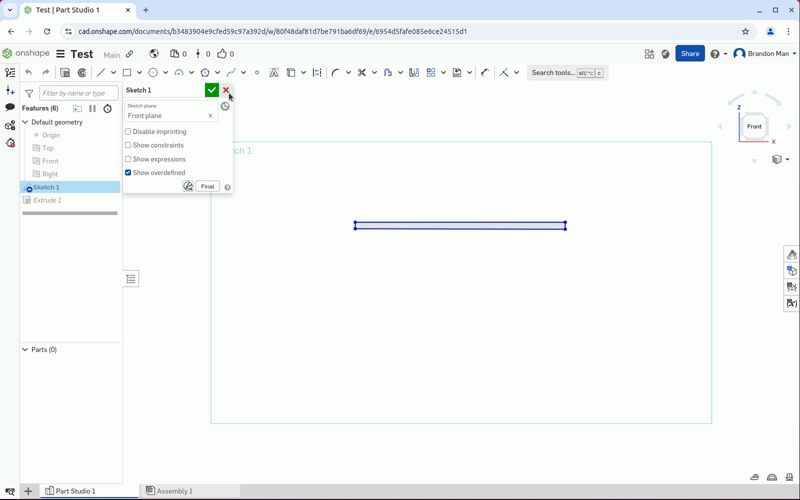
click(229, 92)
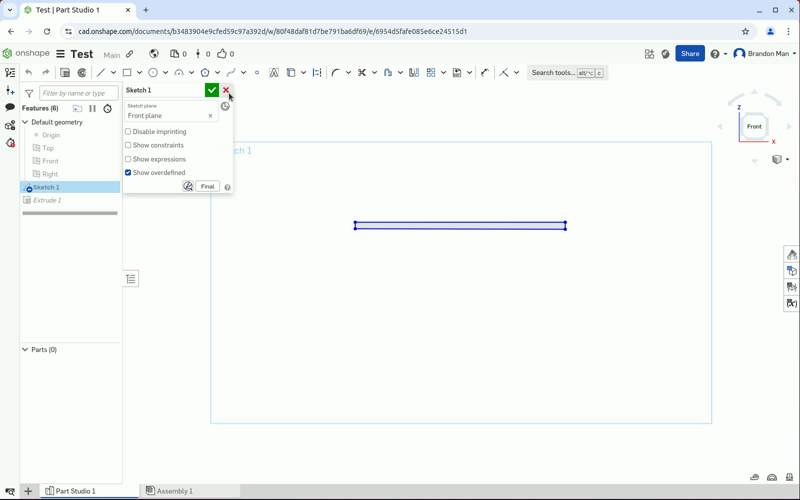
key(shift+s)
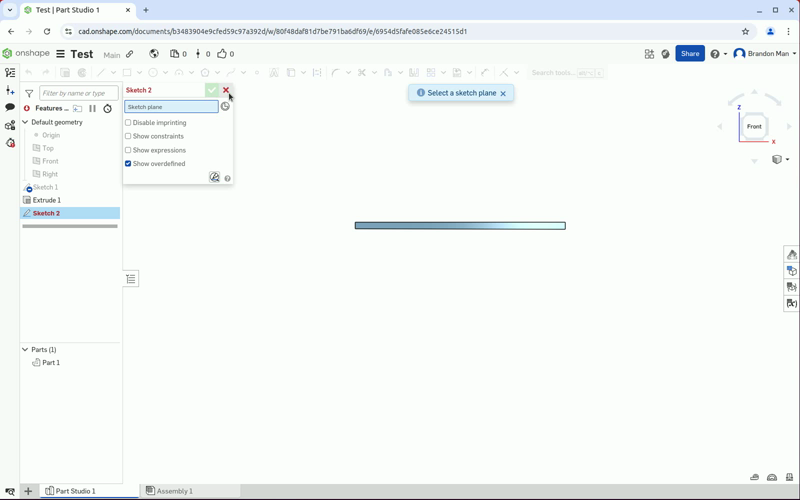
mouse_move(73, 163)
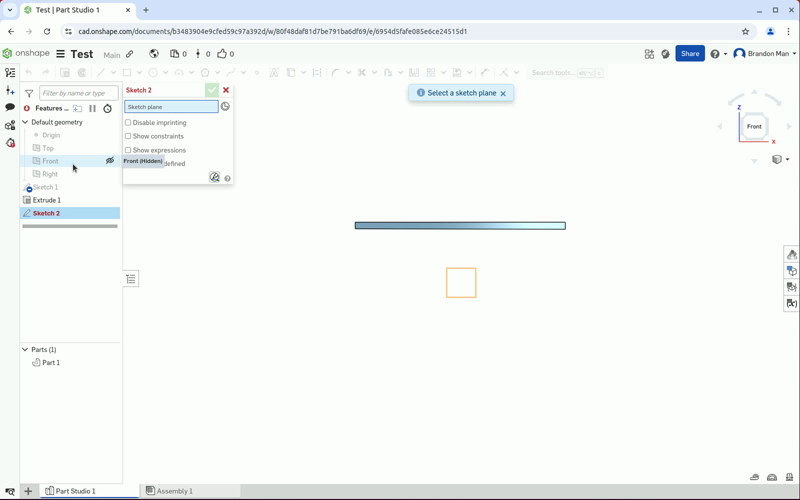
click(73, 163)
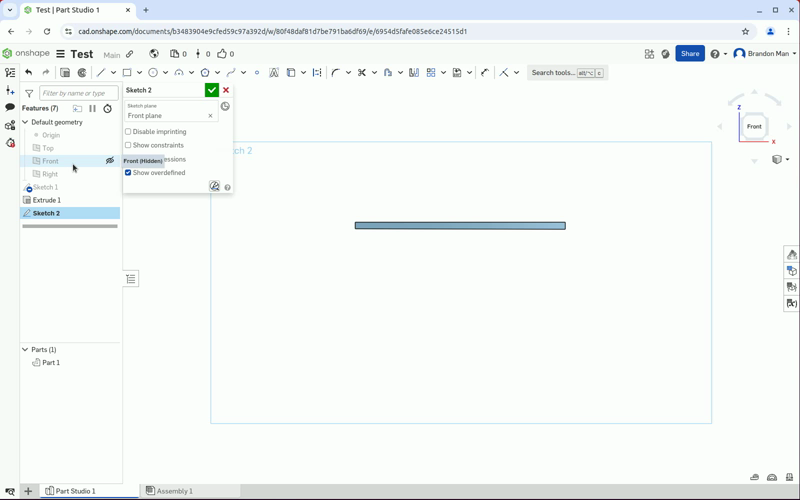
mouse_move(73, 352)
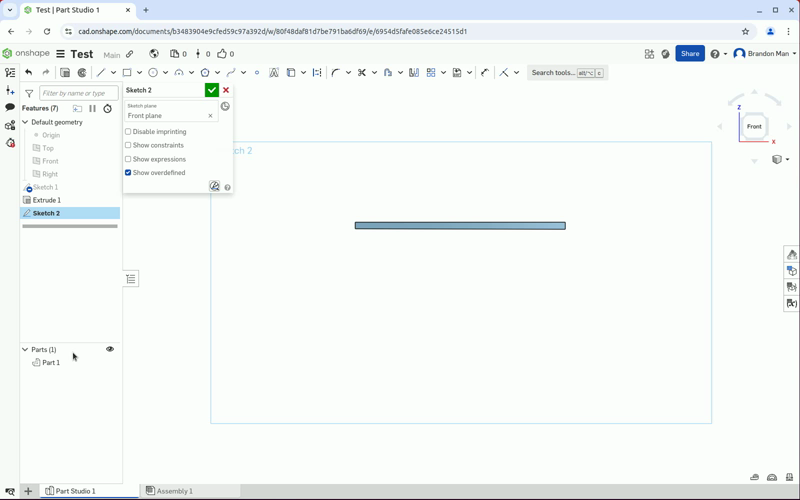
key(y)
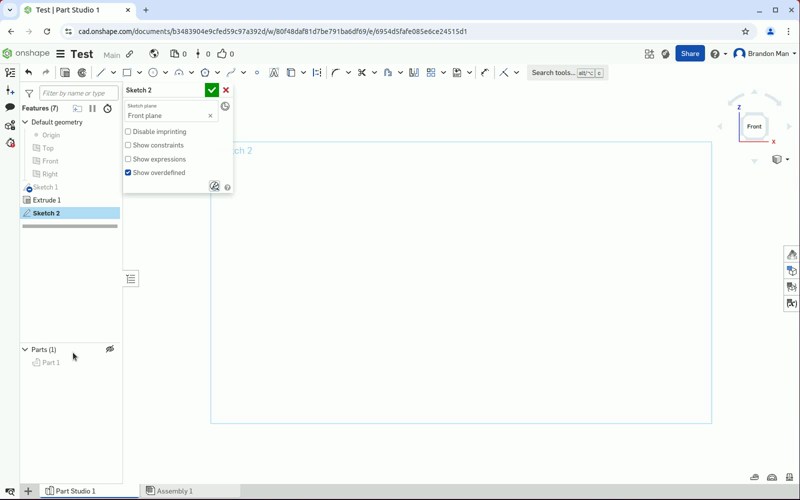
key(l)
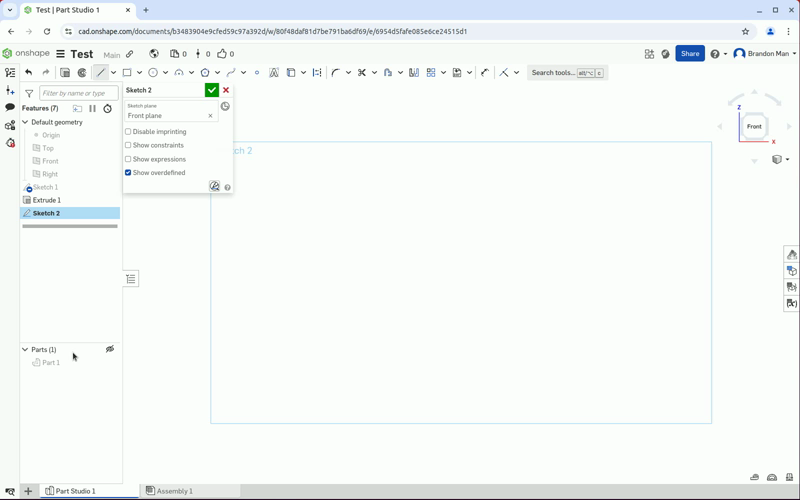
key_down(shift)
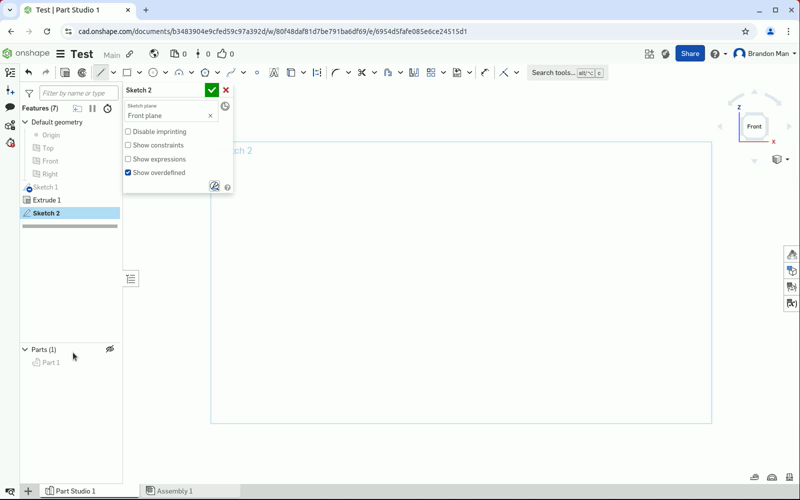
mouse_move(355, 336)
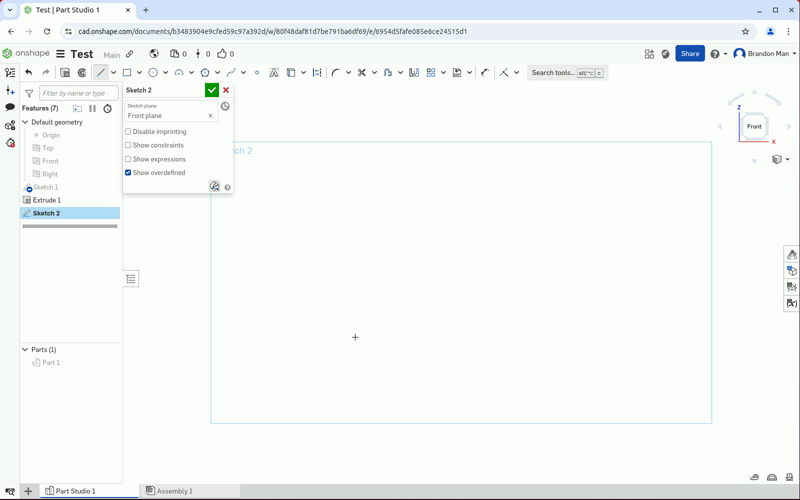
click(355, 336)
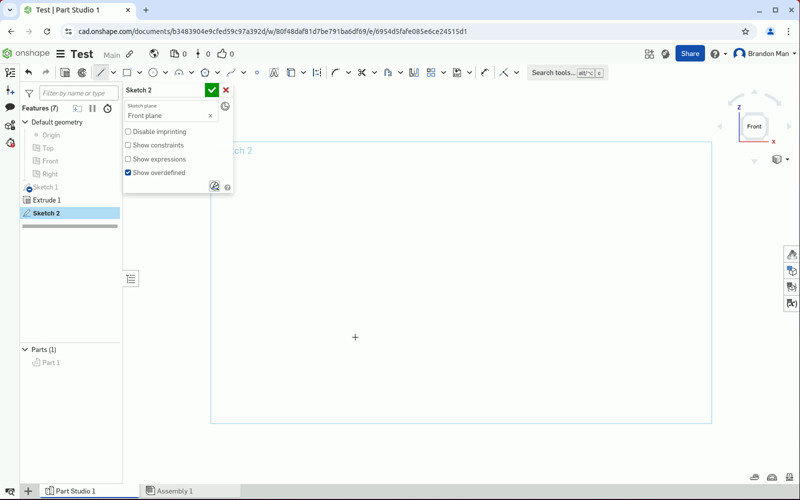
key_up(shift)
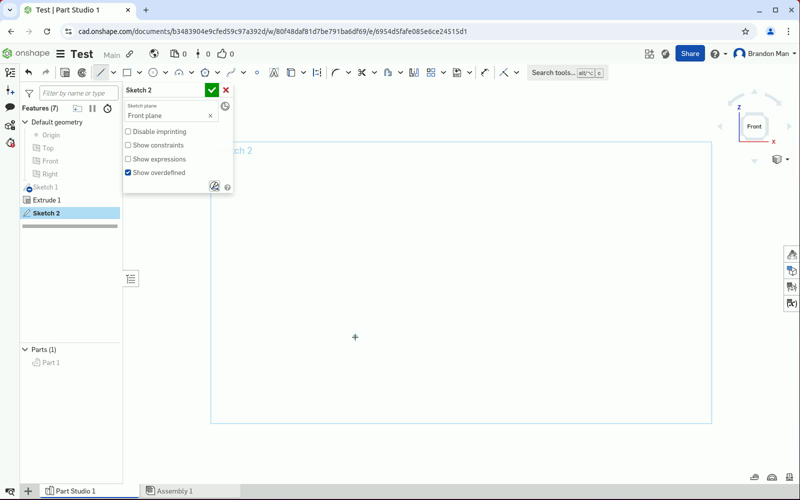
key_down(shift)
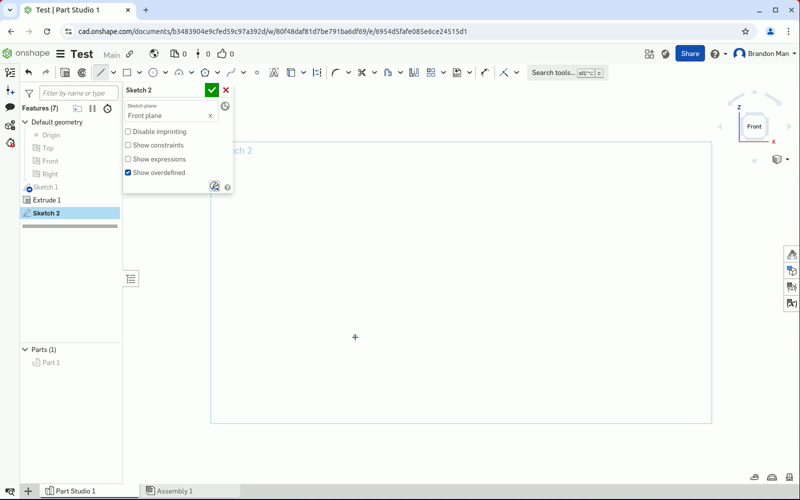
mouse_move(565, 336)
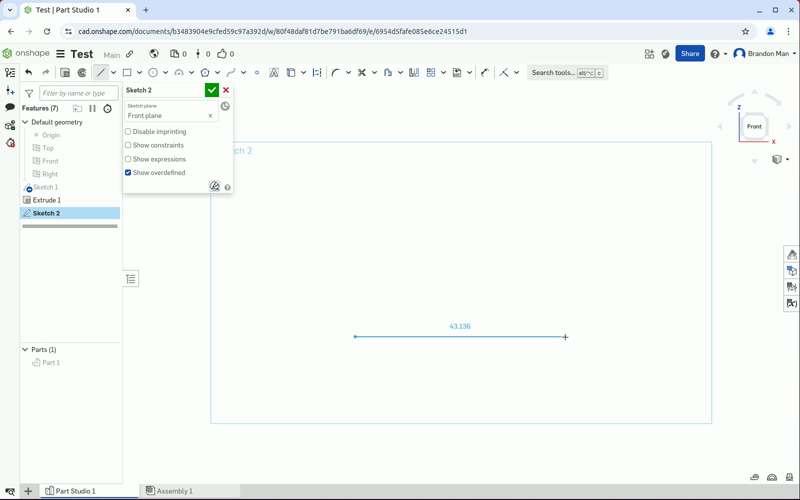
click(565, 336)
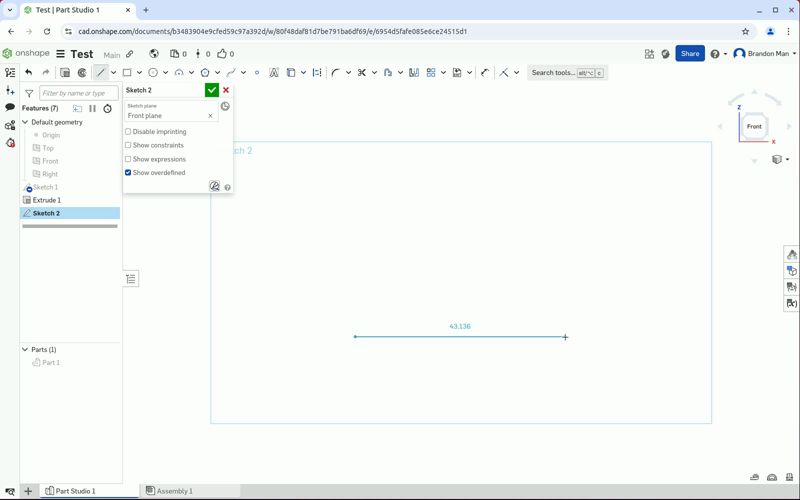
key_up(shift)
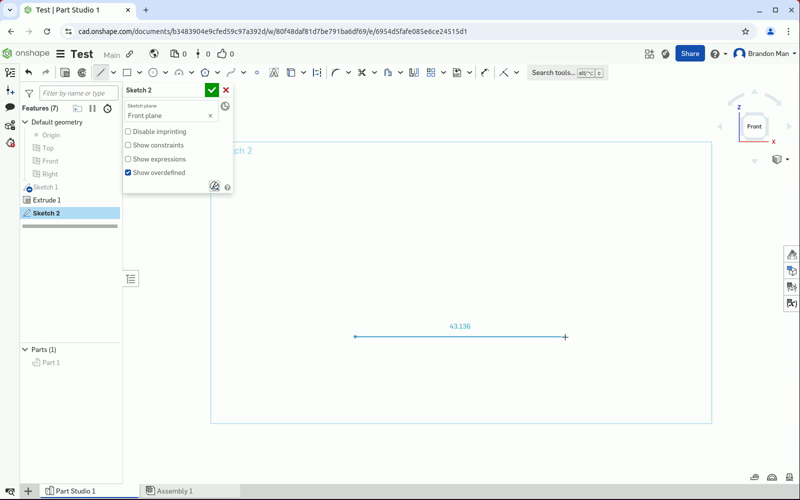
key_down(shift)
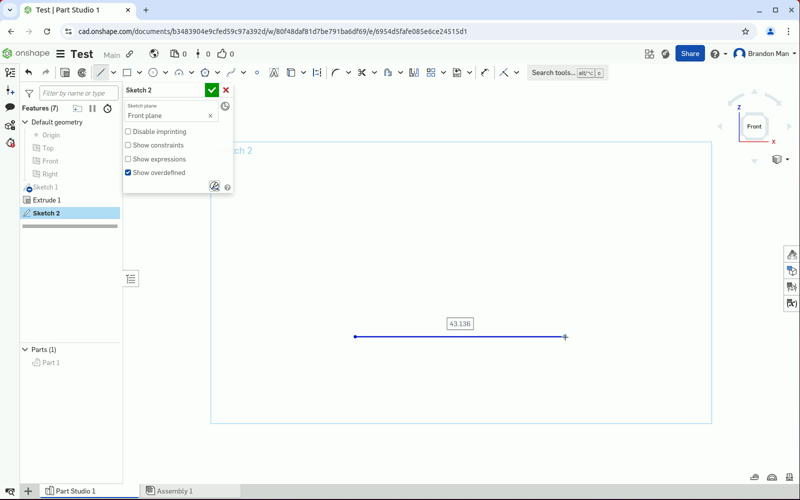
mouse_move(565, 228)
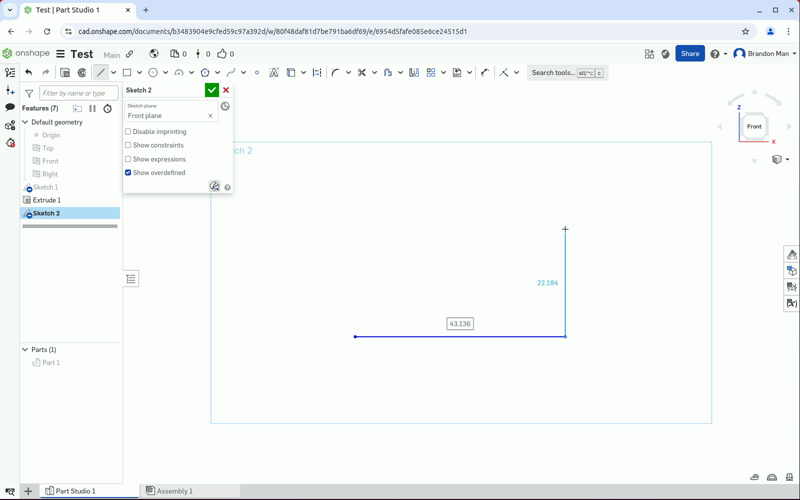
click(565, 228)
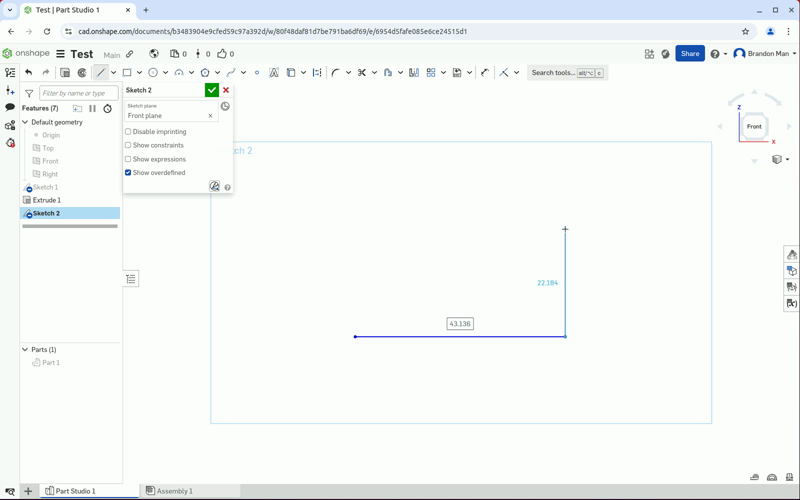
key_up(shift)
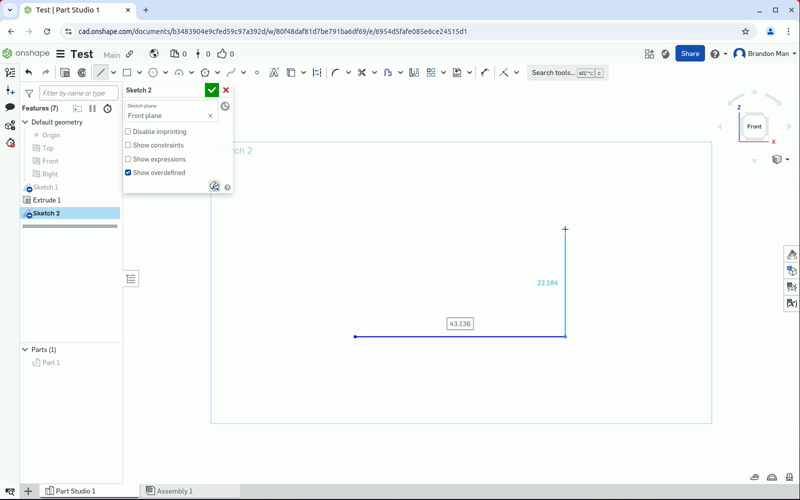
key_down(shift)
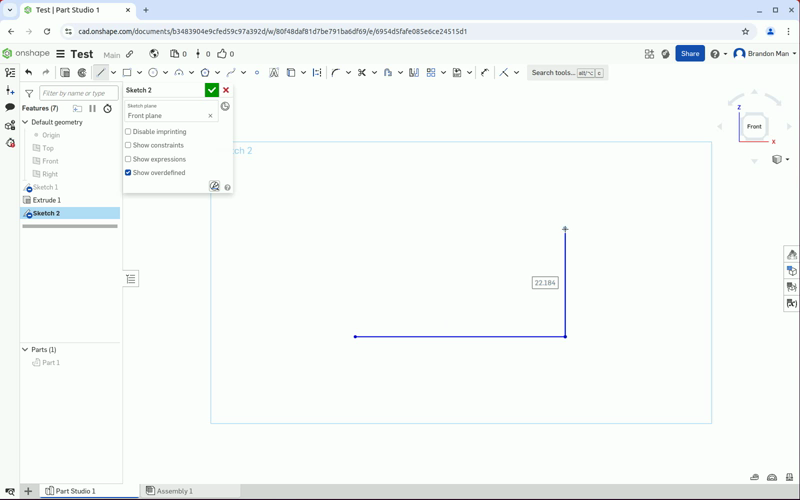
mouse_move(355, 228)
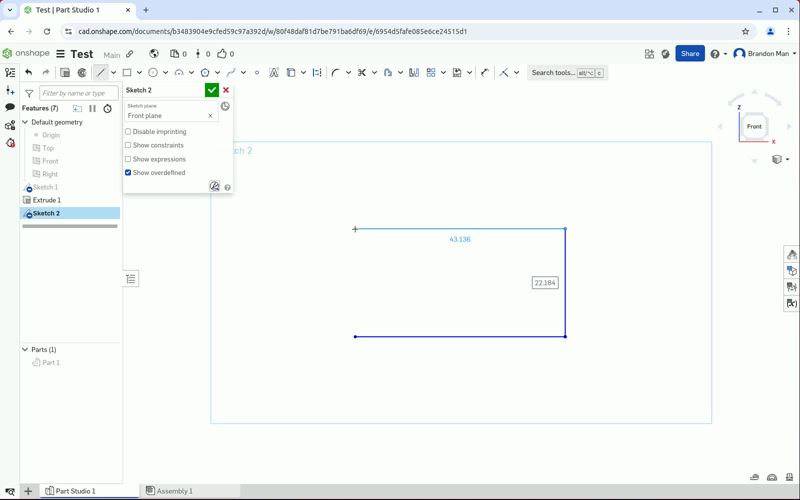
click(355, 228)
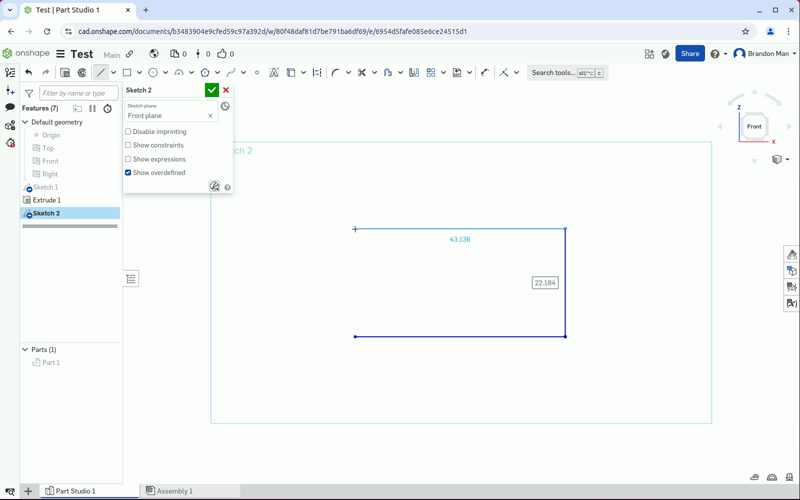
key_up(shift)
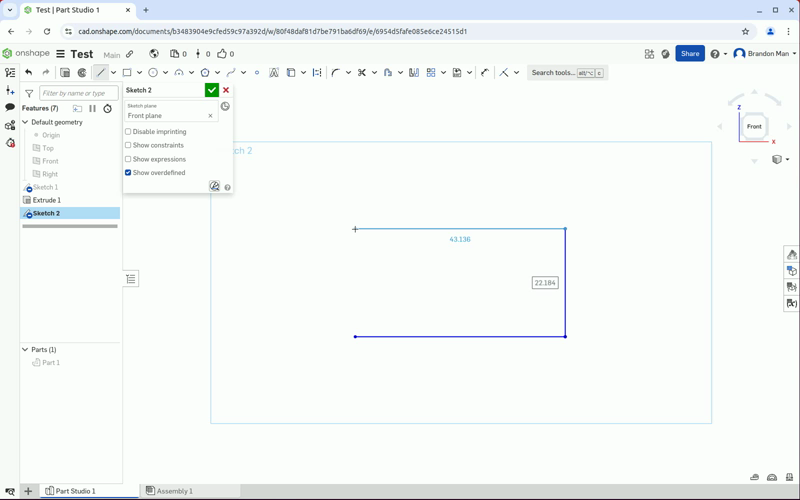
key_down(shift)
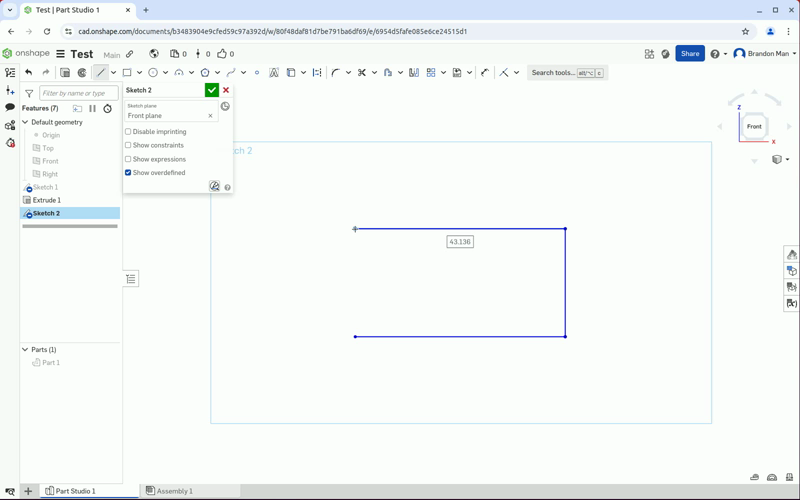
mouse_move(355, 336)
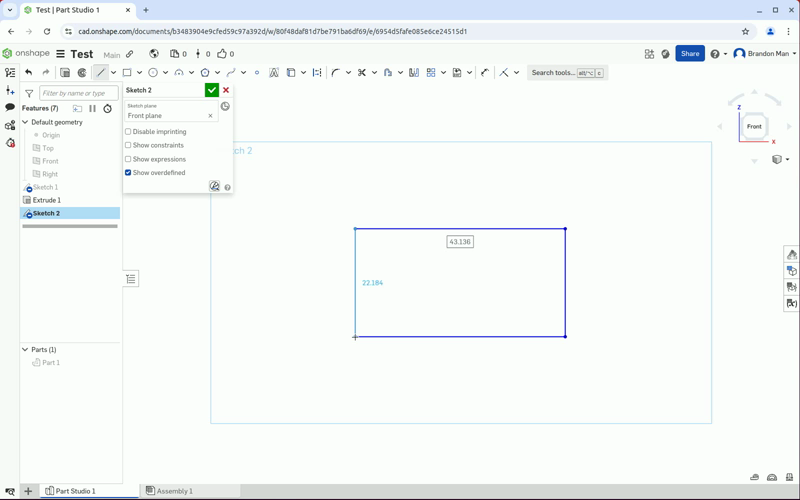
key_up(shift)
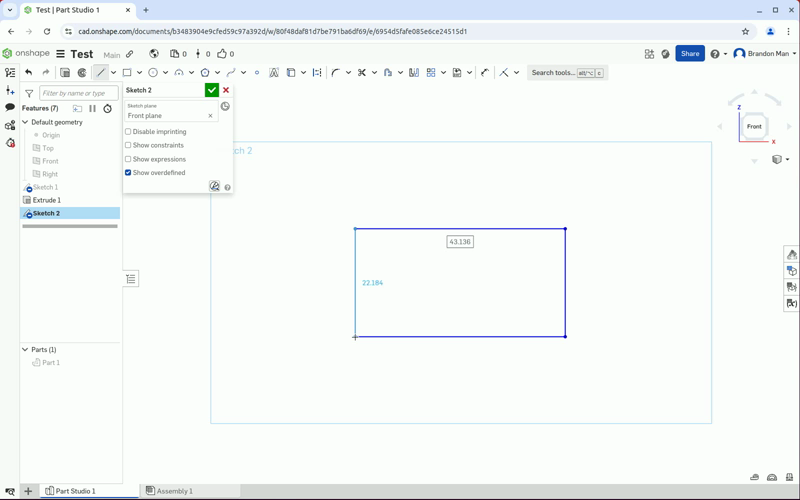
click(355, 336)
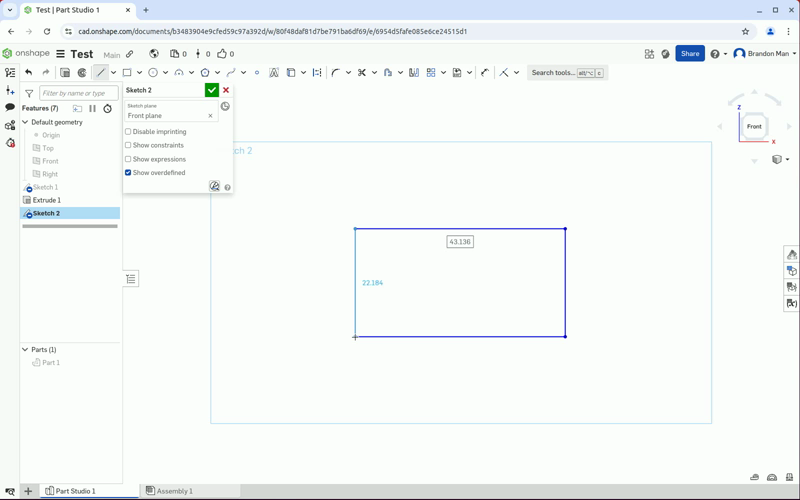
key(esc)
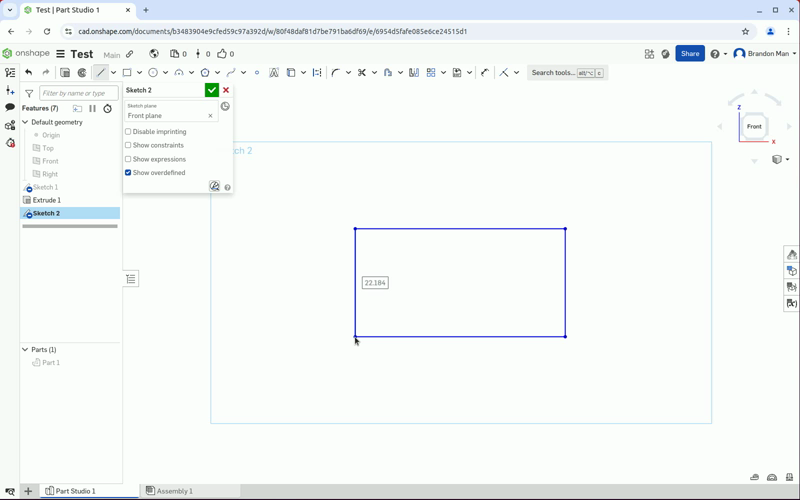
mouse_move(541, 251)
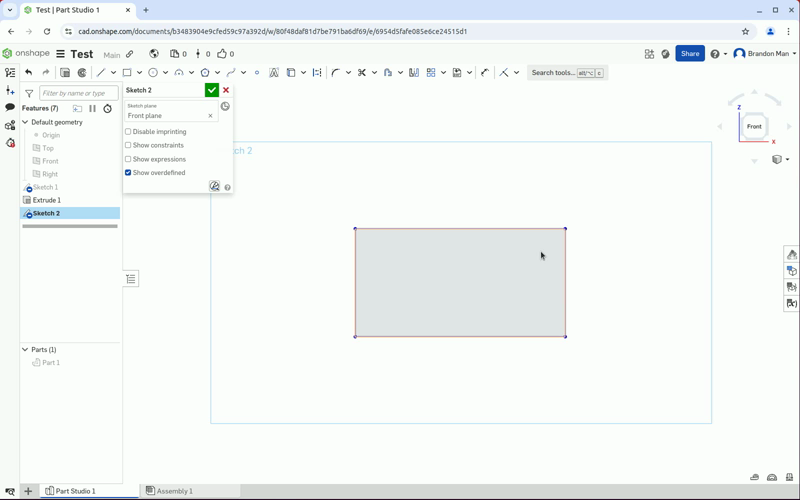
click(541, 251)
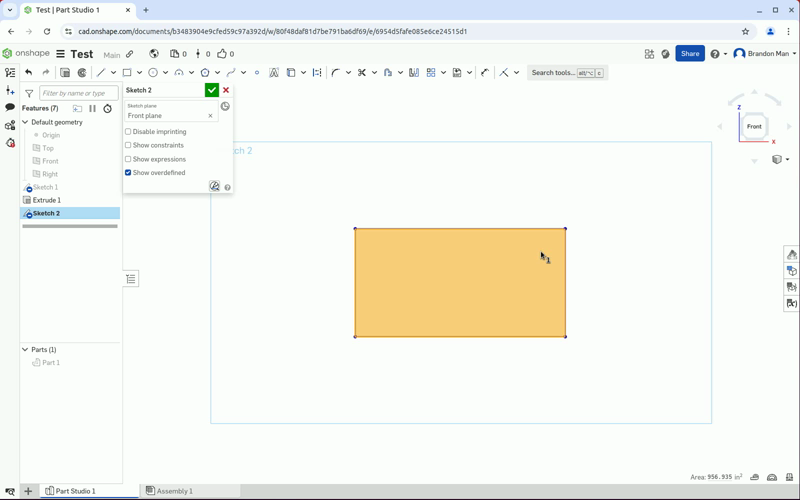
mouse_move(73, 352)
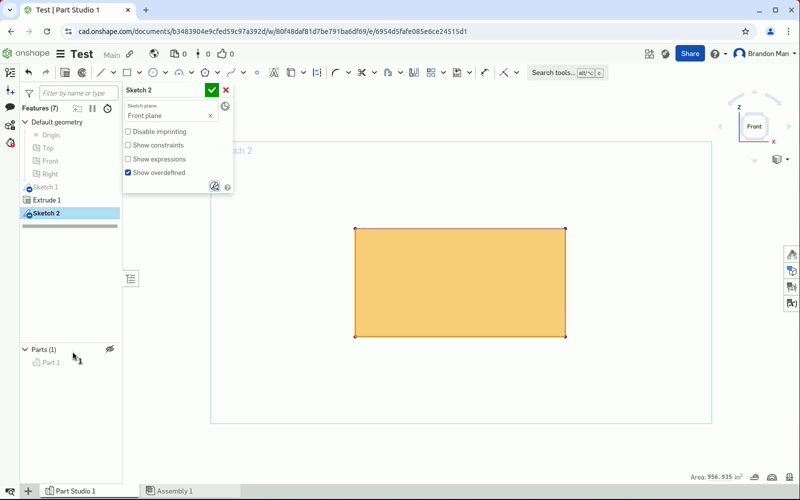
key(shift+y)
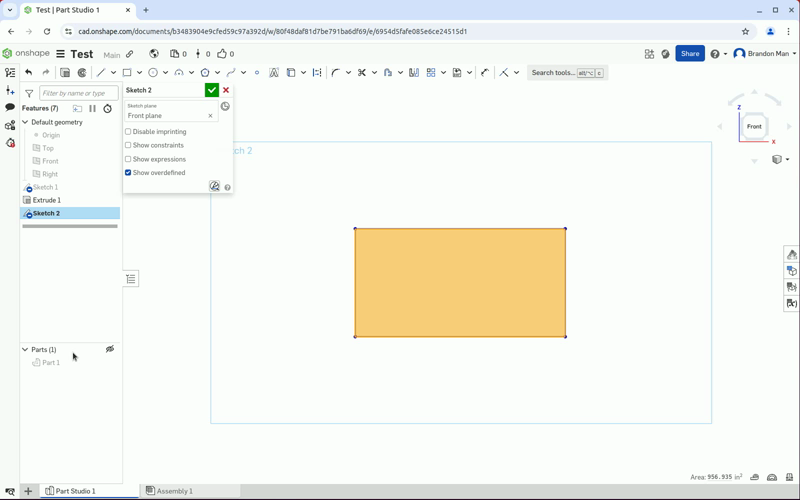
key(shift+e)
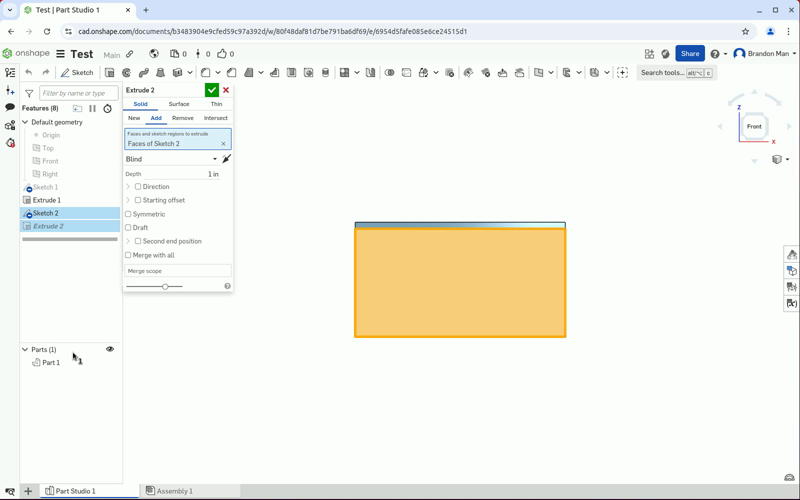
mouse_move(143, 106)
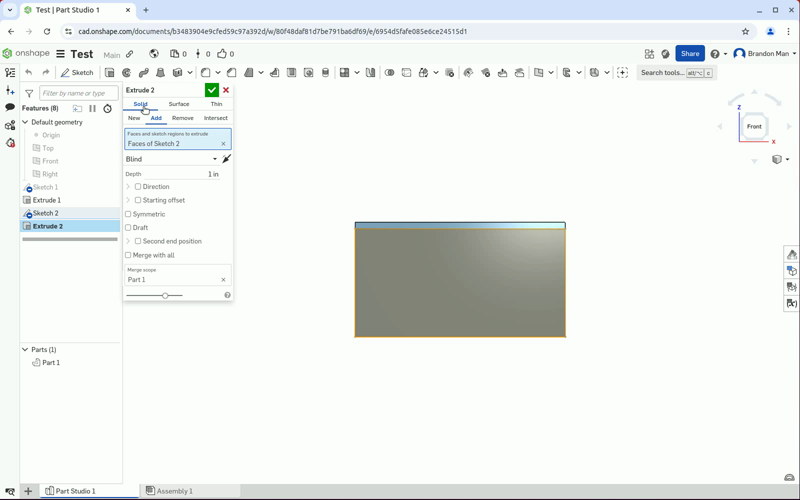
click(143, 106)
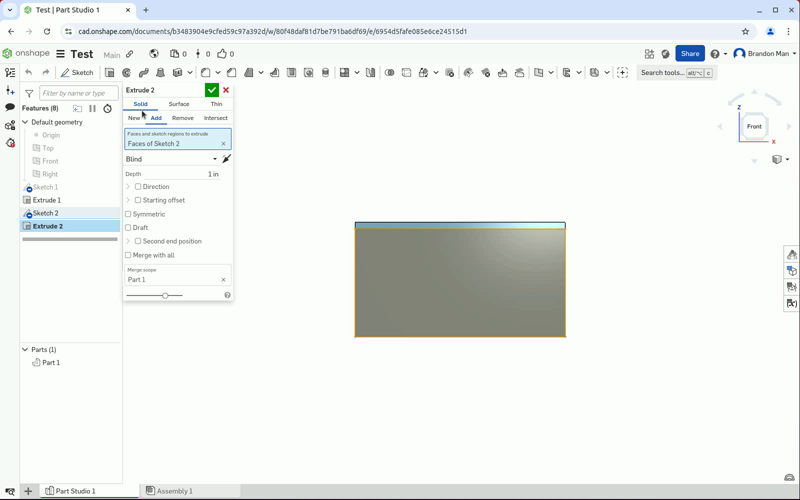
mouse_move(137, 120)
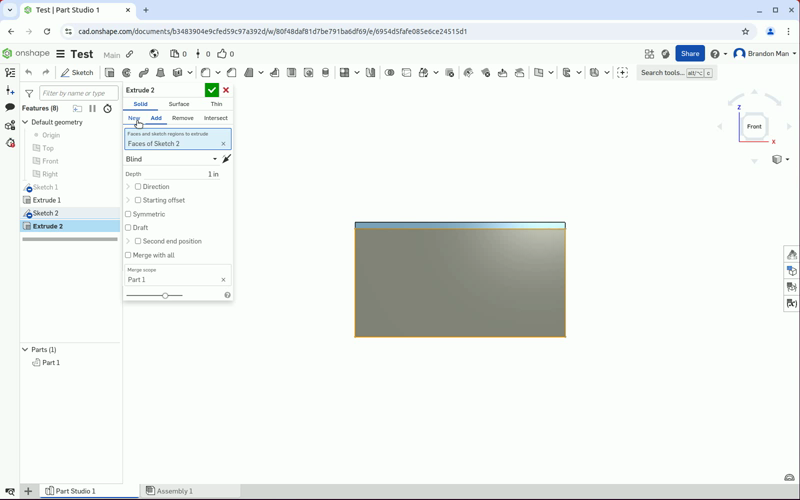
click(137, 120)
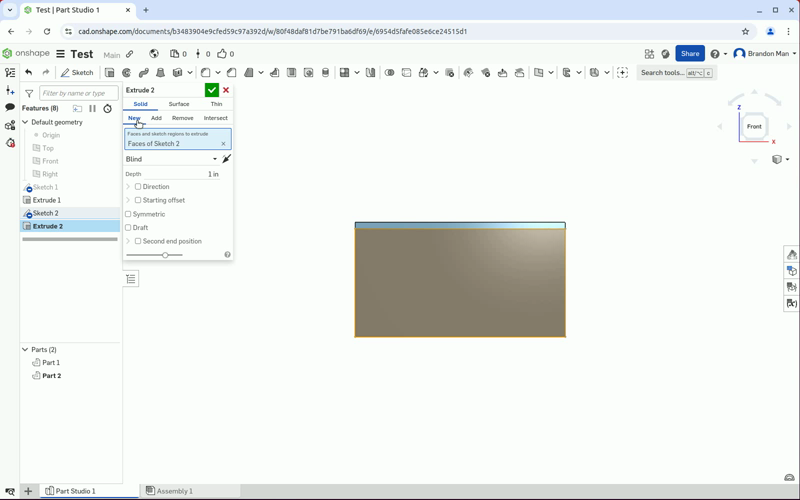
key(tab, 4)
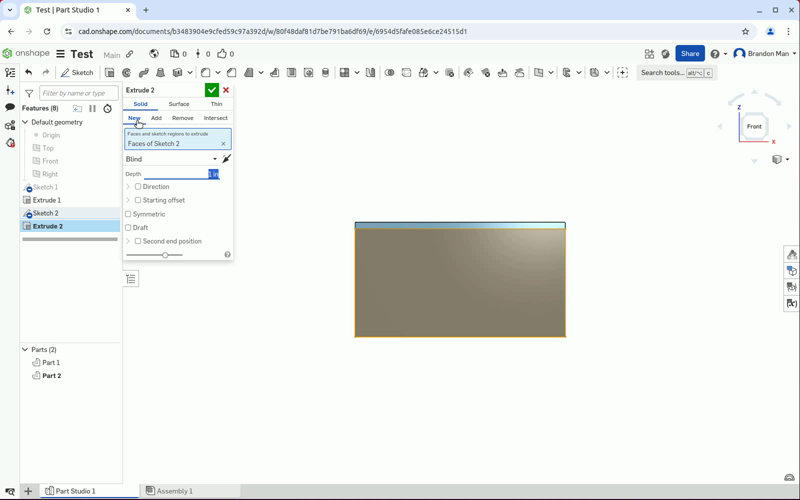
text(1.444)
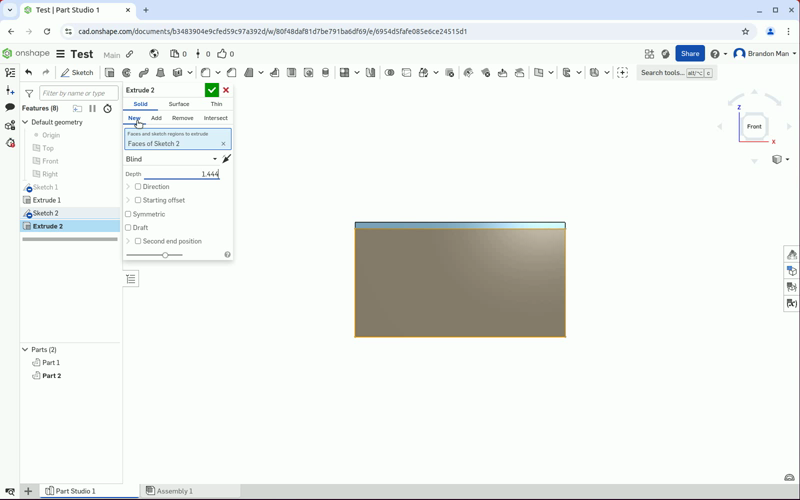
key(enter)
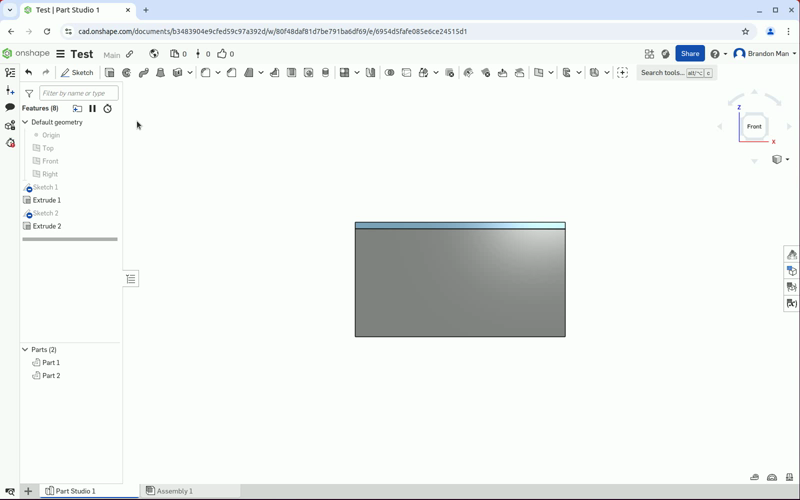
key(shift+h)
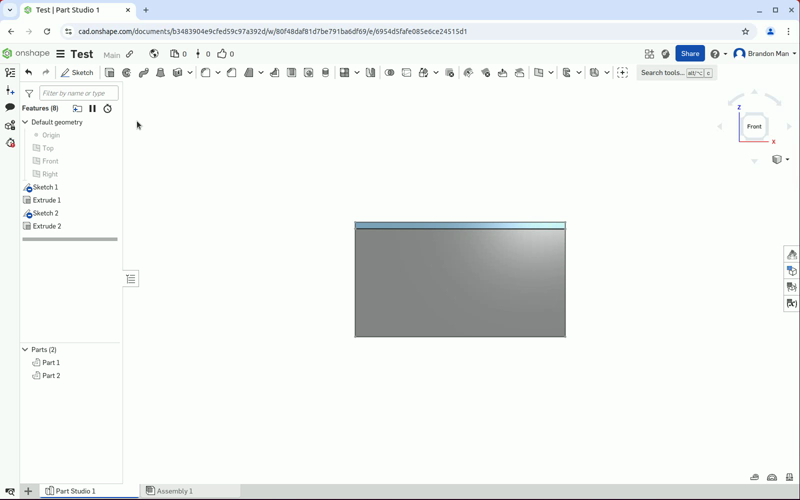
key(shift+h)
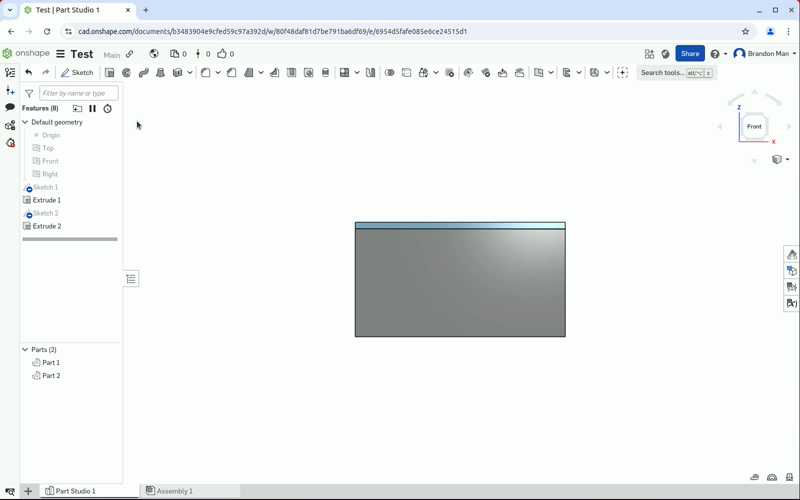
mouse_move(73, 189)
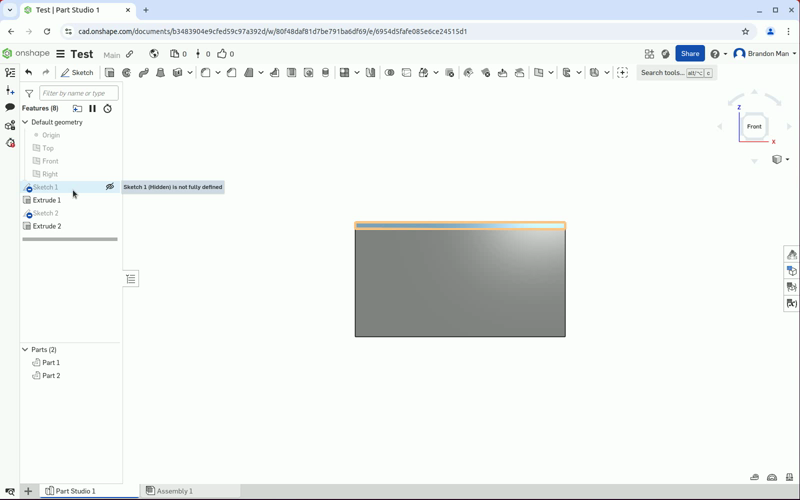
click(73, 189)
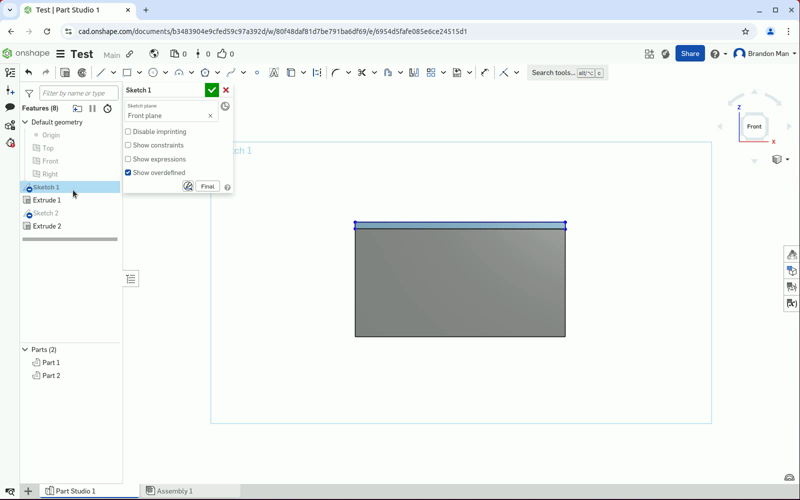
mouse_move(229, 92)
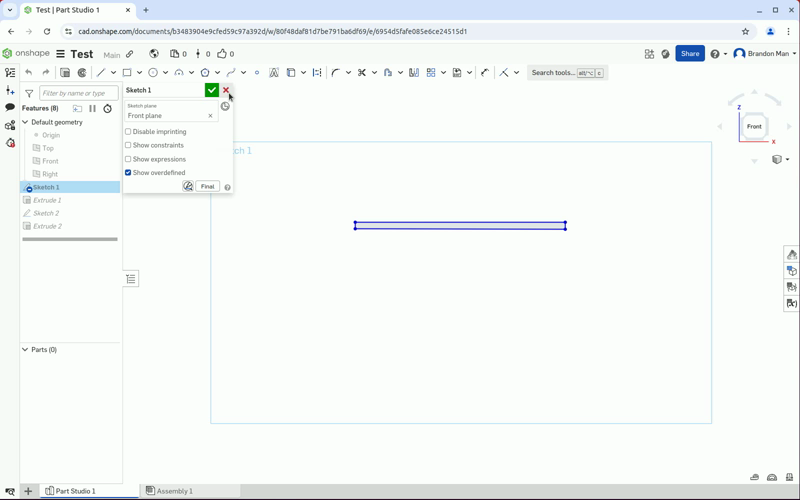
click(229, 92)
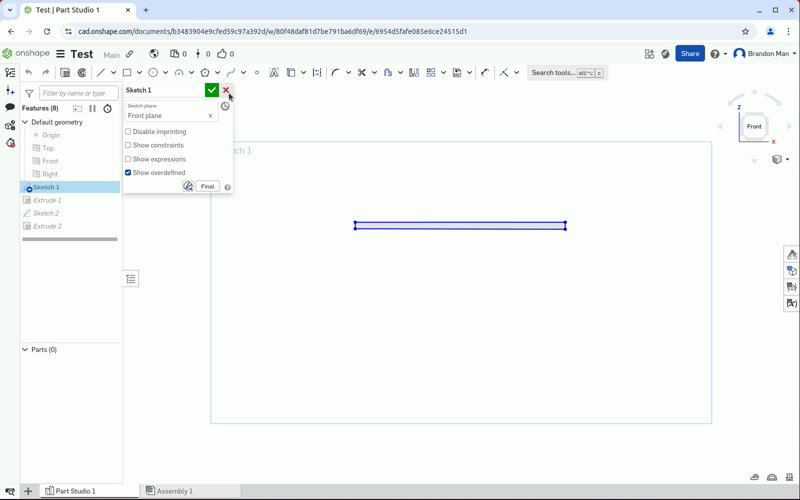
key(shift+s)
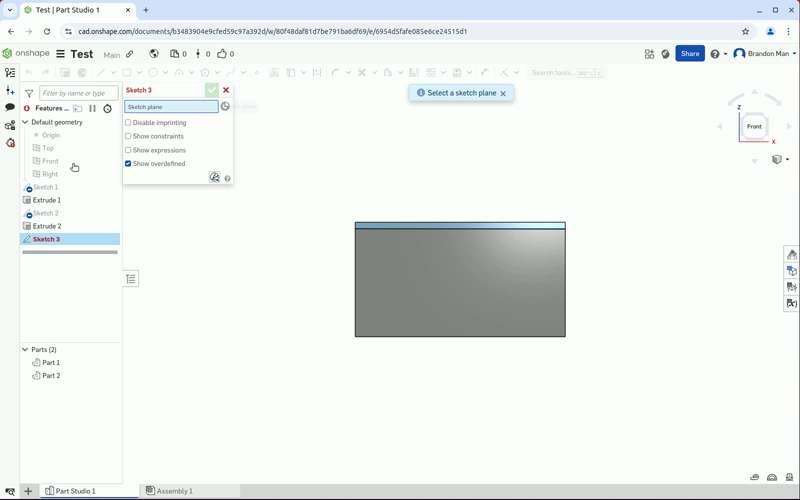
mouse_move(73, 163)
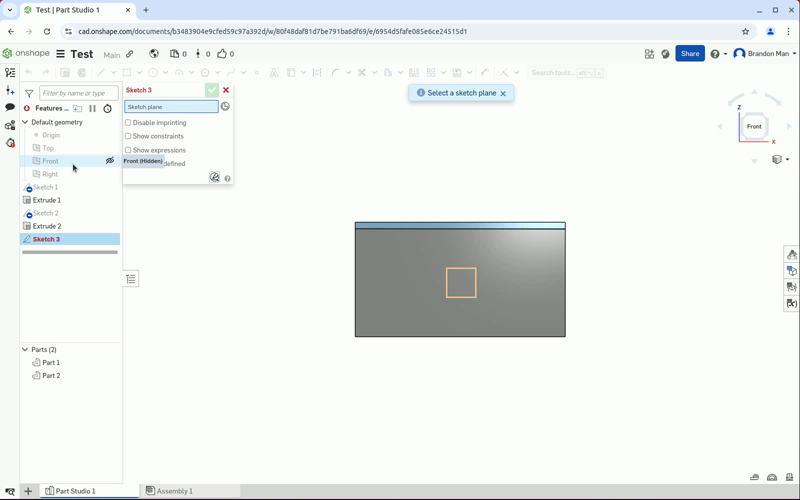
click(73, 163)
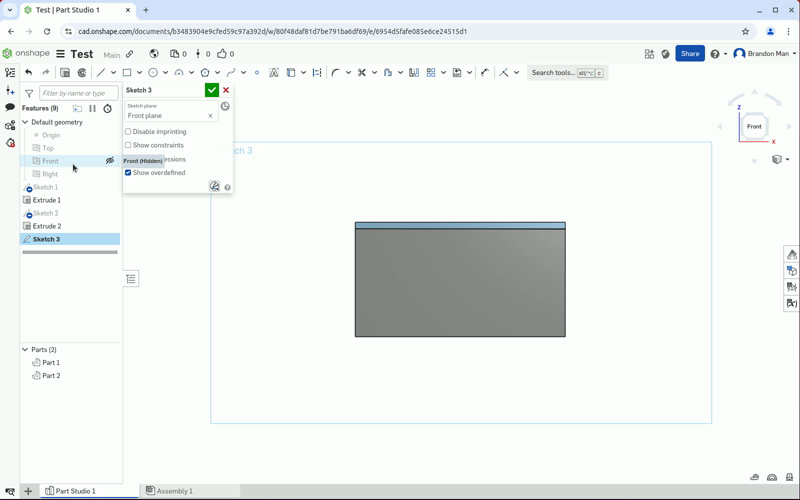
mouse_move(73, 352)
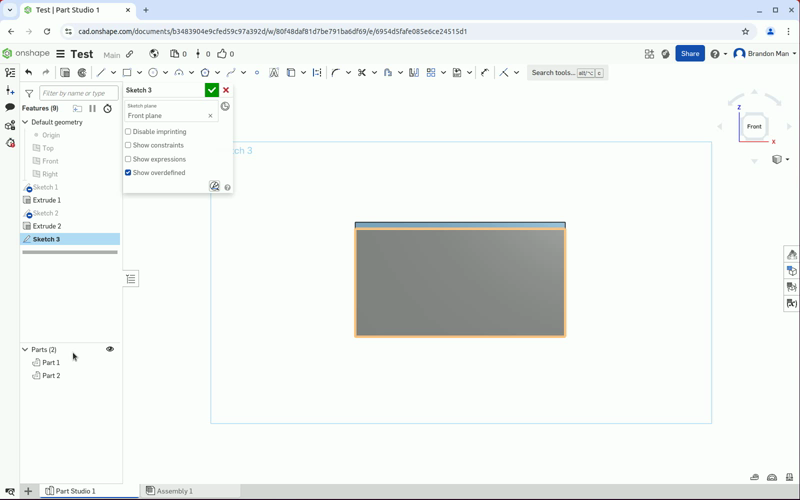
key(y)
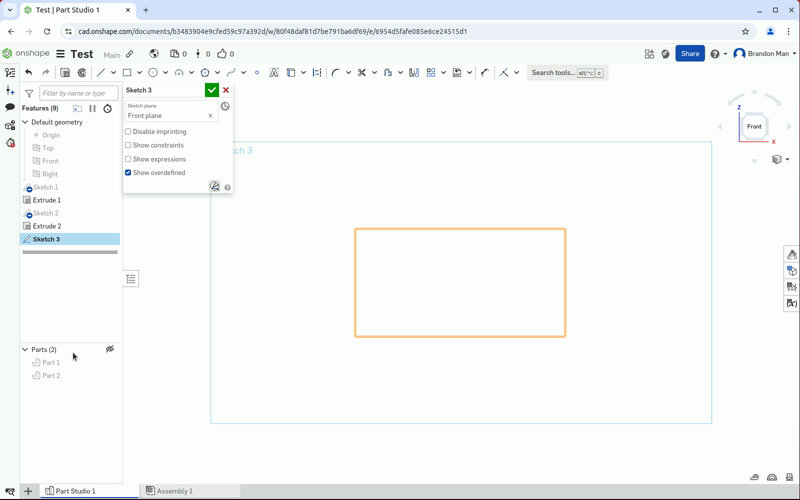
key(l)
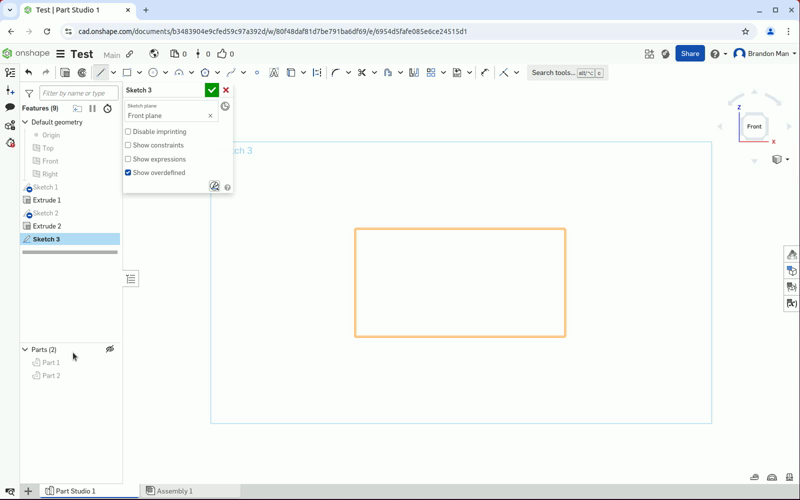
key_down(shift)
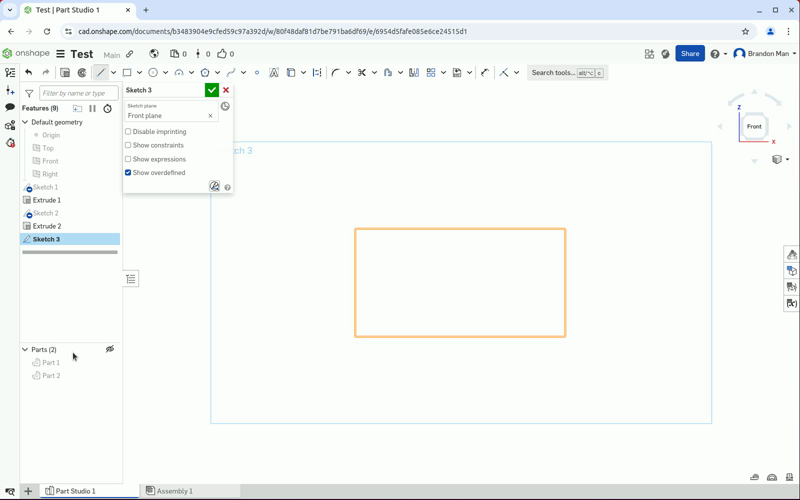
mouse_move(348, 343)
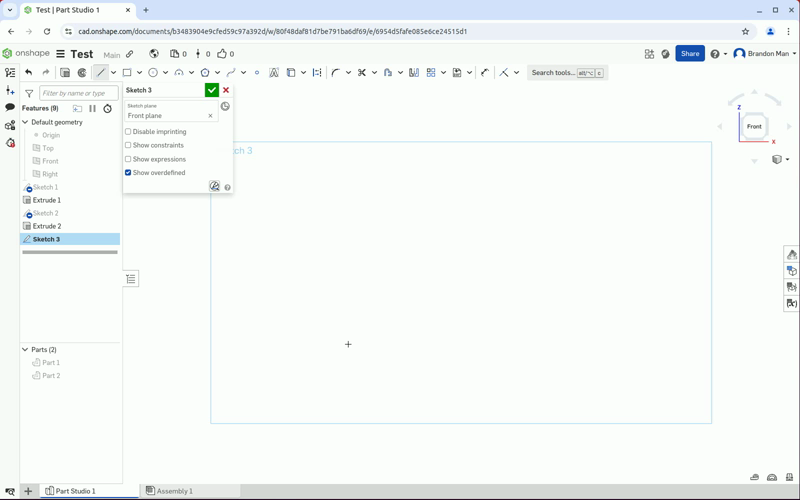
click(348, 343)
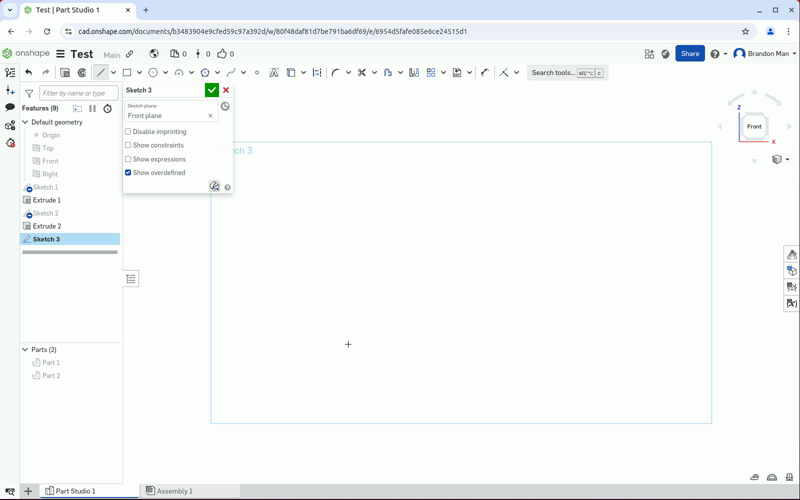
key_up(shift)
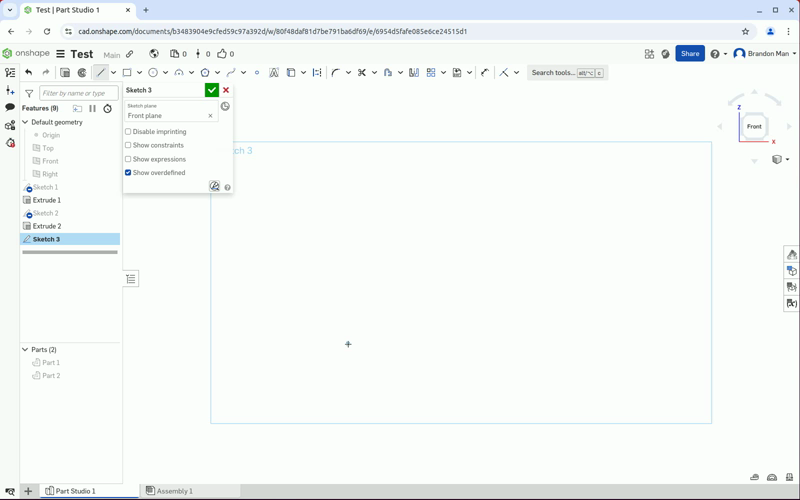
key_down(shift)
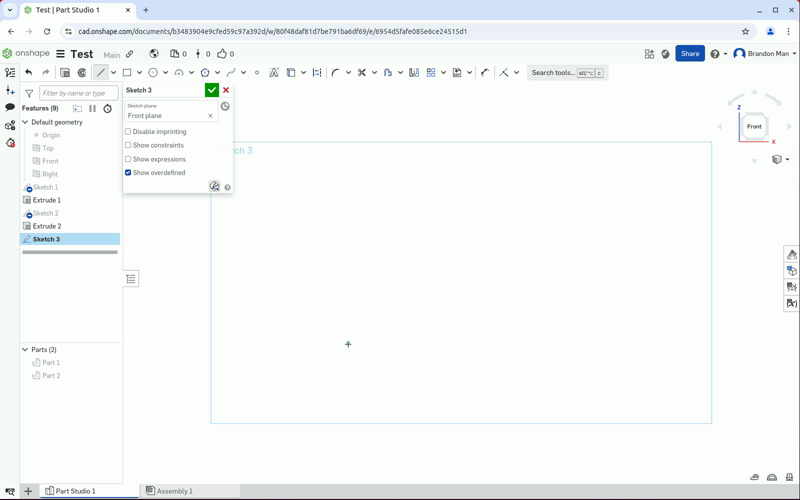
mouse_move(572, 343)
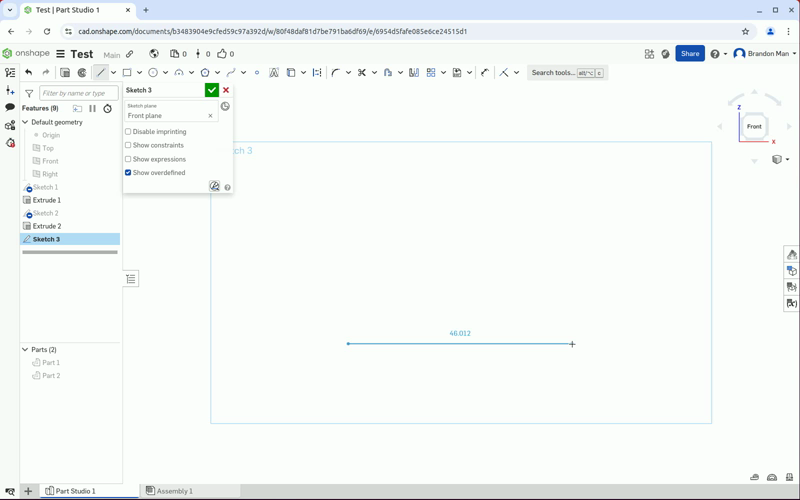
click(572, 343)
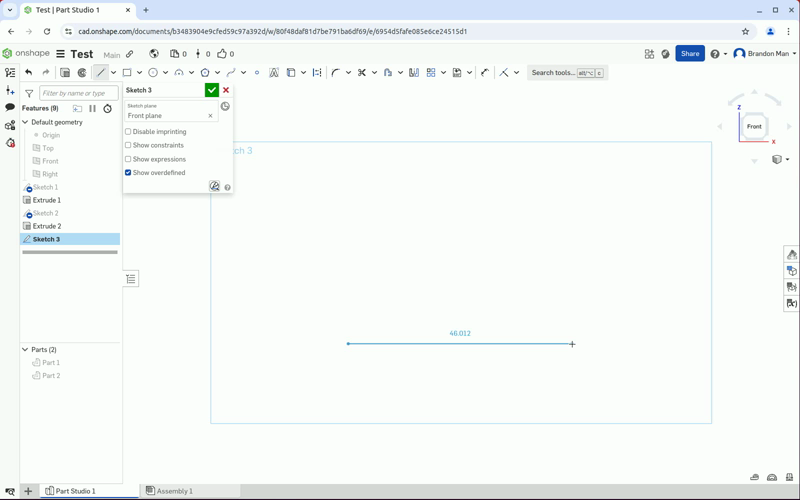
key_up(shift)
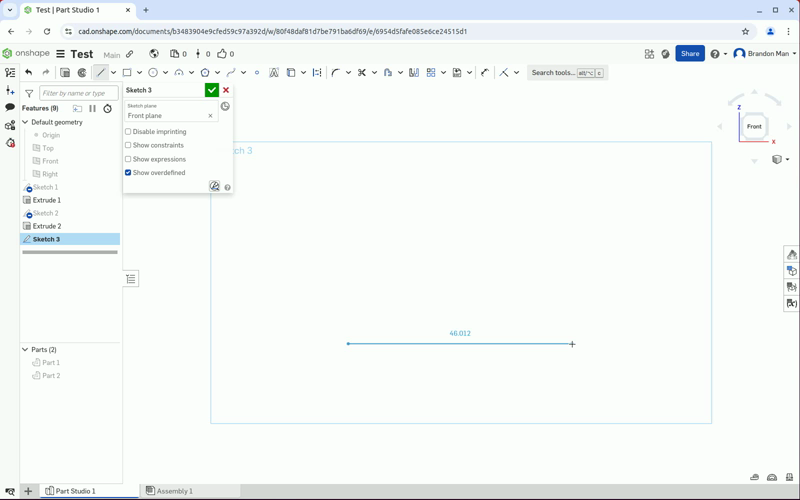
key_down(shift)
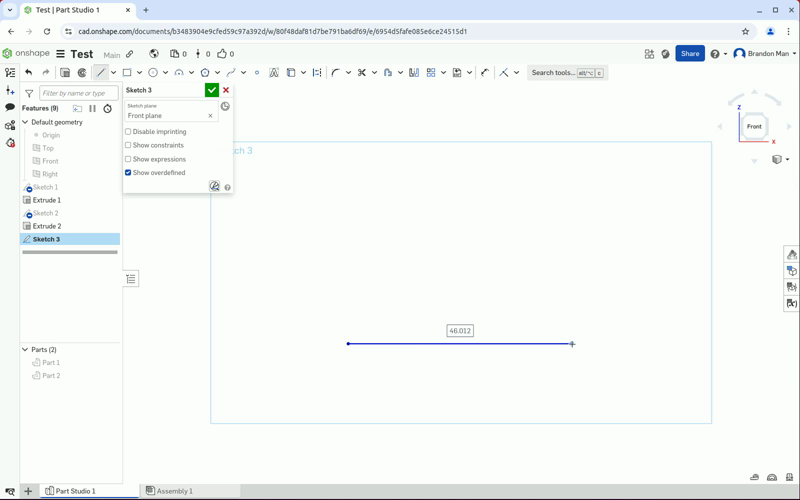
mouse_move(572, 221)
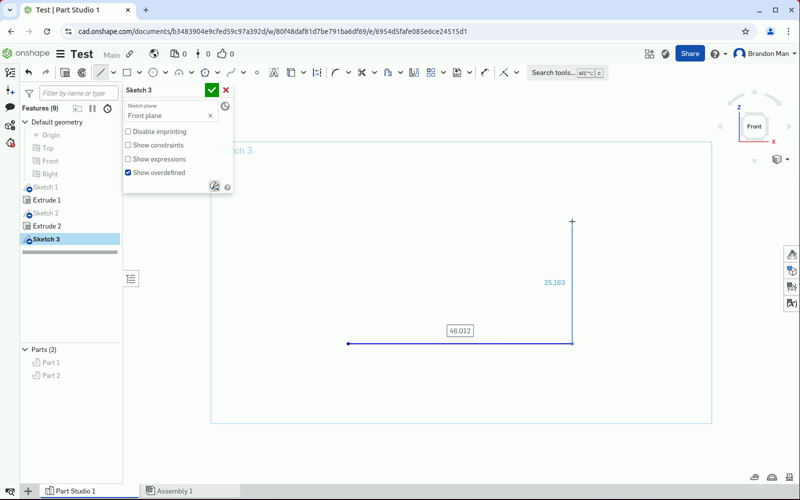
click(572, 221)
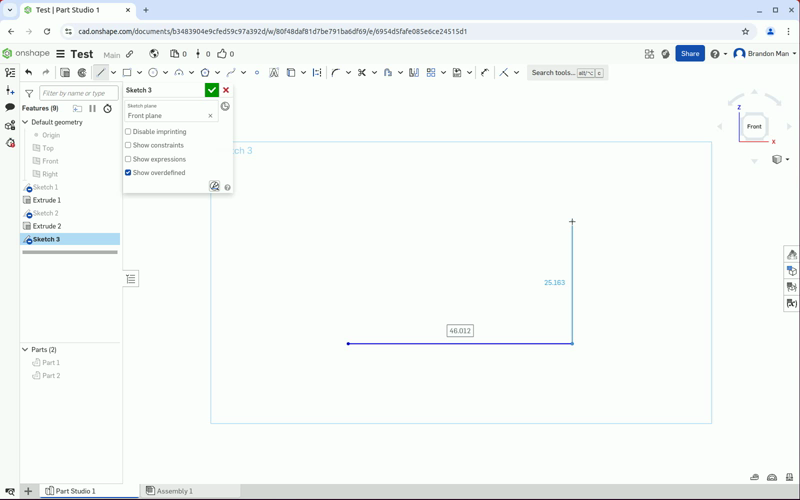
key_up(shift)
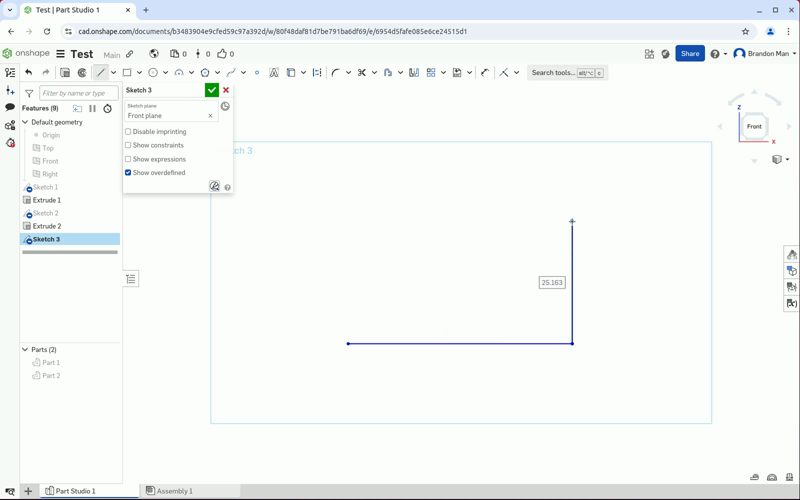
key_down(shift)
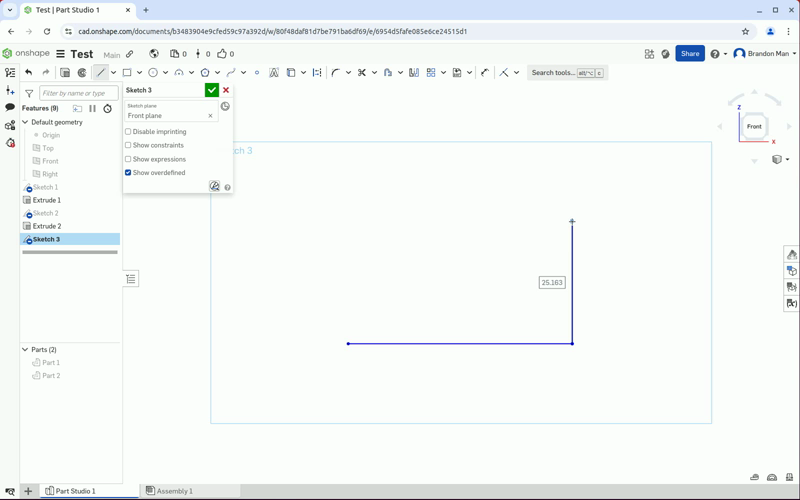
mouse_move(589, 221)
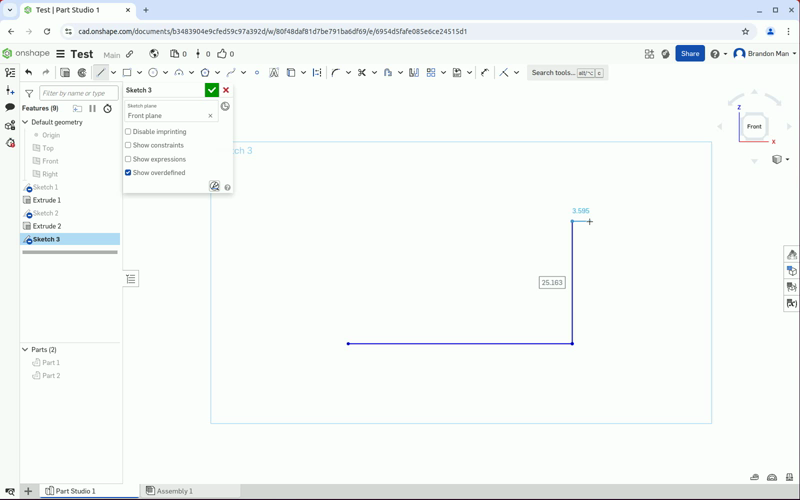
mouse_move(564, 221)
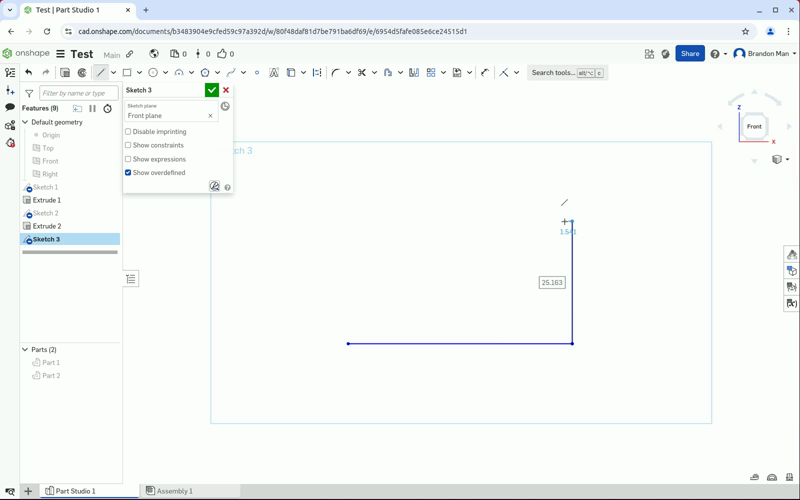
scroll(6)
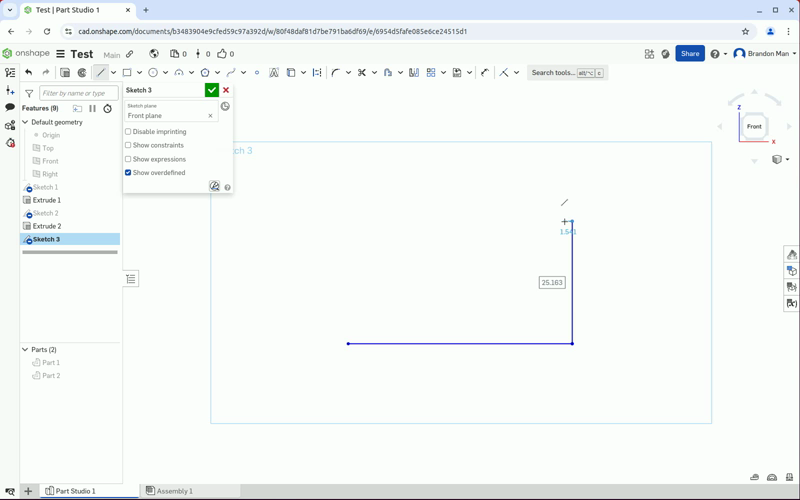
scroll(6)
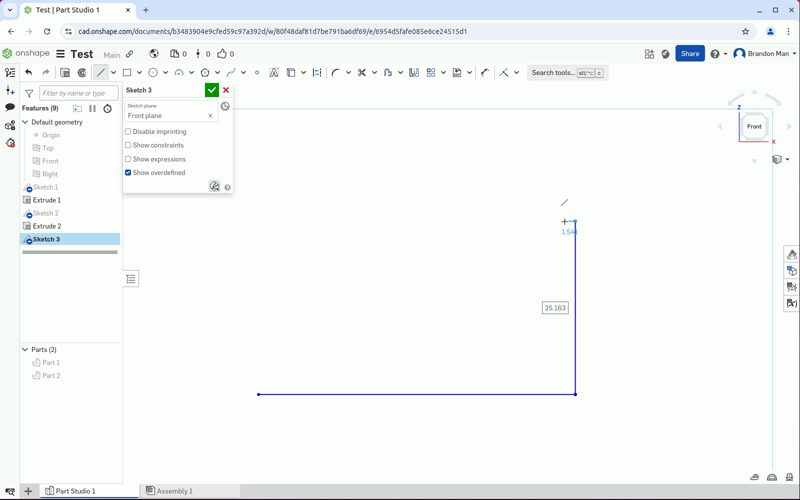
scroll(6)
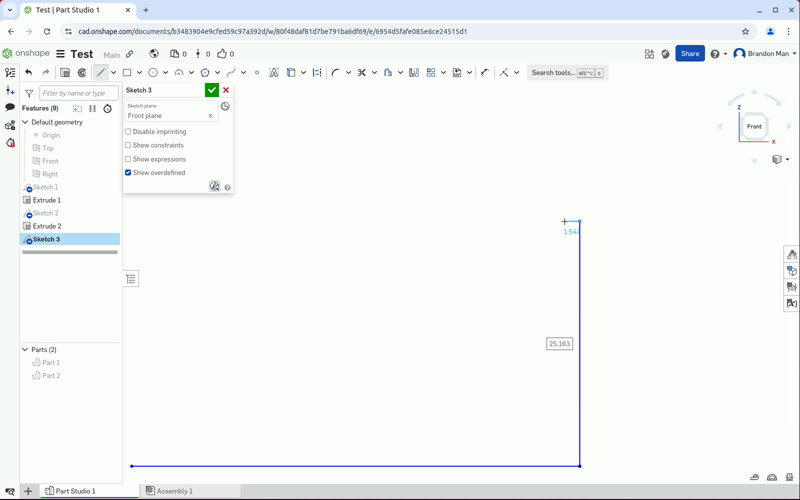
scroll(6)
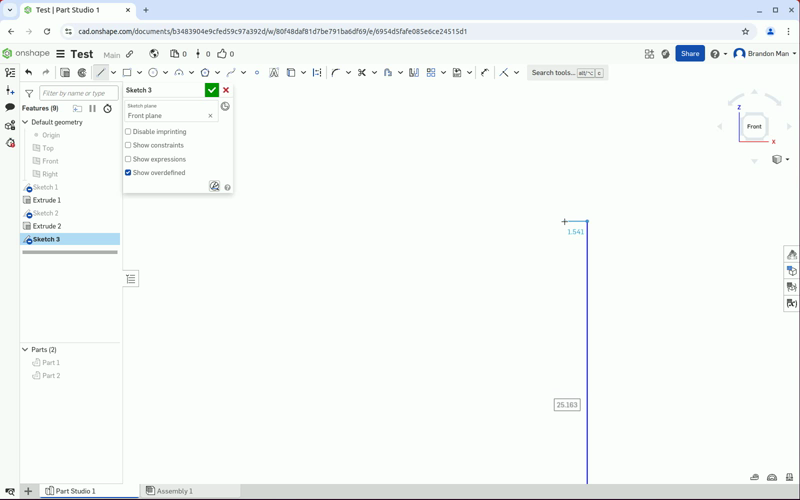
scroll(6)
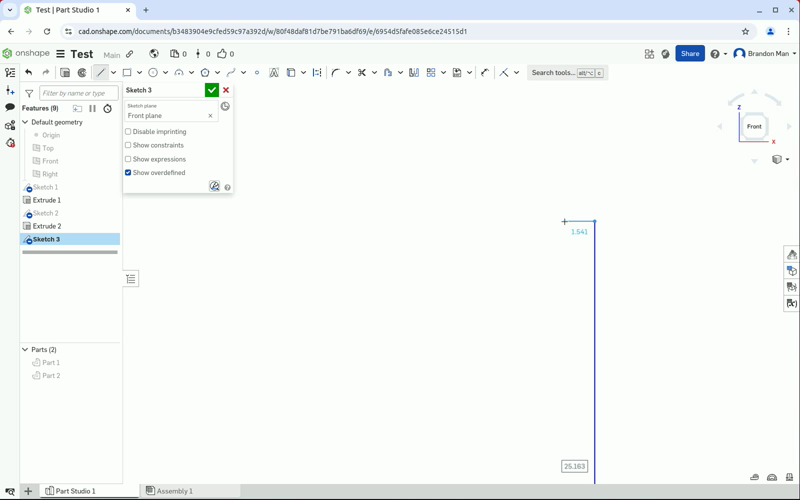
scroll(6)
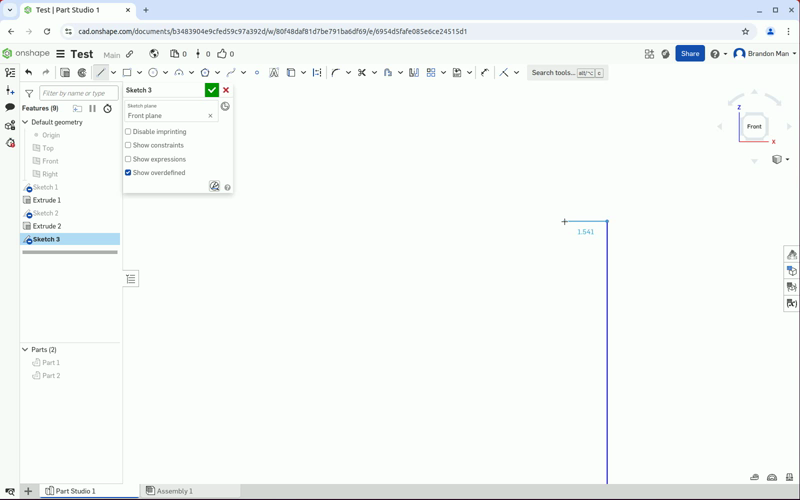
scroll(6)
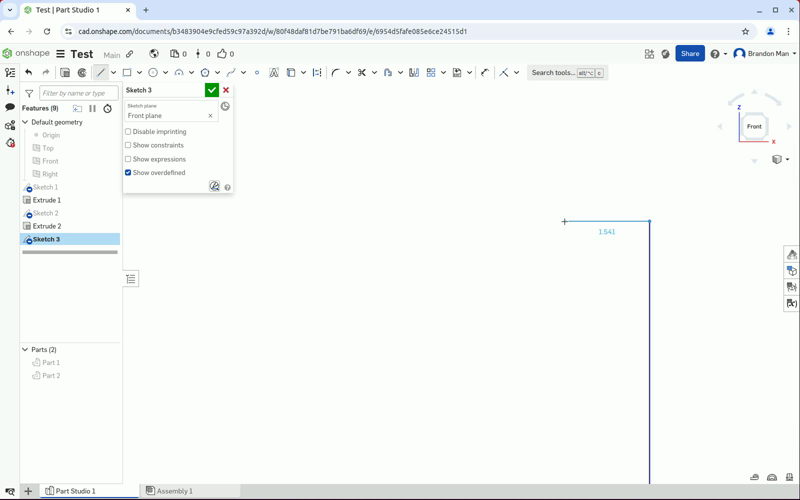
click(564, 221)
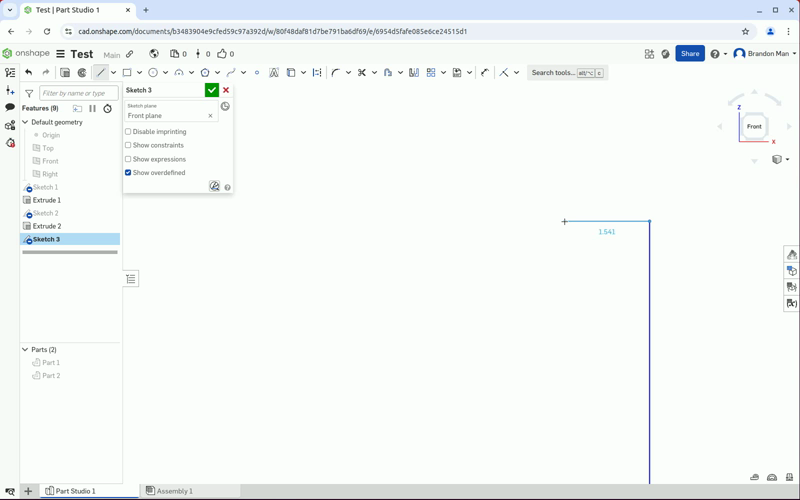
scroll(-6)
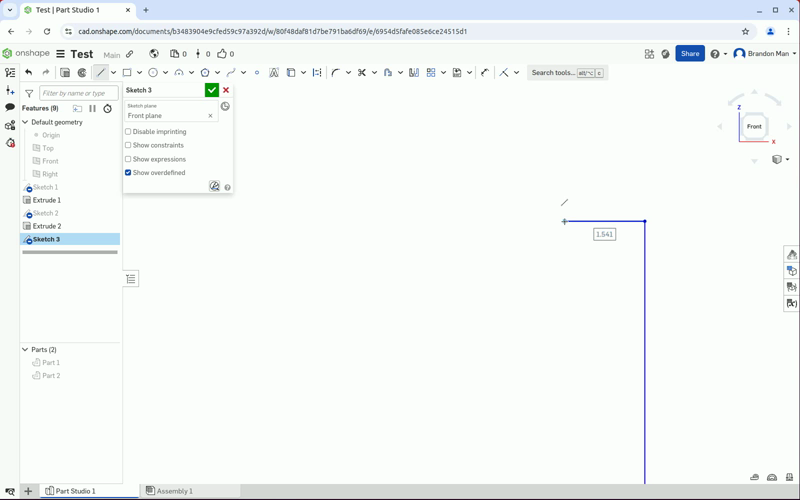
scroll(-6)
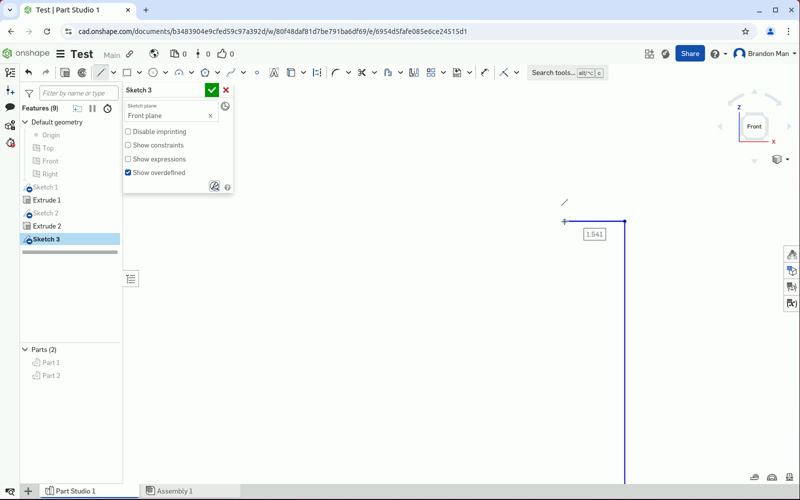
scroll(-6)
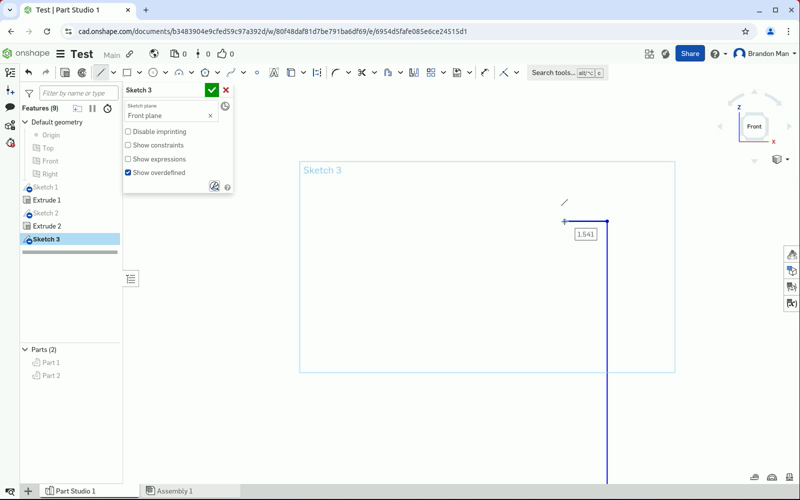
scroll(-6)
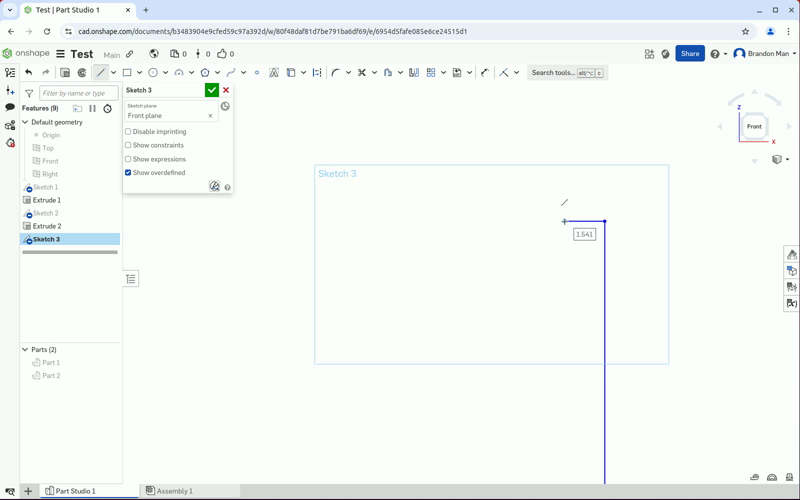
scroll(-6)
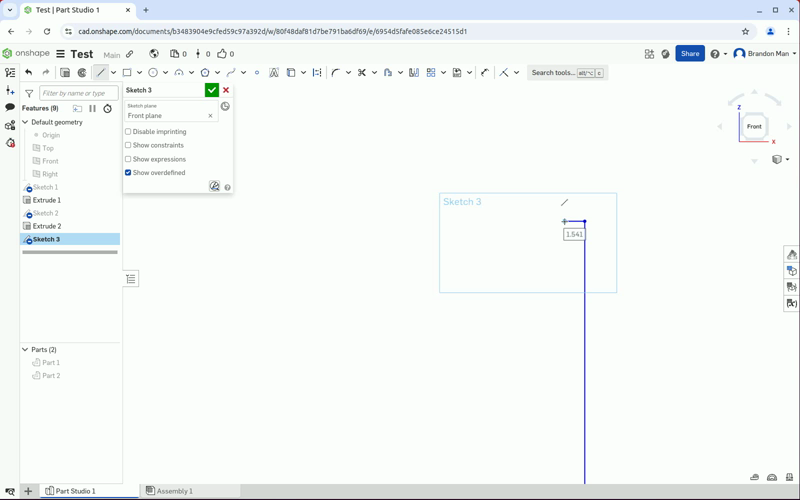
scroll(-6)
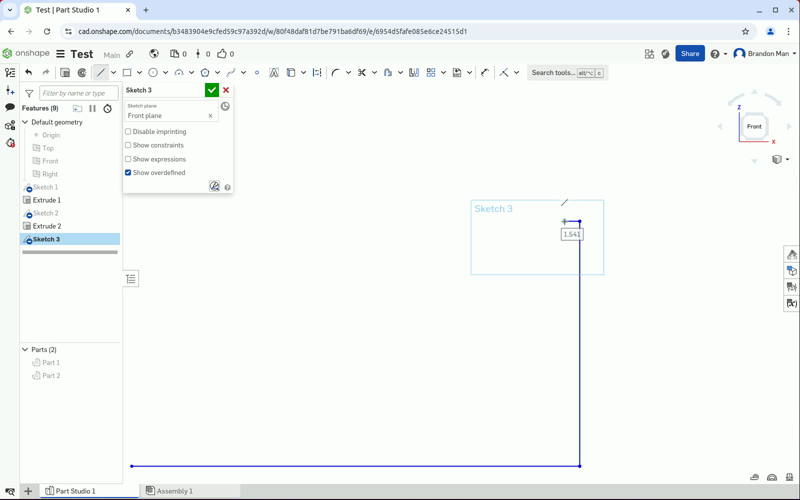
scroll(-6)
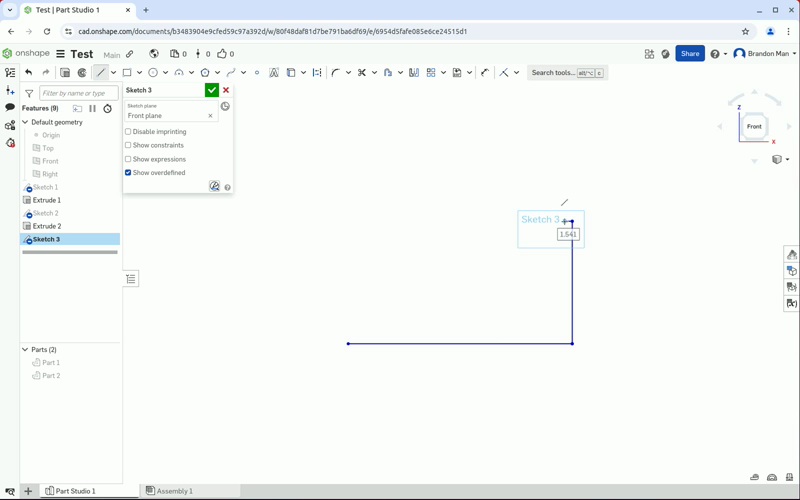
key_up(shift)
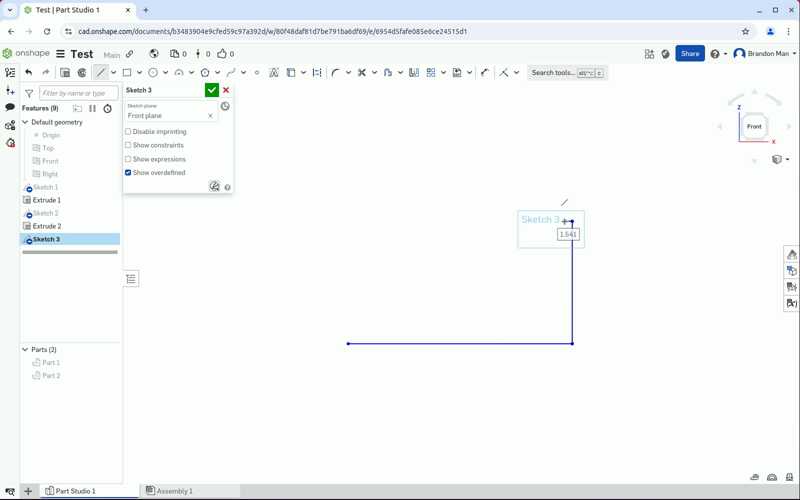
key_down(shift)
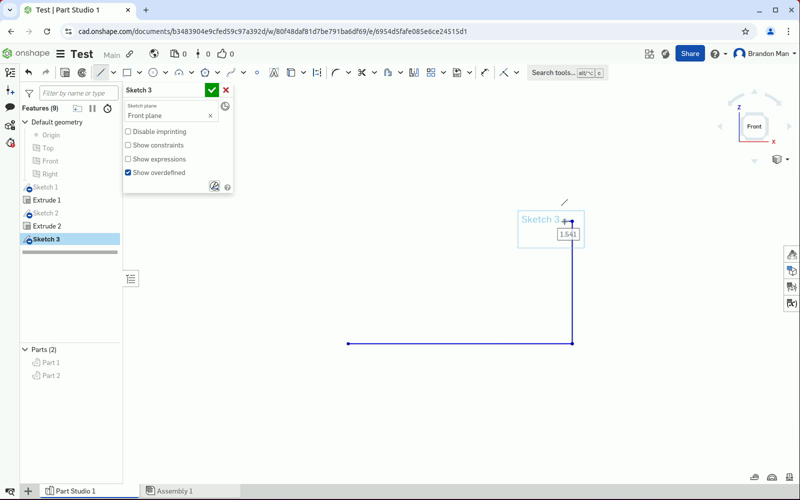
mouse_move(589, 221)
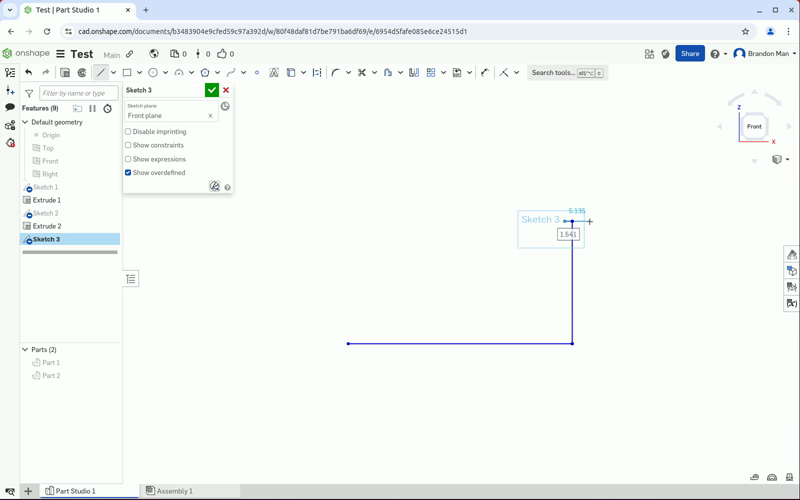
mouse_move(564, 228)
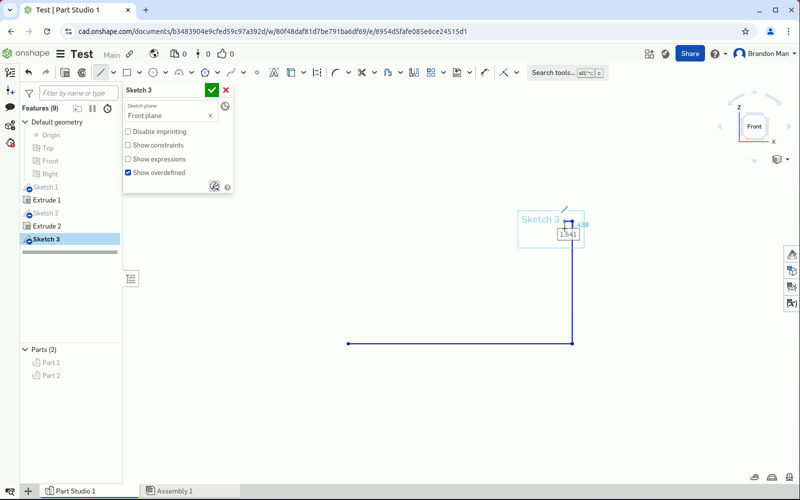
scroll(6)
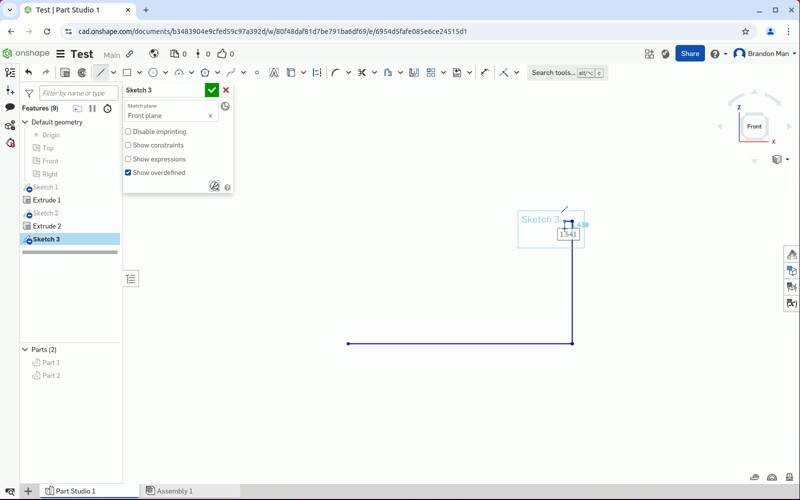
scroll(6)
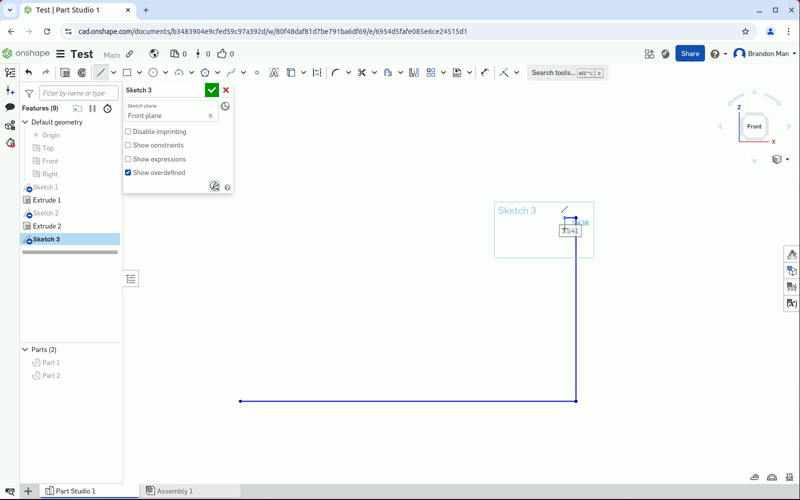
scroll(6)
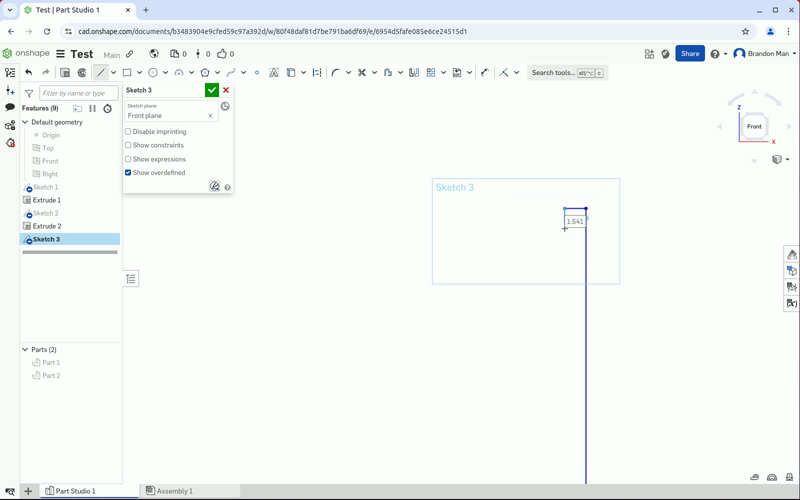
scroll(6)
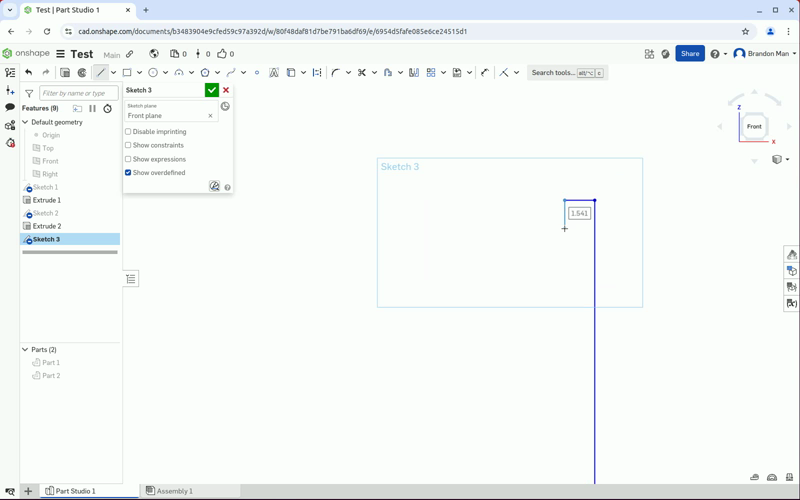
scroll(6)
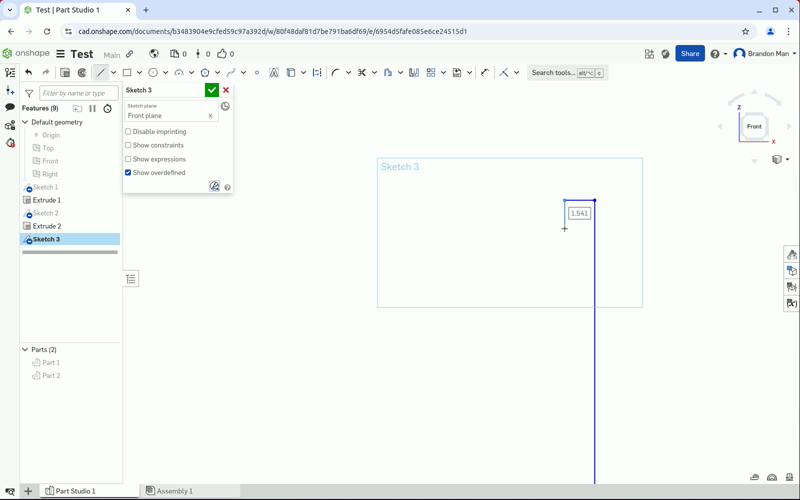
scroll(6)
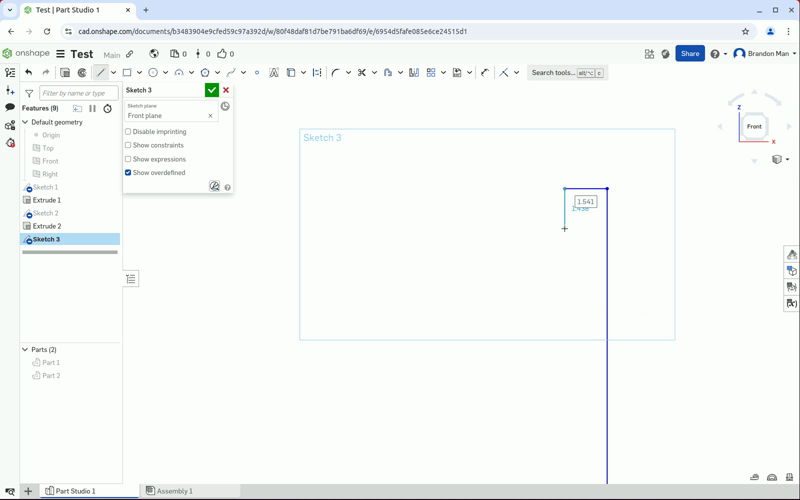
scroll(6)
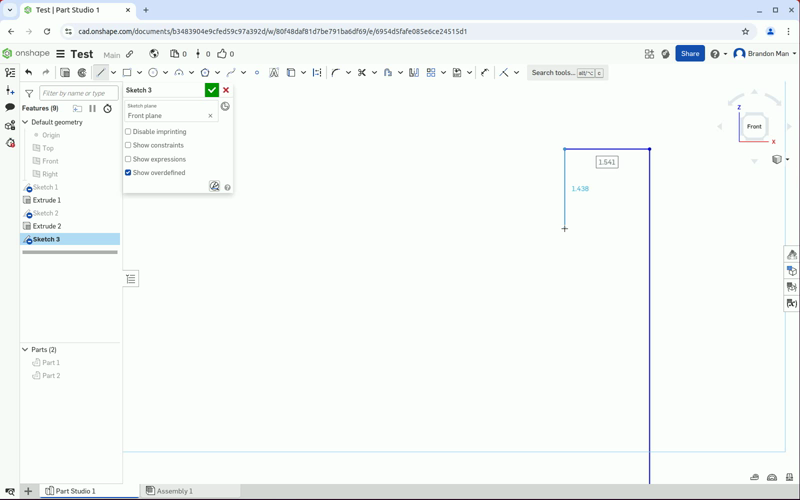
click(564, 228)
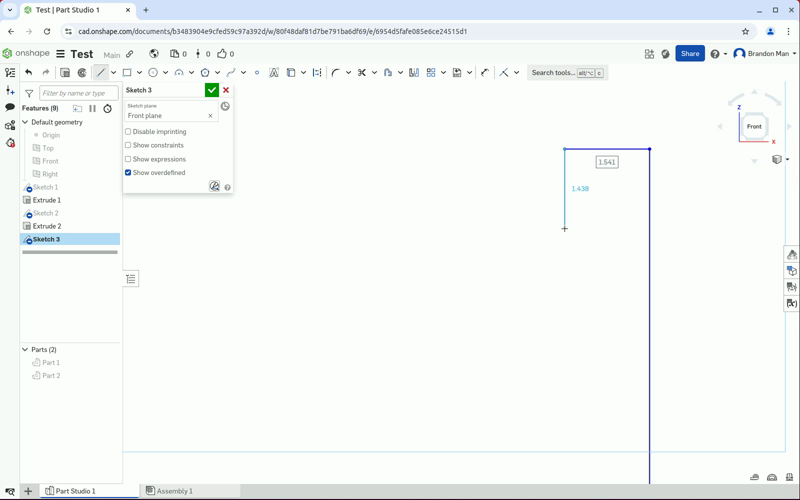
scroll(-6)
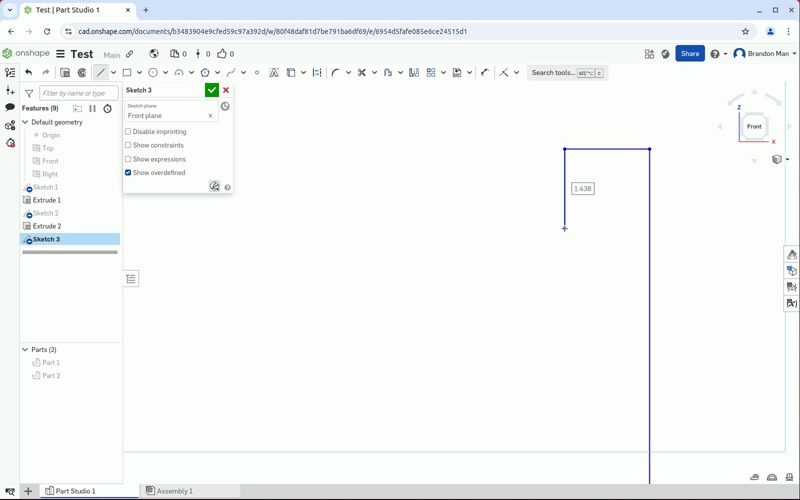
scroll(-6)
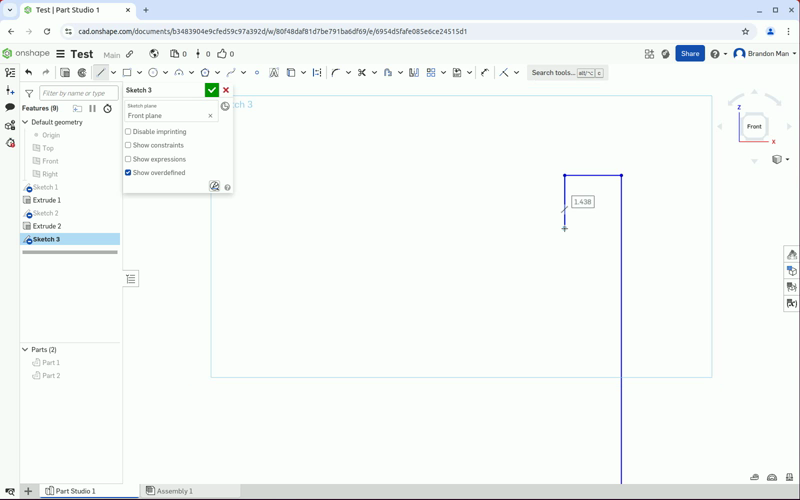
scroll(-6)
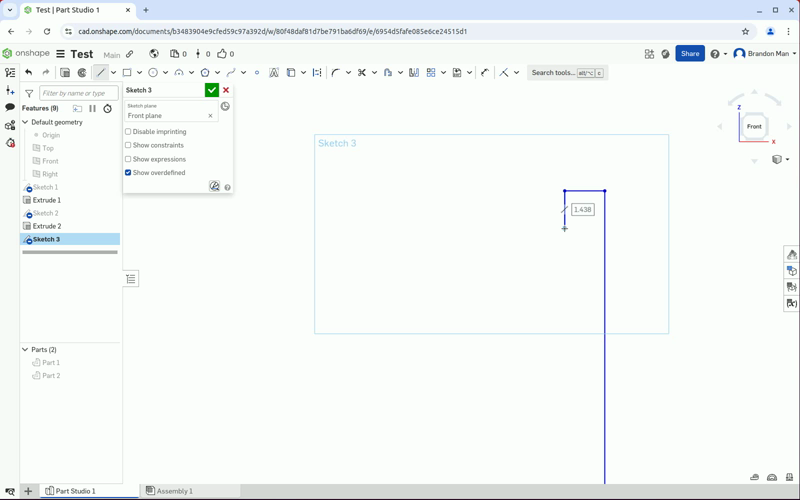
scroll(-6)
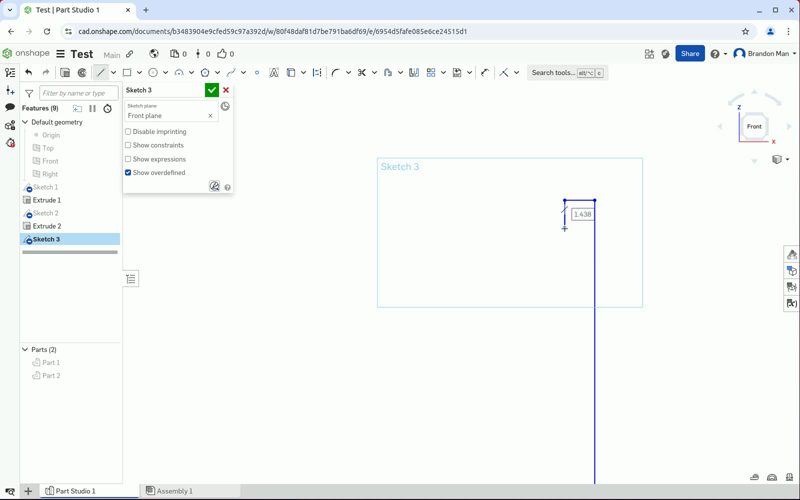
scroll(-6)
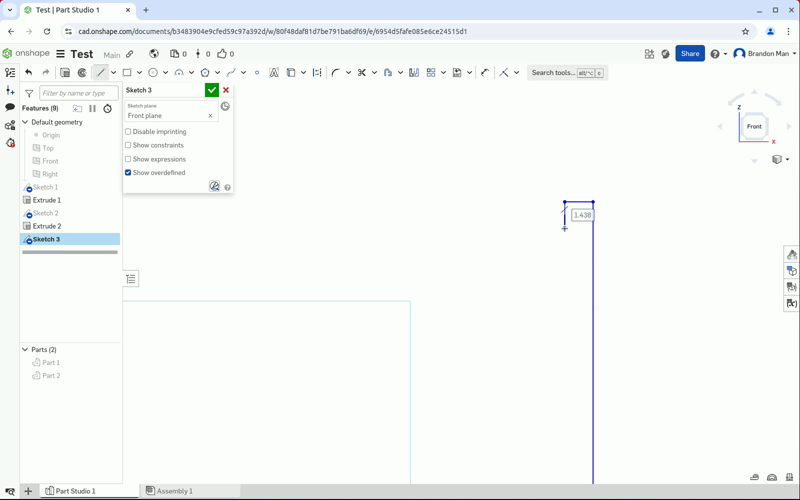
scroll(-6)
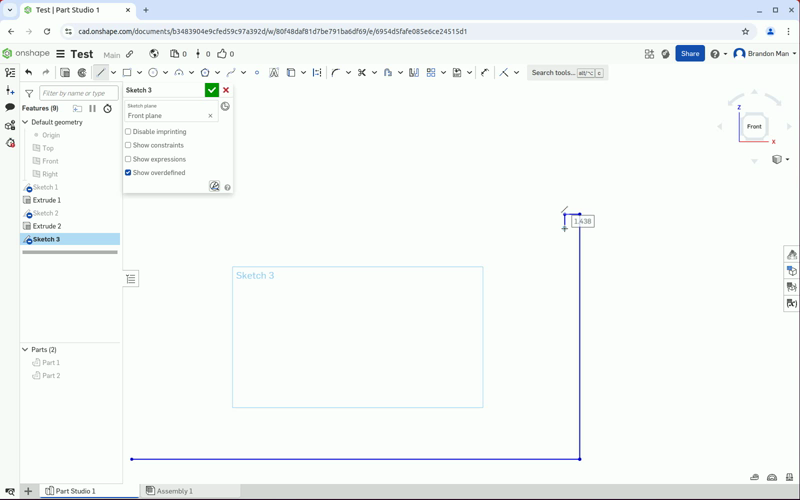
scroll(-6)
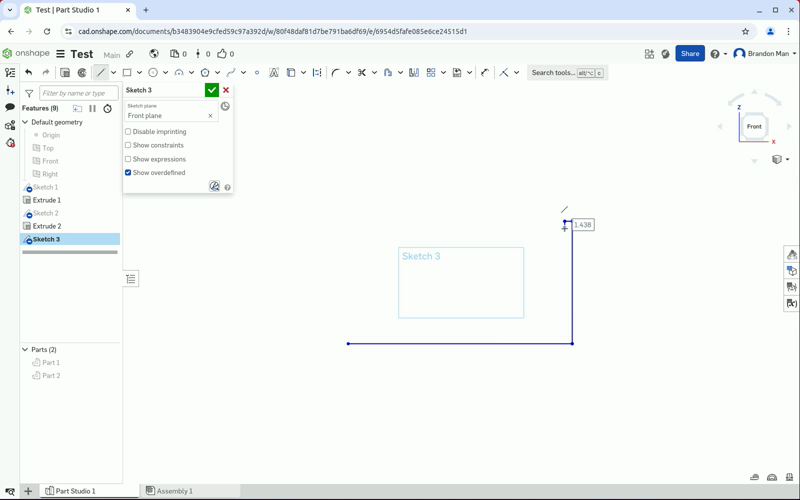
key_up(shift)
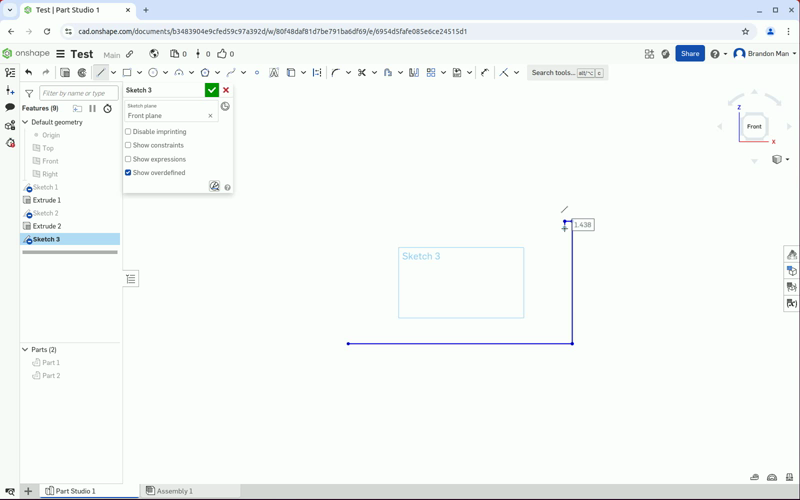
key_down(shift)
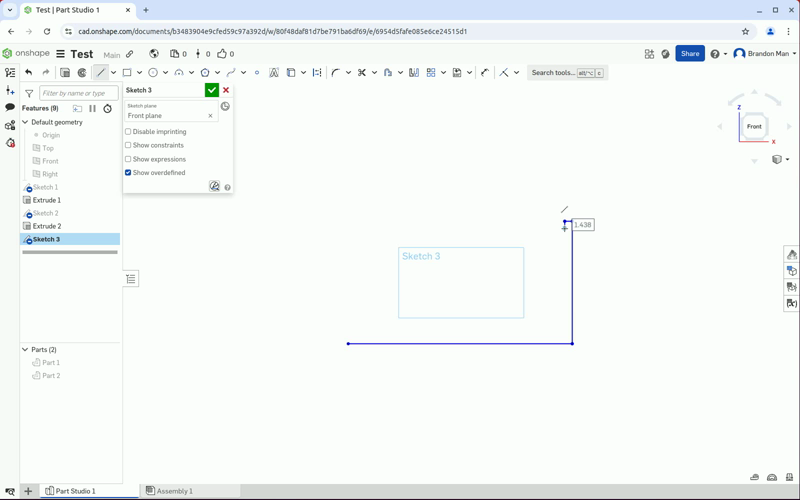
mouse_move(564, 336)
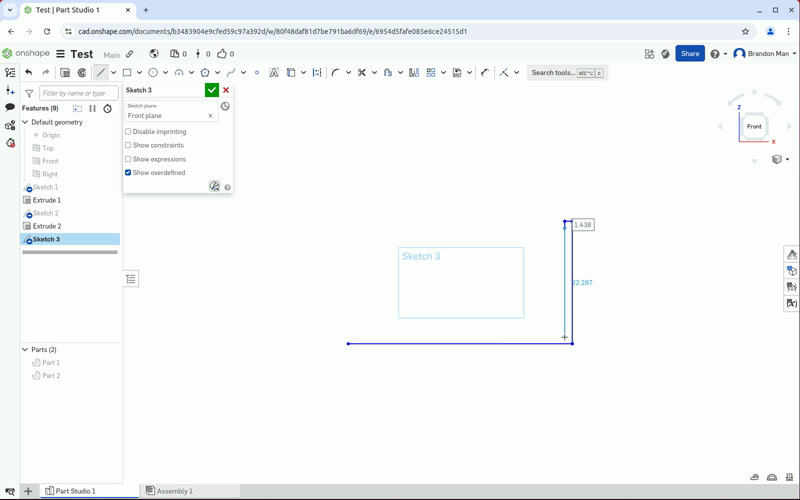
click(564, 336)
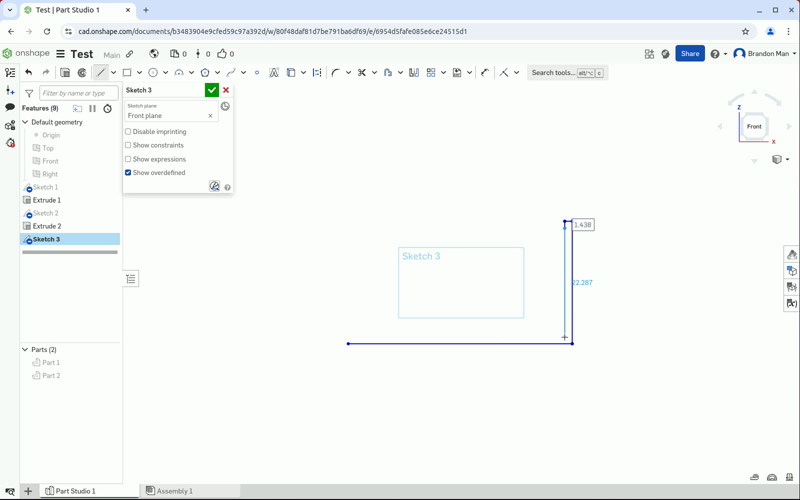
key_up(shift)
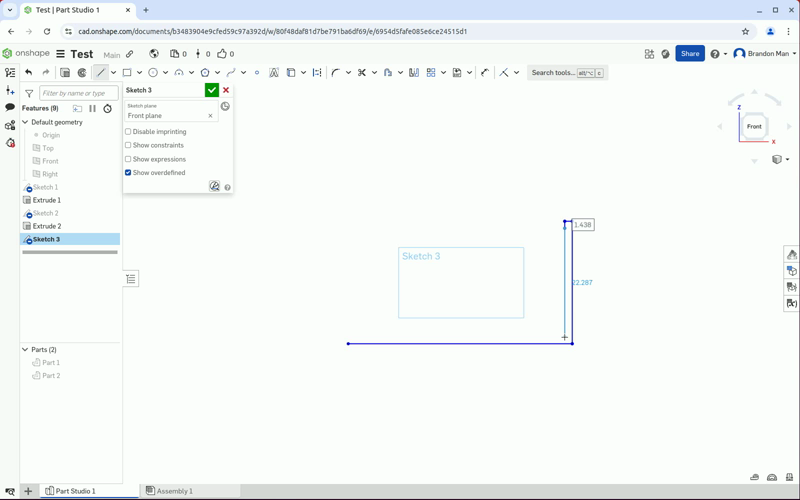
key_down(shift)
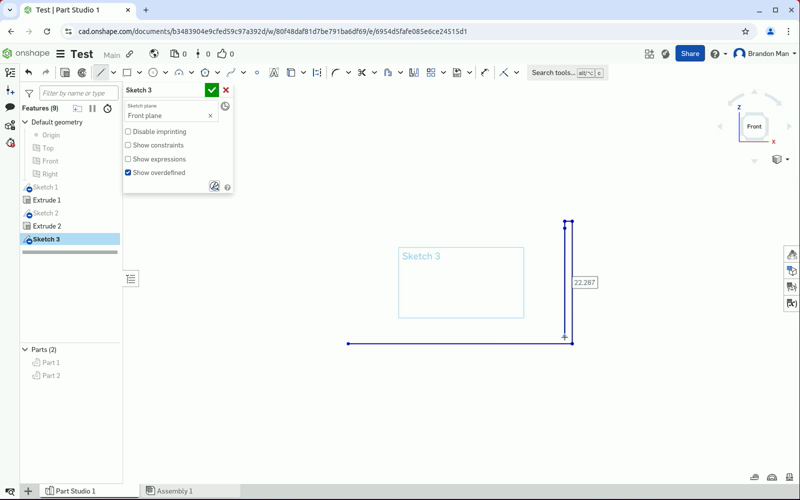
mouse_move(355, 336)
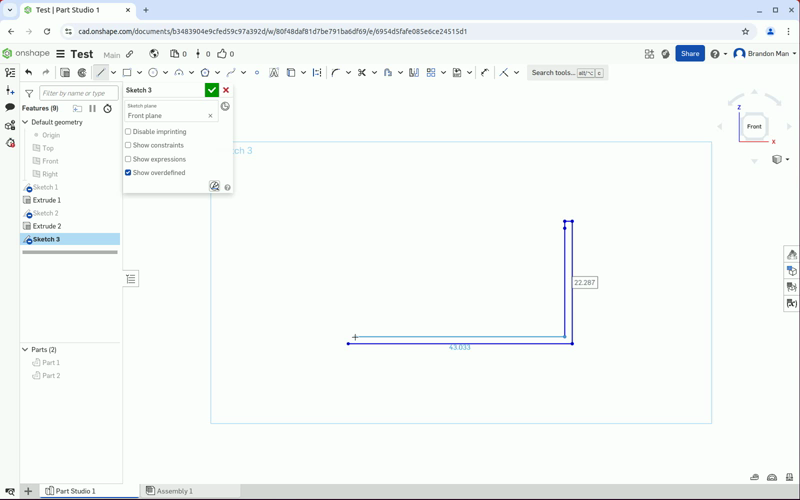
click(355, 336)
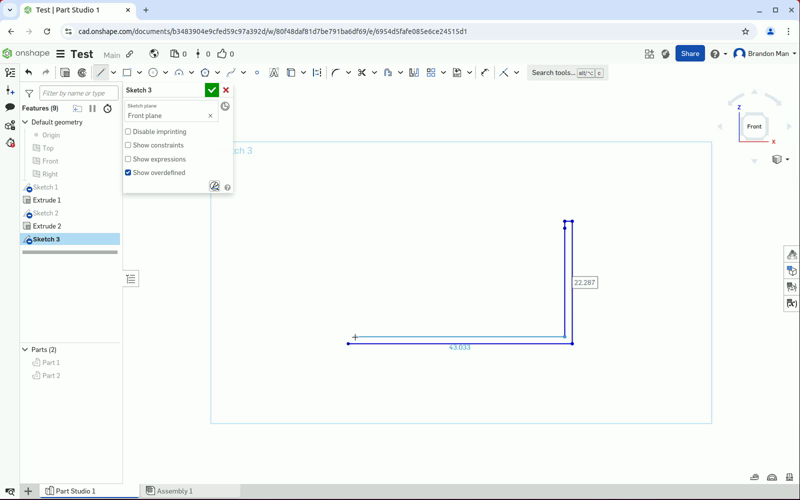
key_up(shift)
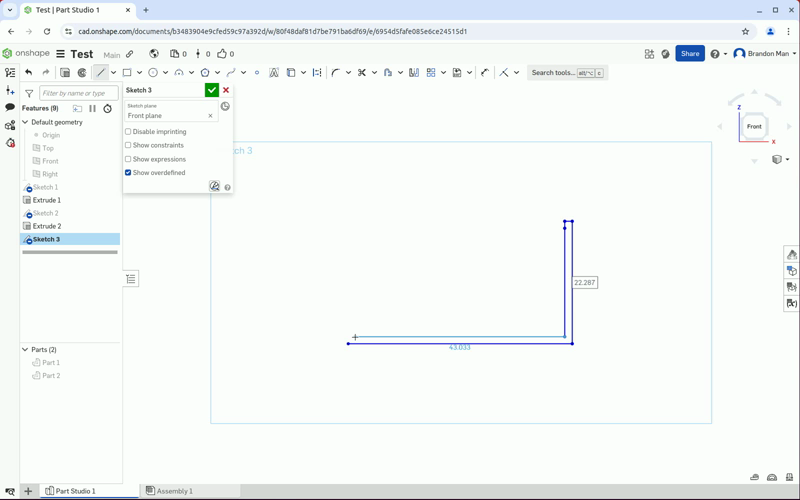
key_down(shift)
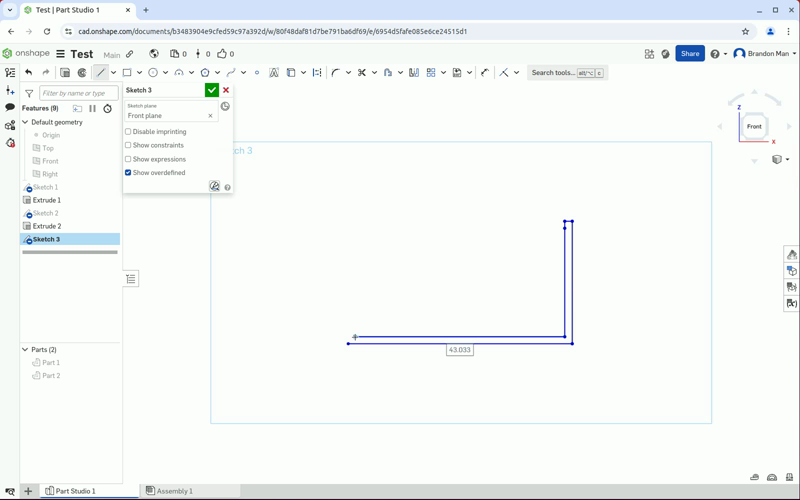
mouse_move(355, 228)
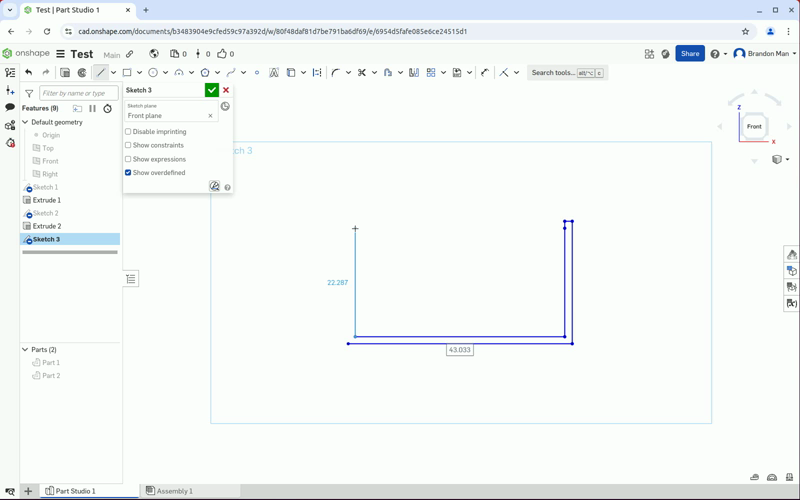
click(355, 228)
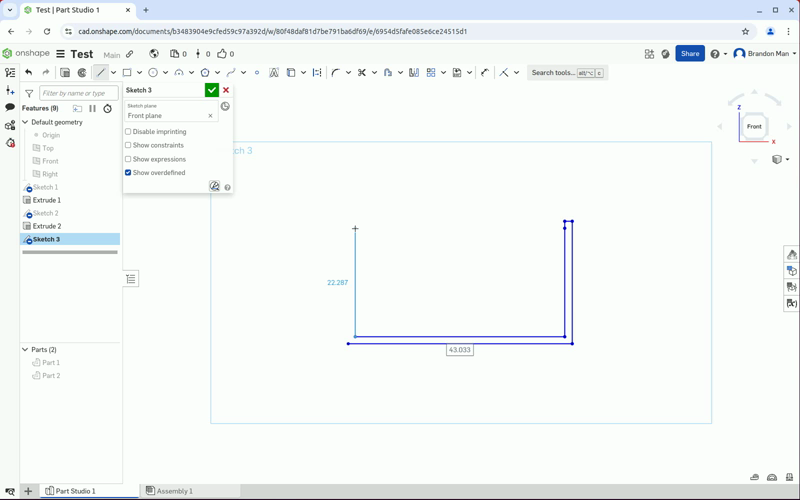
key_up(shift)
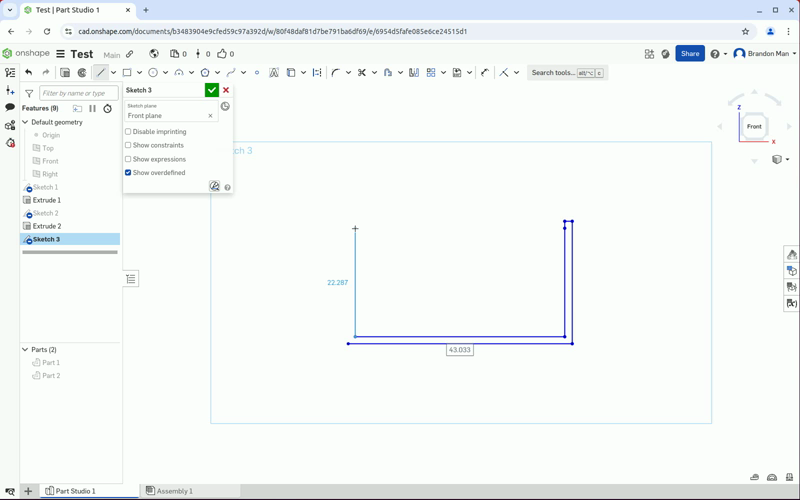
key_down(shift)
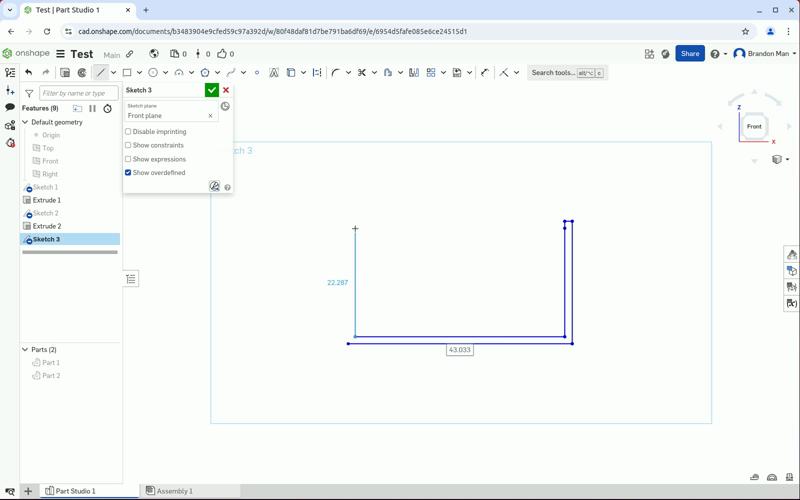
mouse_move(385, 228)
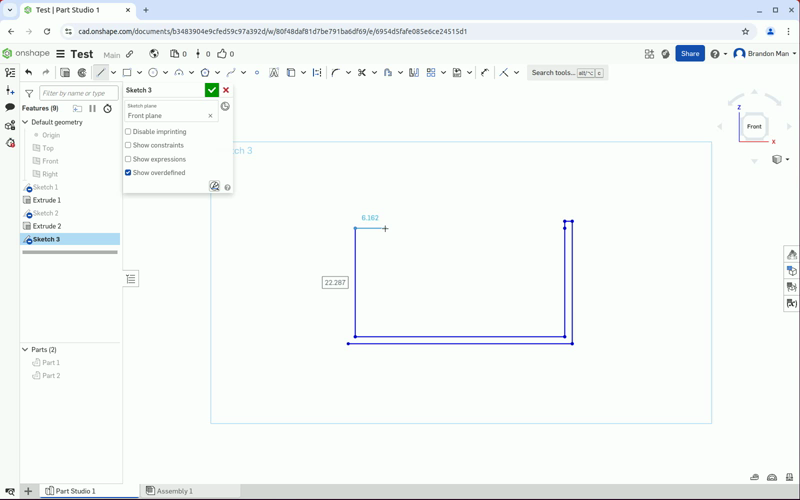
mouse_move(355, 221)
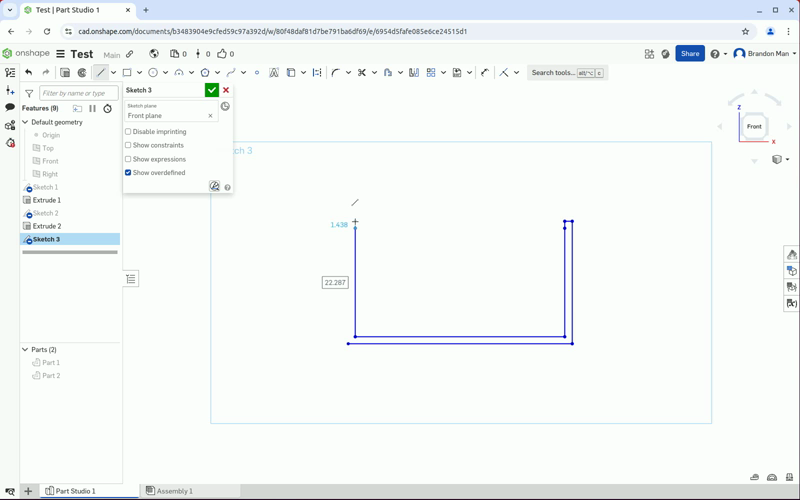
scroll(6)
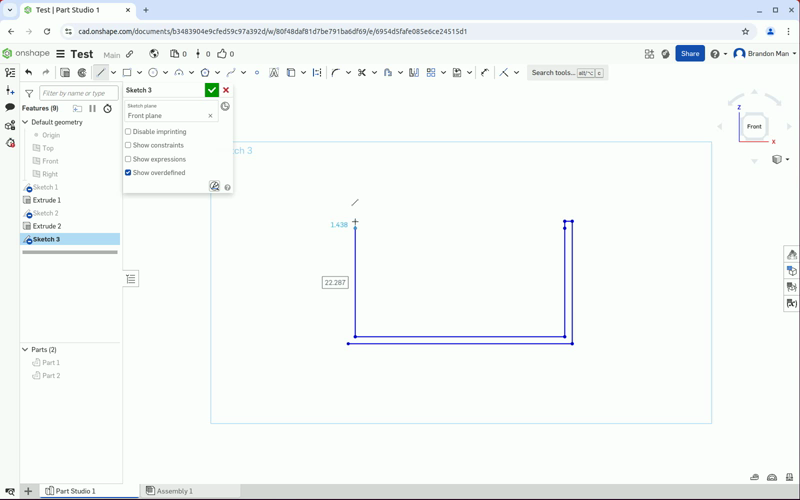
scroll(6)
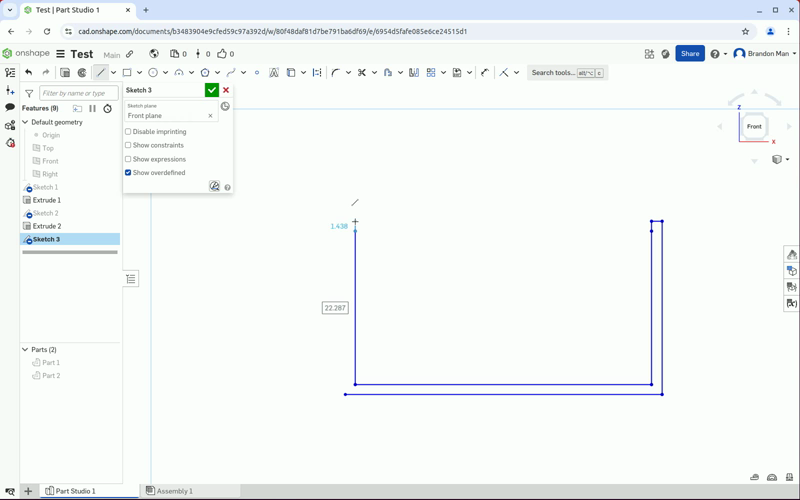
scroll(6)
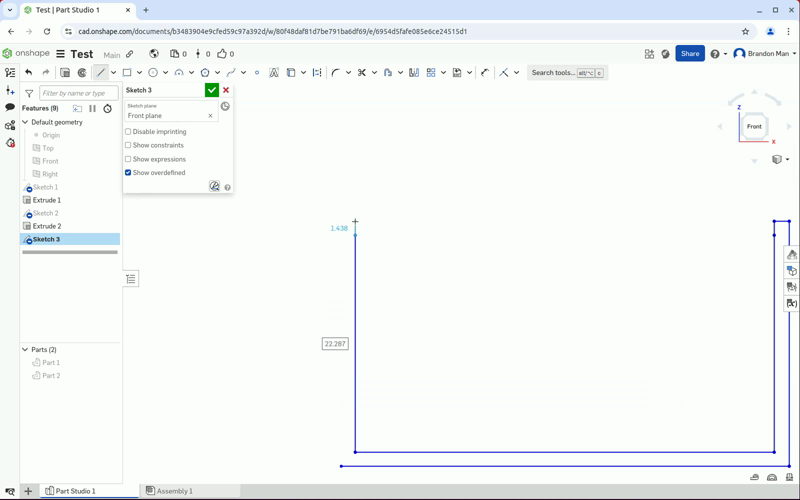
scroll(6)
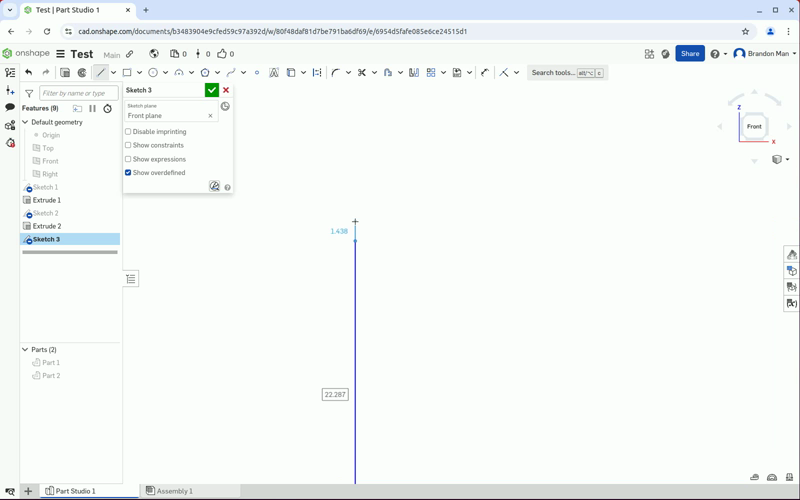
scroll(6)
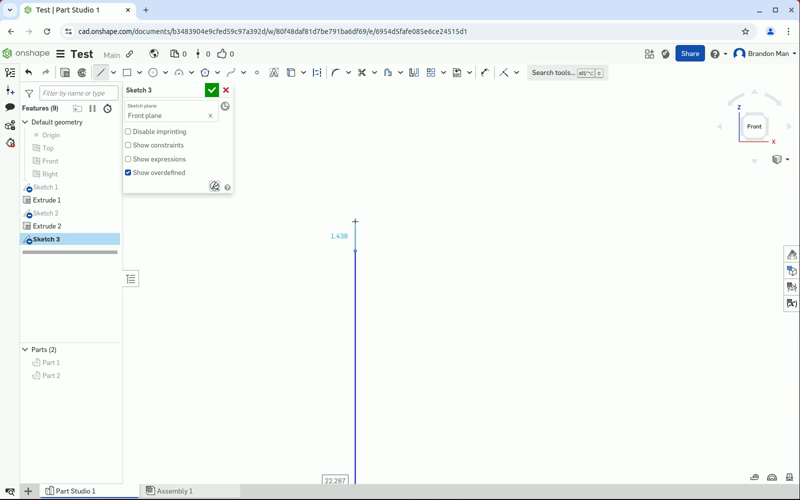
scroll(6)
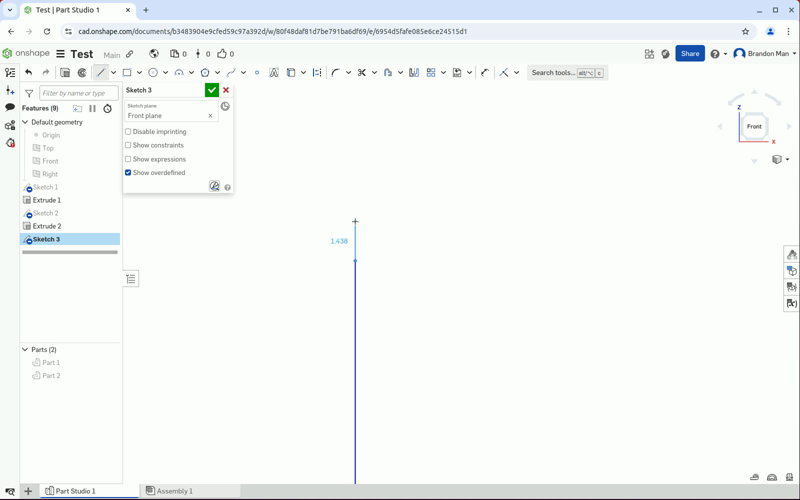
scroll(6)
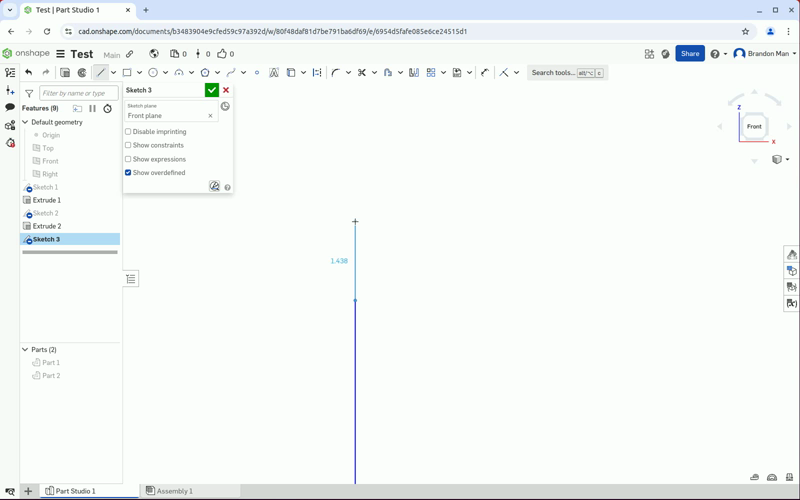
click(355, 221)
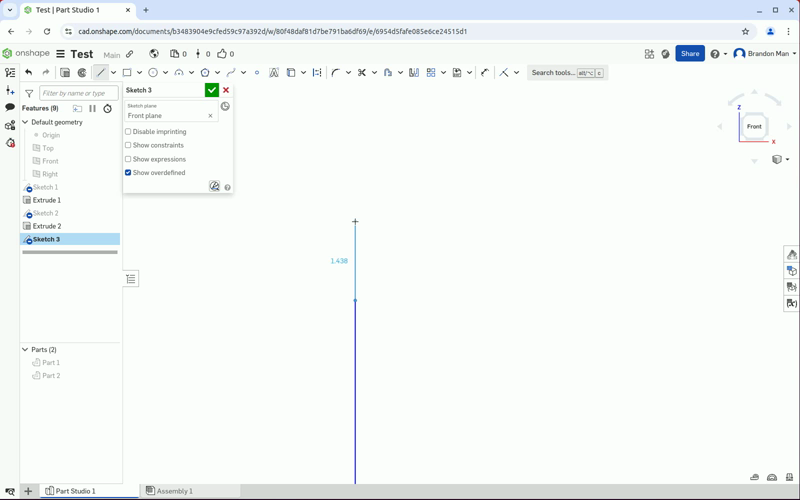
scroll(-6)
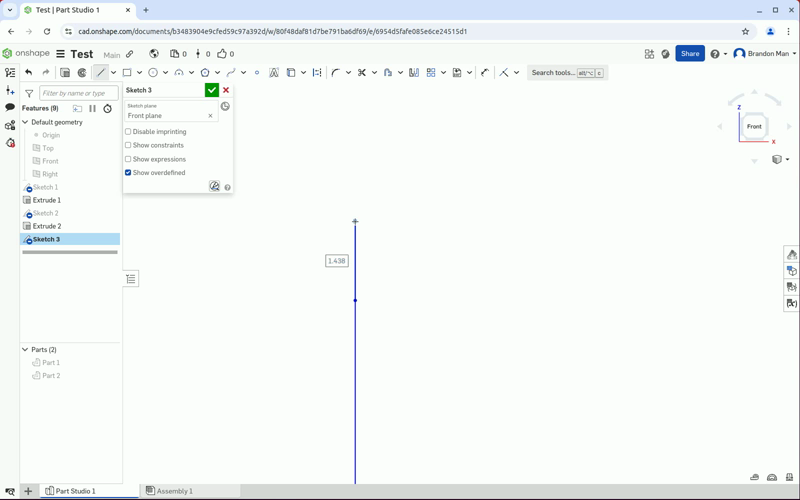
scroll(-6)
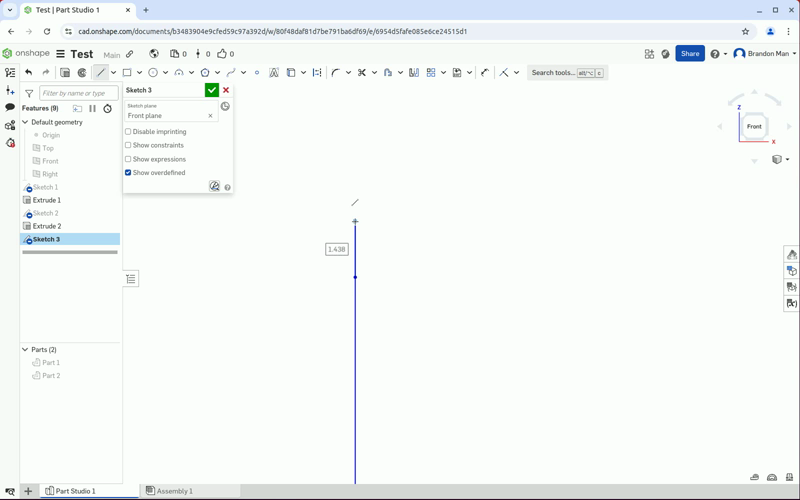
scroll(-6)
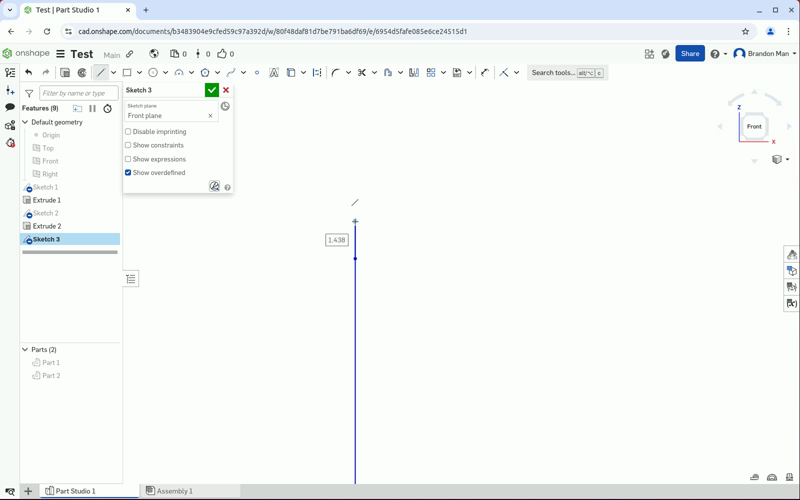
scroll(-6)
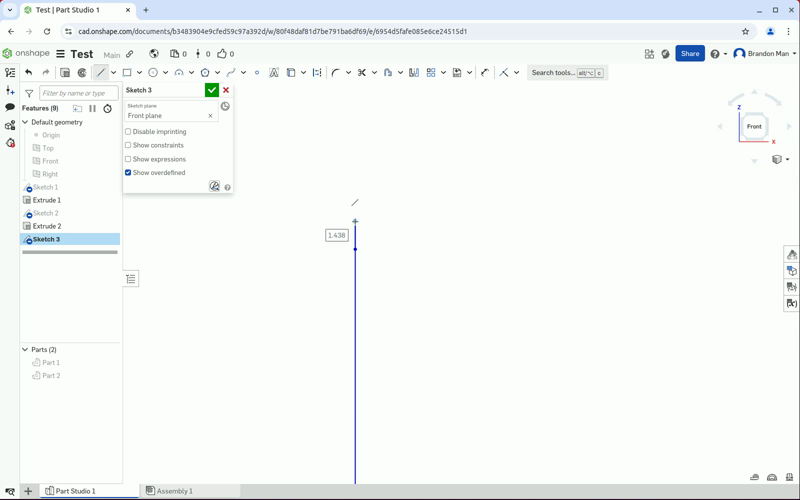
scroll(-6)
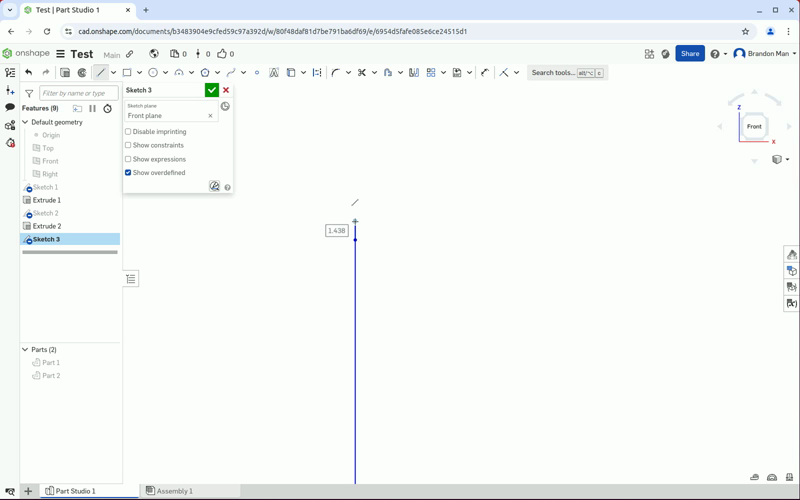
scroll(-6)
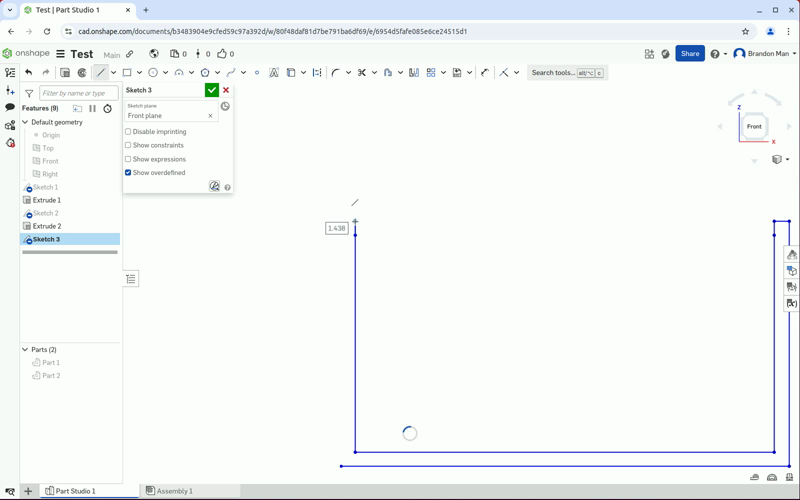
scroll(-6)
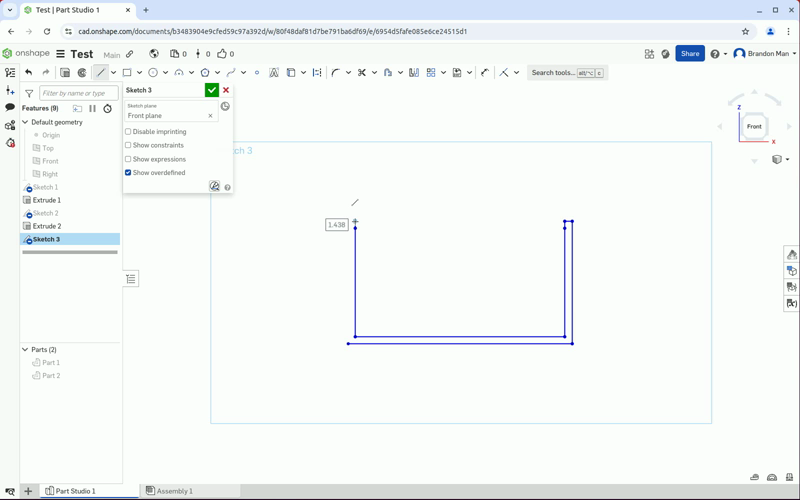
key_up(shift)
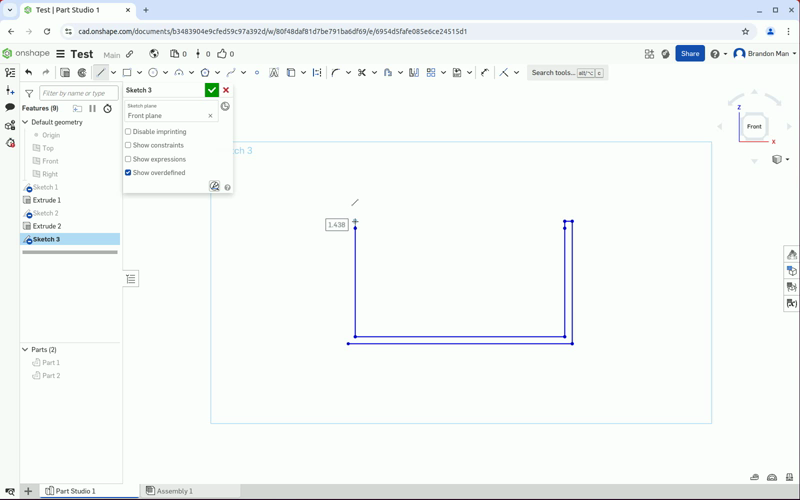
key_down(shift)
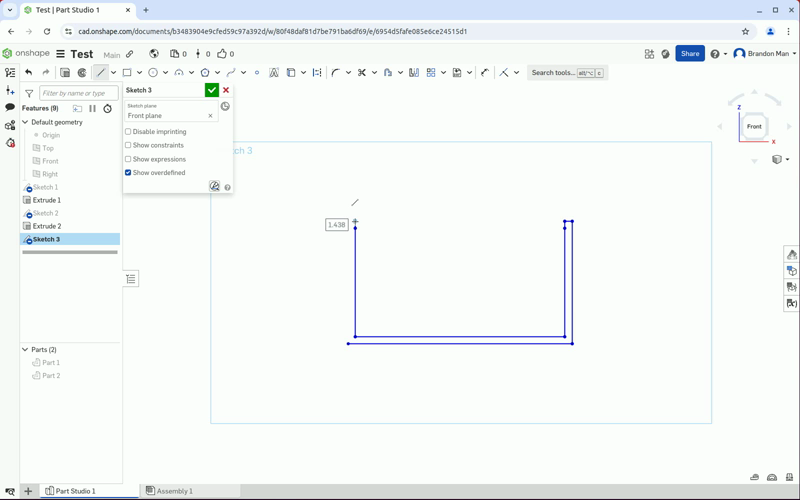
mouse_move(385, 221)
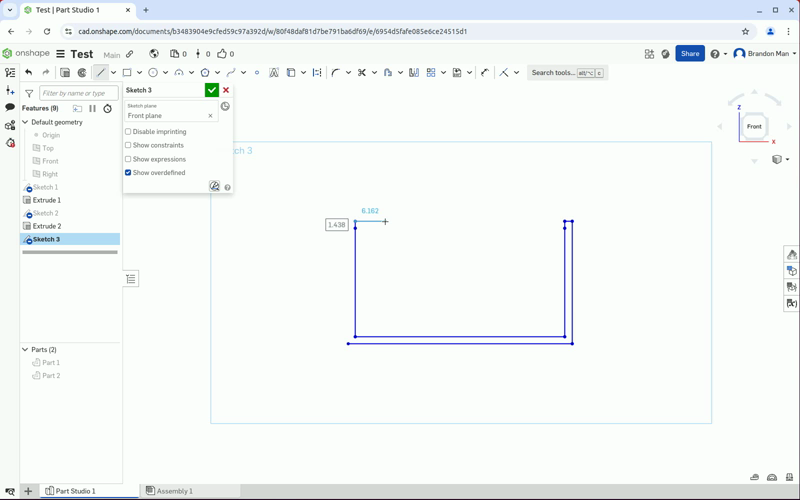
mouse_move(348, 221)
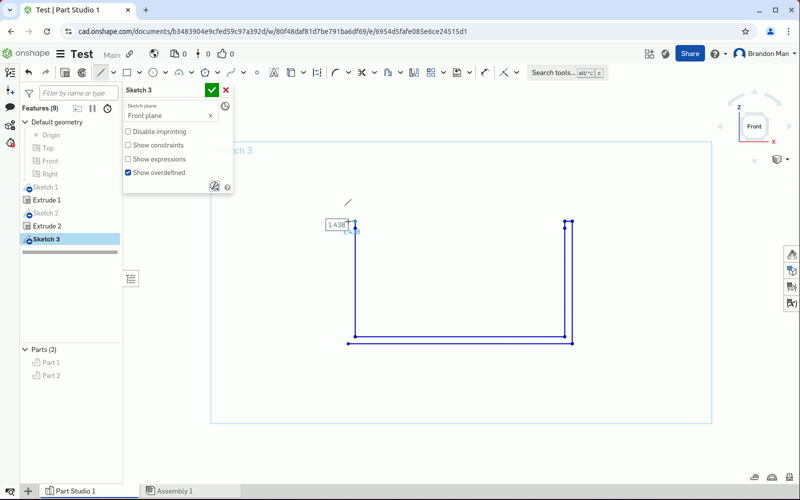
scroll(6)
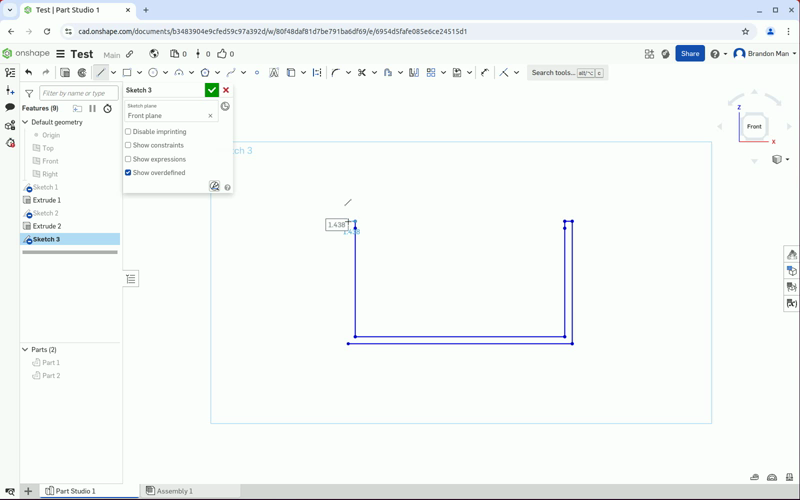
scroll(6)
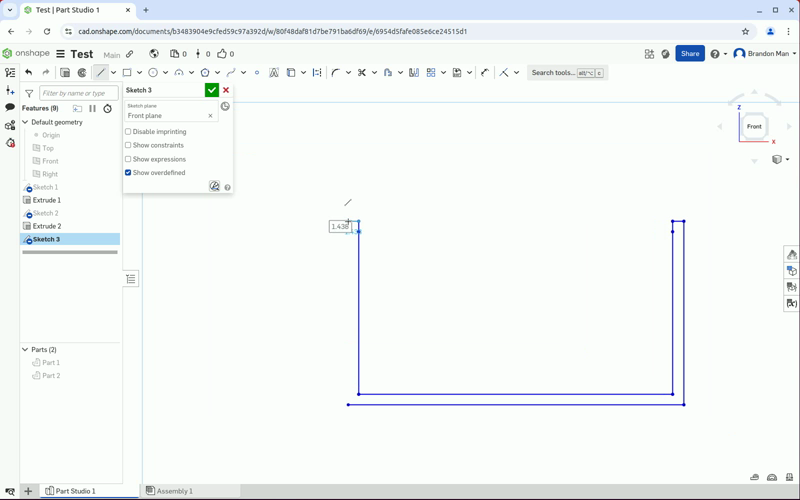
scroll(6)
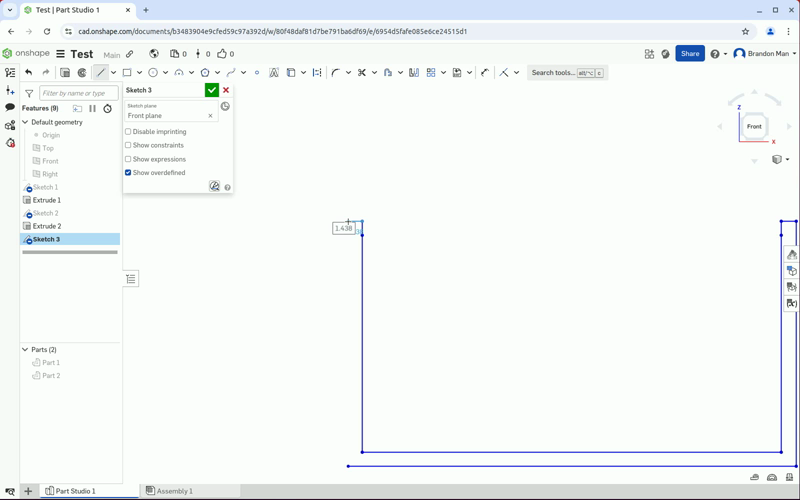
scroll(6)
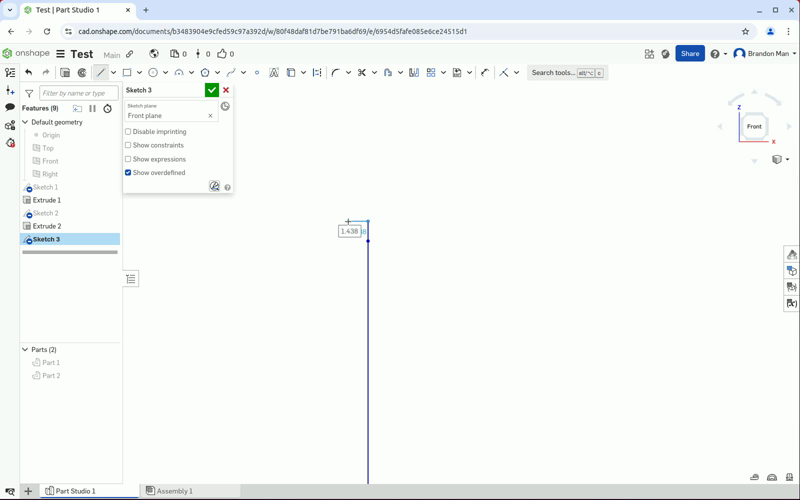
scroll(6)
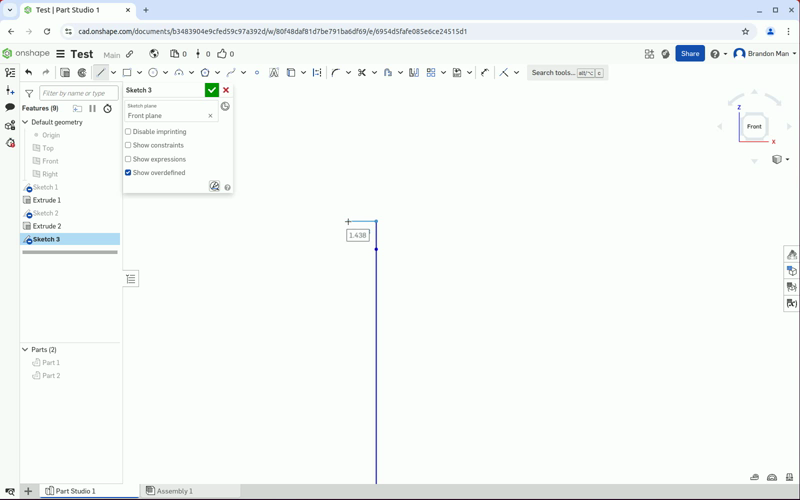
scroll(6)
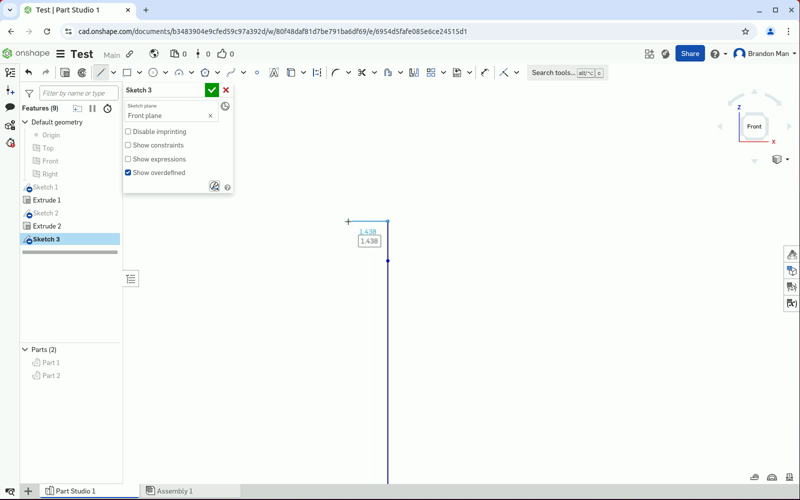
scroll(6)
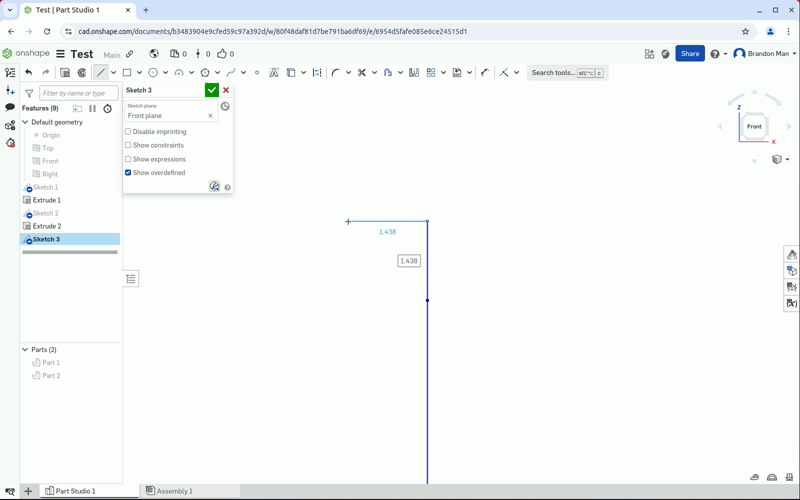
click(348, 221)
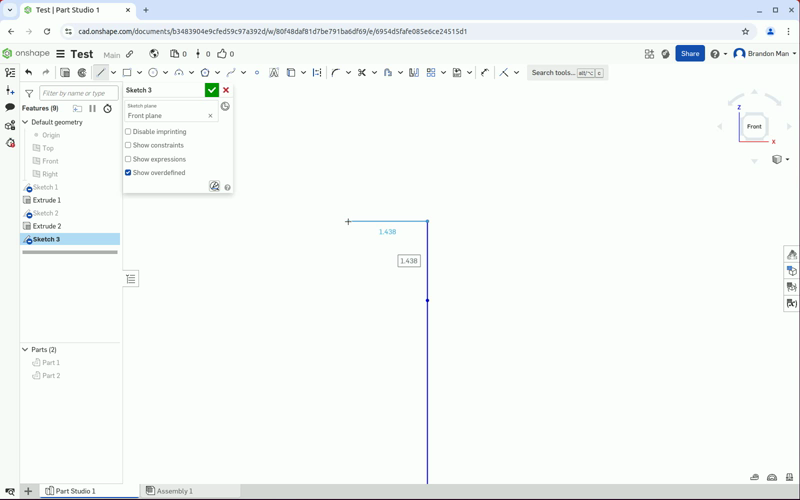
scroll(-6)
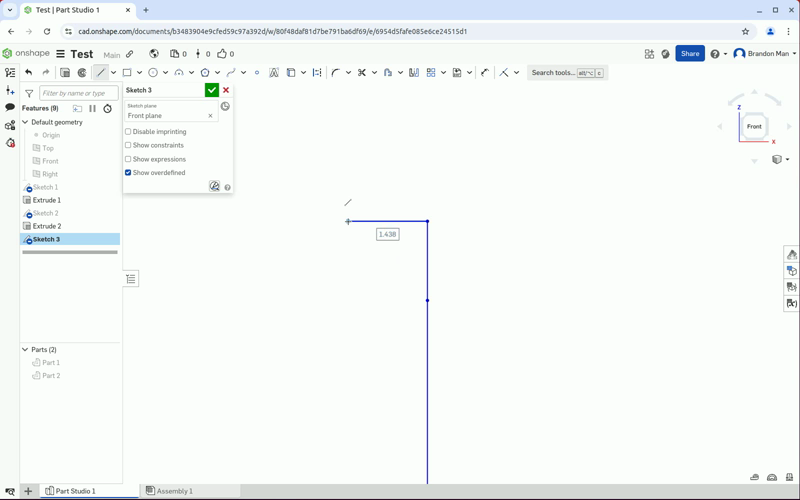
scroll(-6)
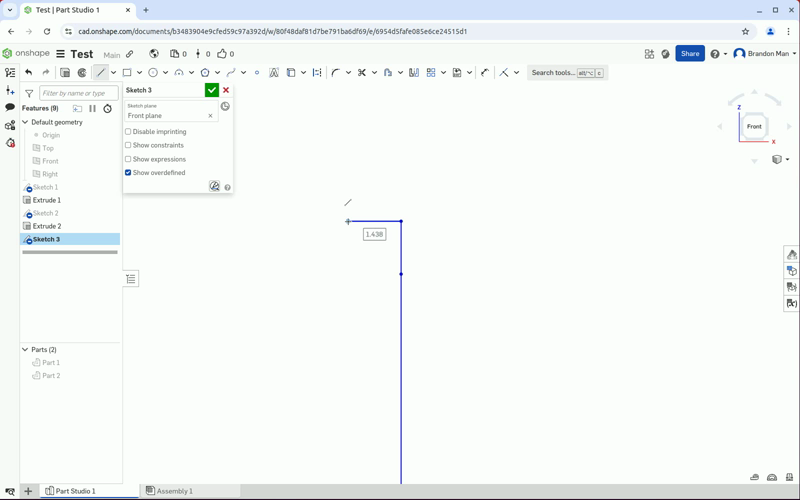
scroll(-6)
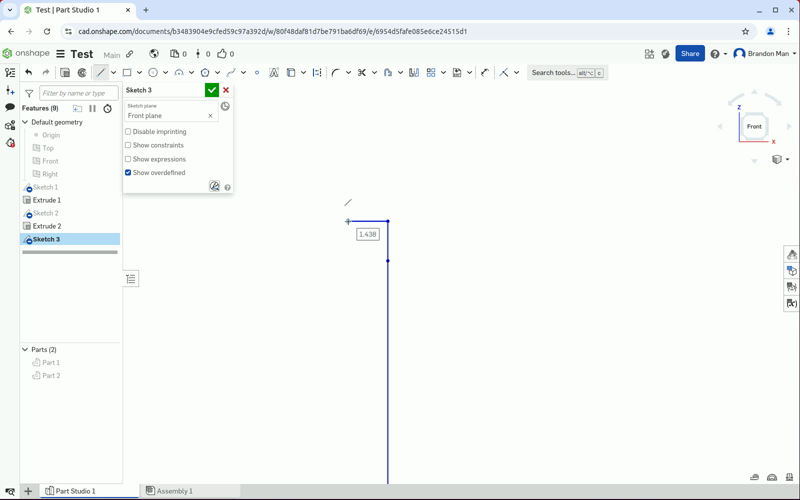
scroll(-6)
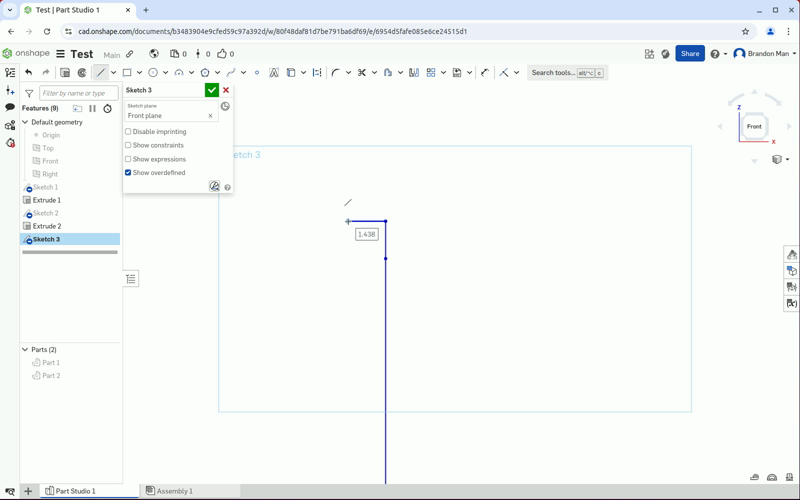
scroll(-6)
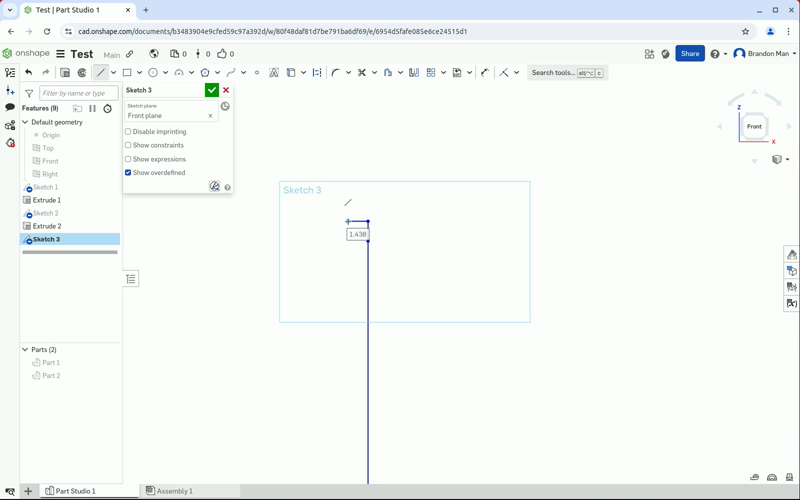
scroll(-6)
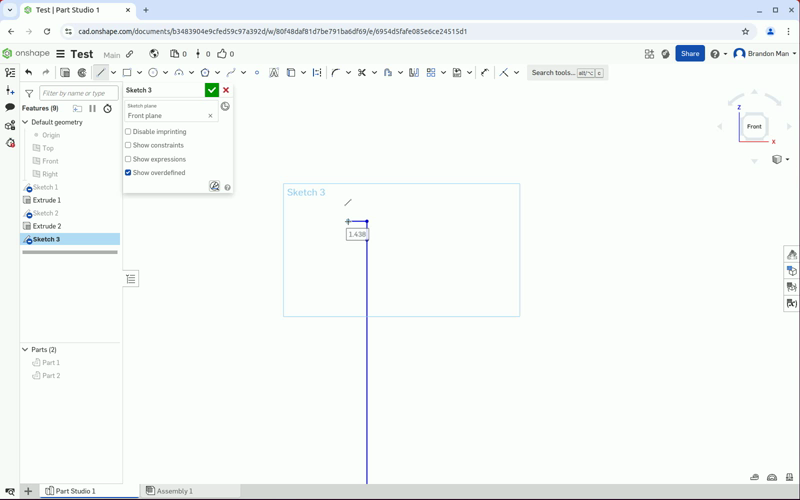
scroll(-6)
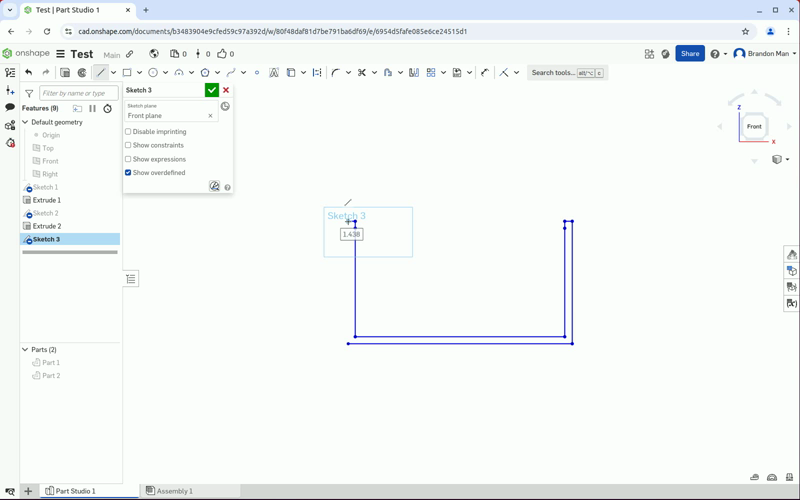
key_up(shift)
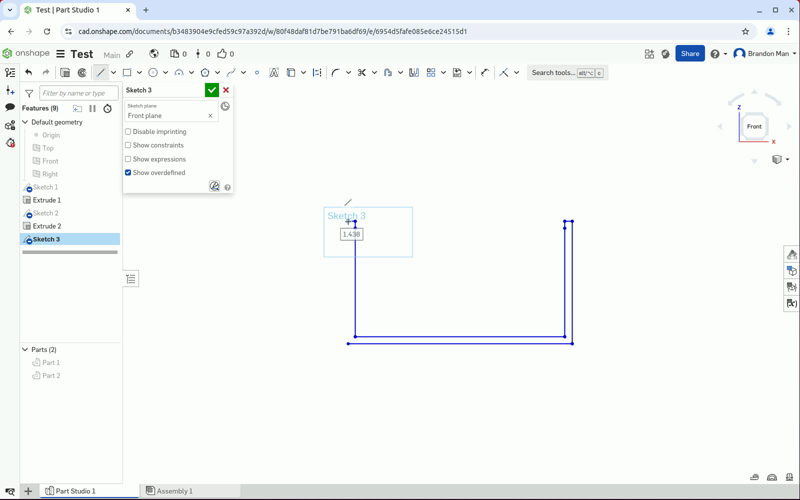
key_down(shift)
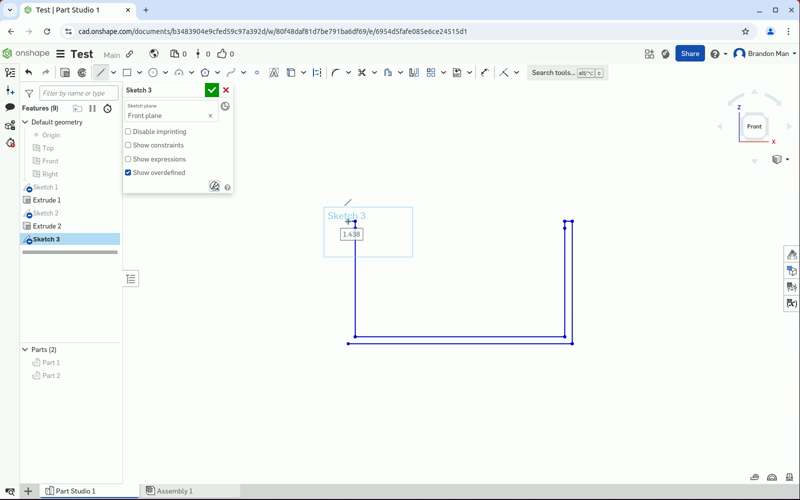
mouse_move(348, 343)
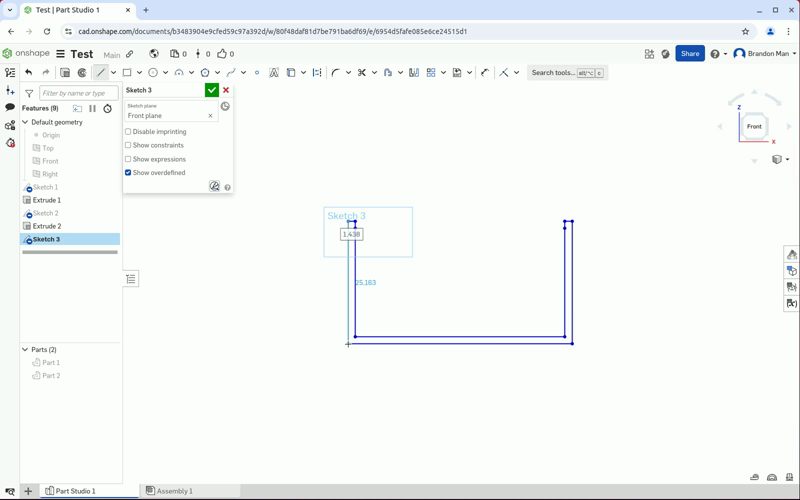
key_up(shift)
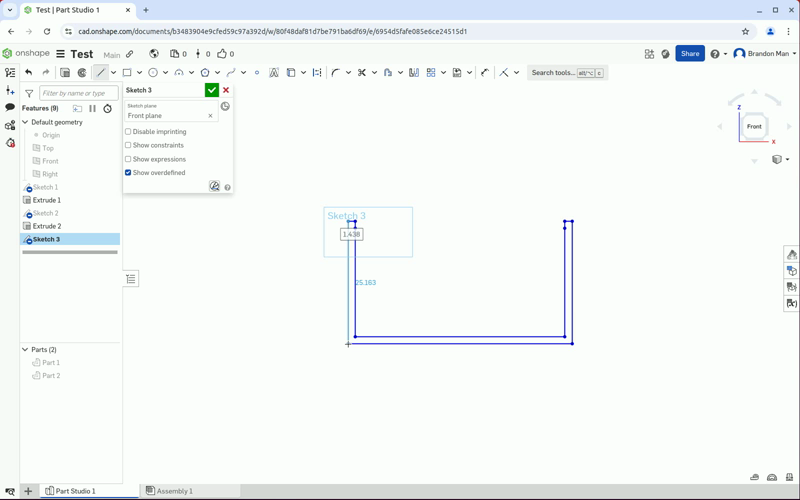
click(348, 343)
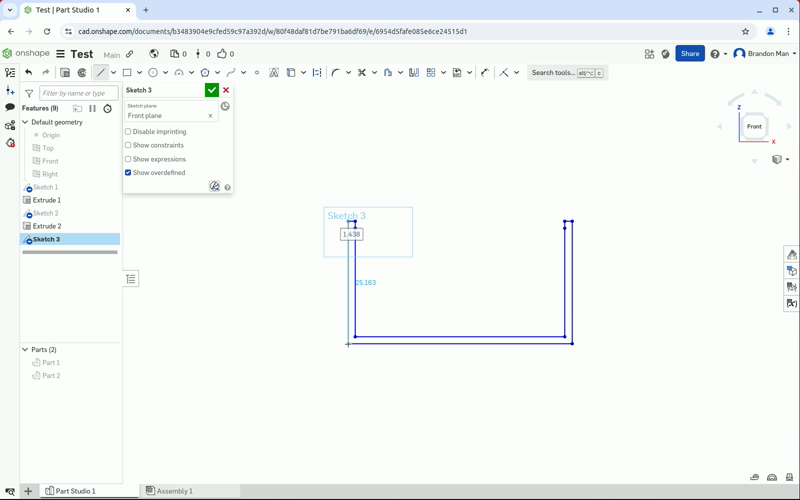
key(esc)
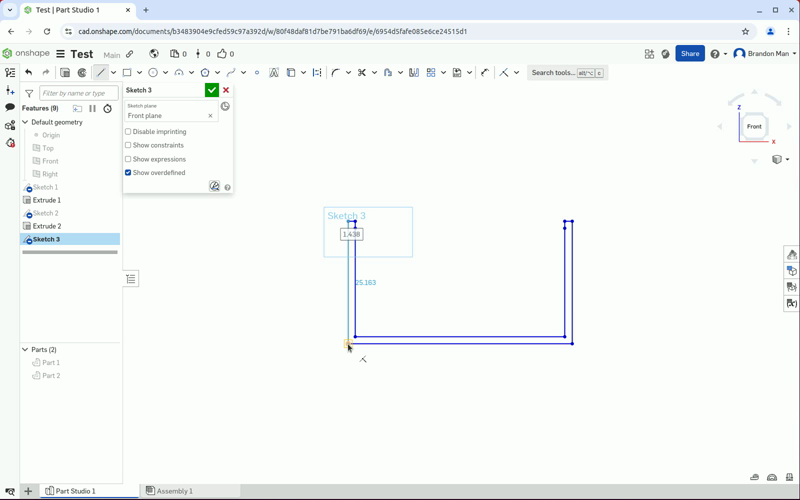
mouse_move(422, 340)
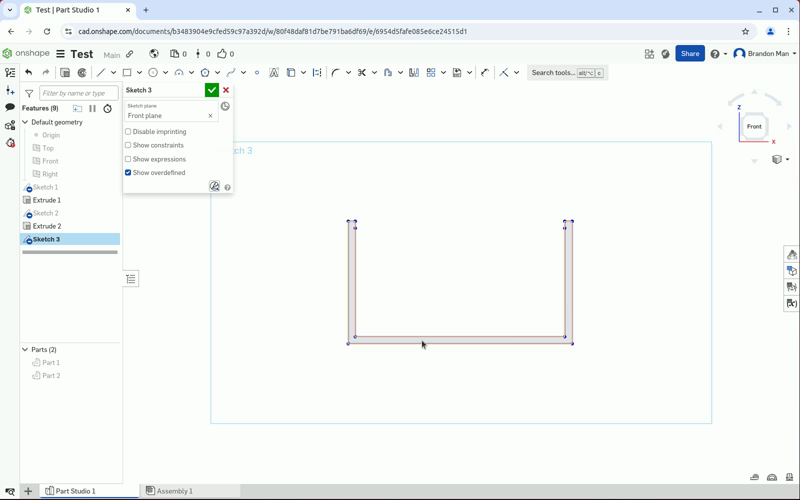
click(422, 340)
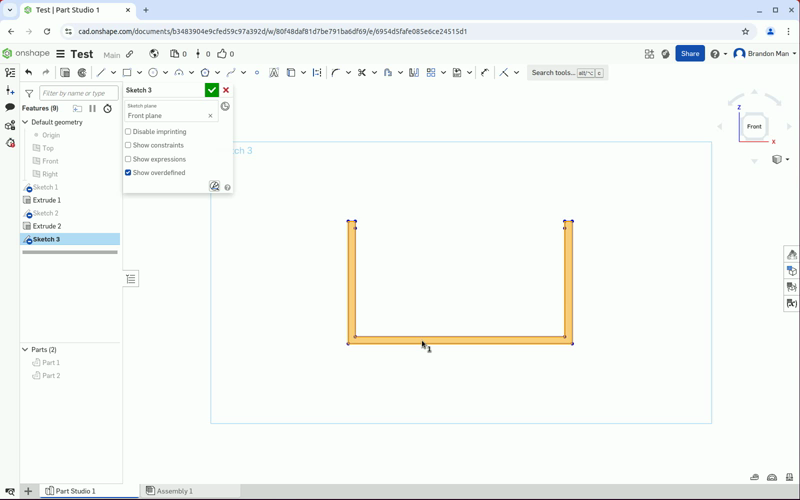
mouse_move(73, 352)
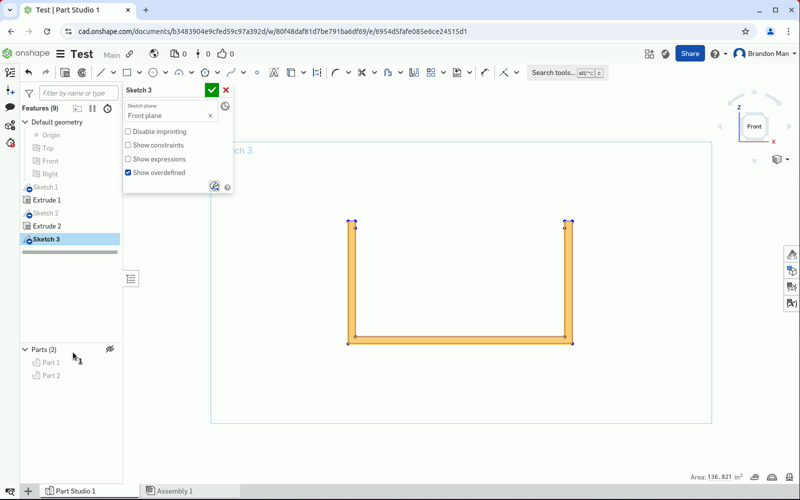
key(shift+y)
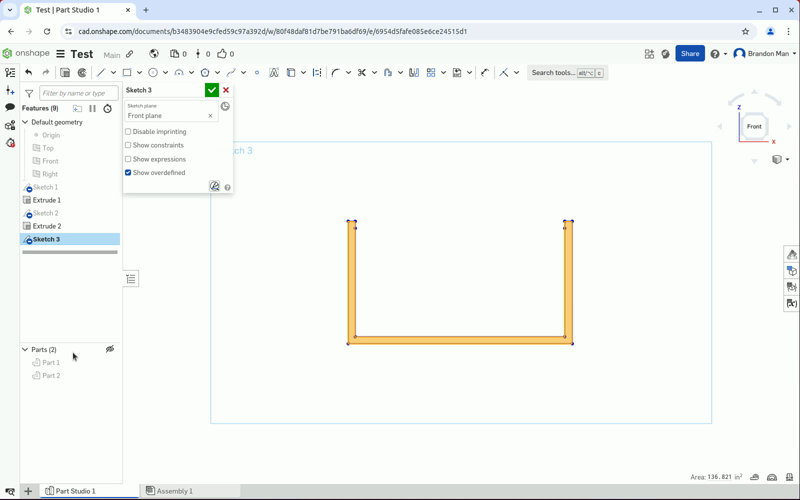
key(shift+e)
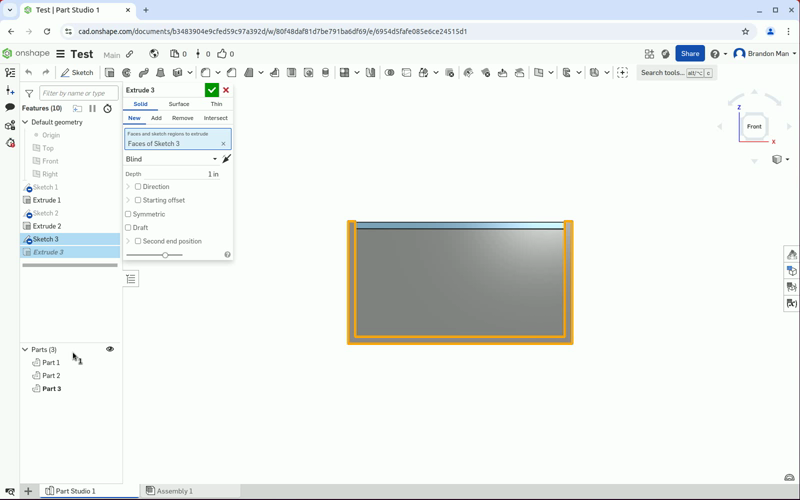
mouse_move(143, 106)
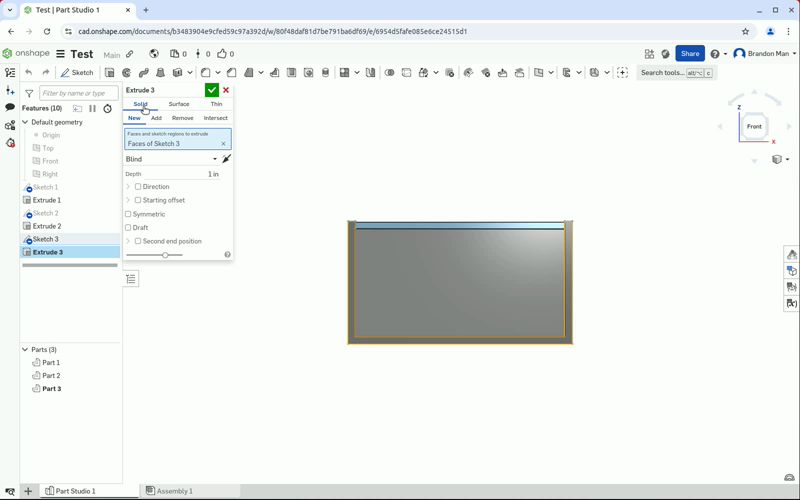
click(143, 106)
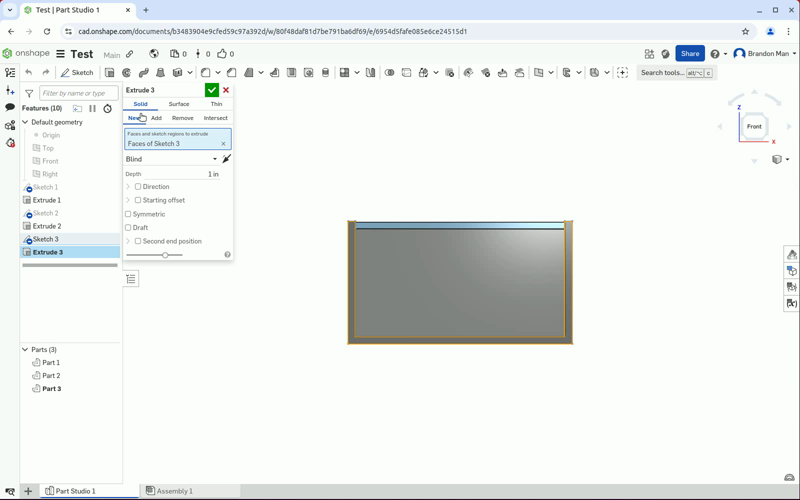
mouse_move(137, 120)
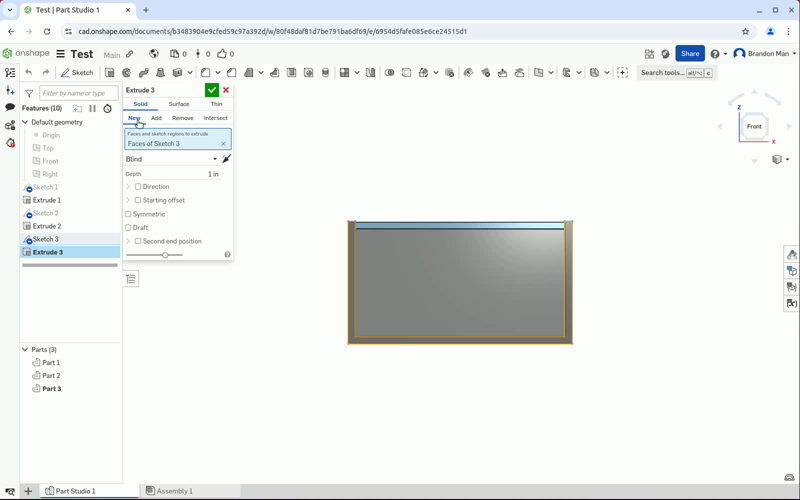
click(137, 120)
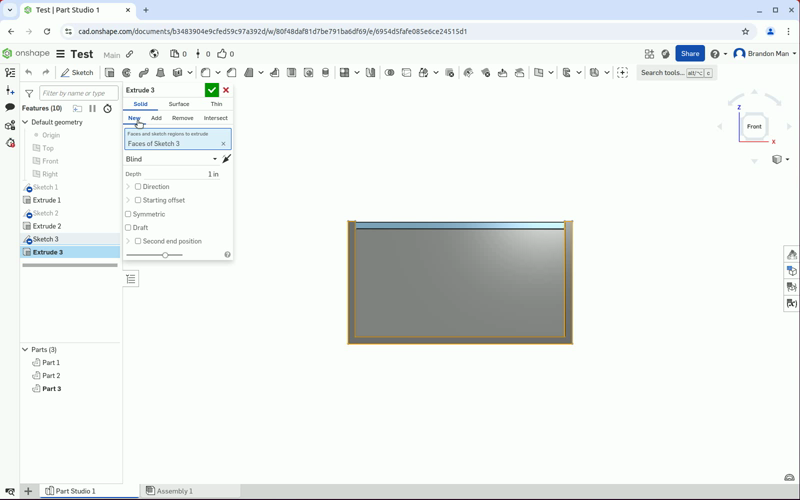
key(tab, 4)
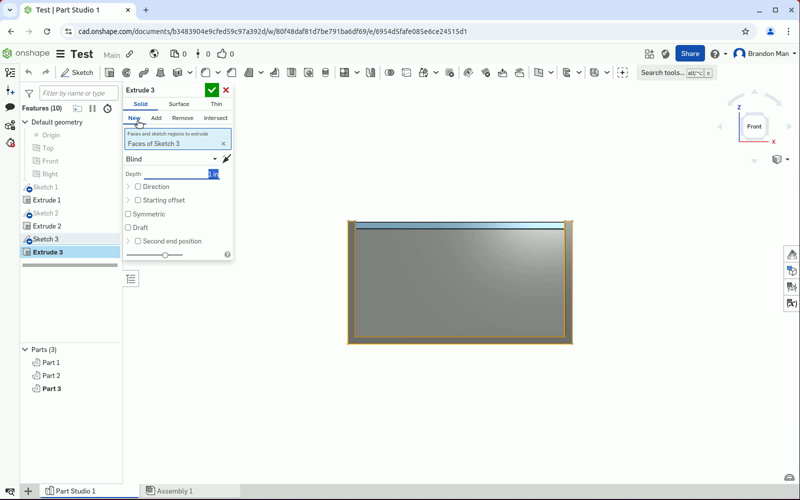
text(1.444)
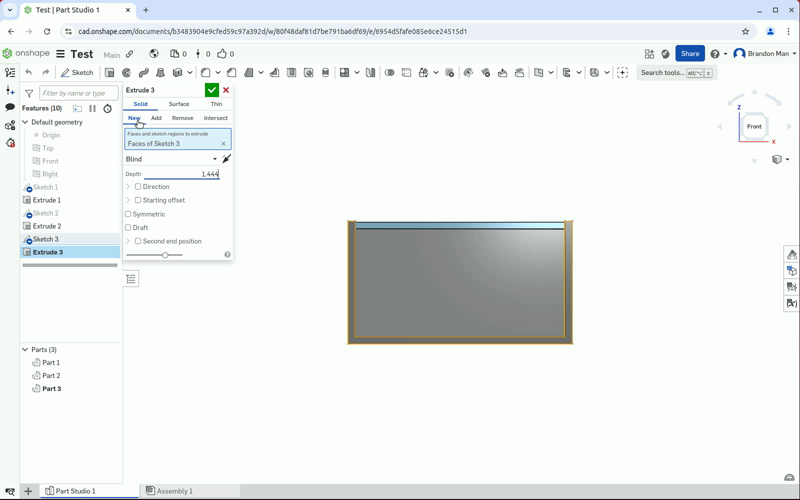
key(enter)
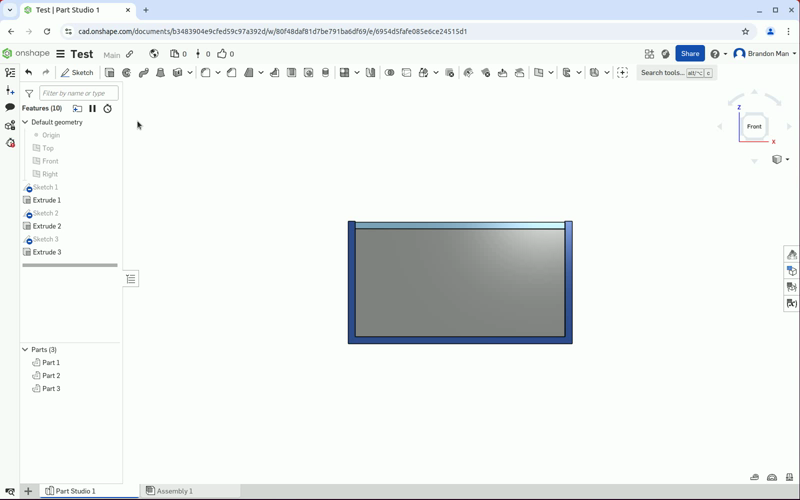
key(shift+h)
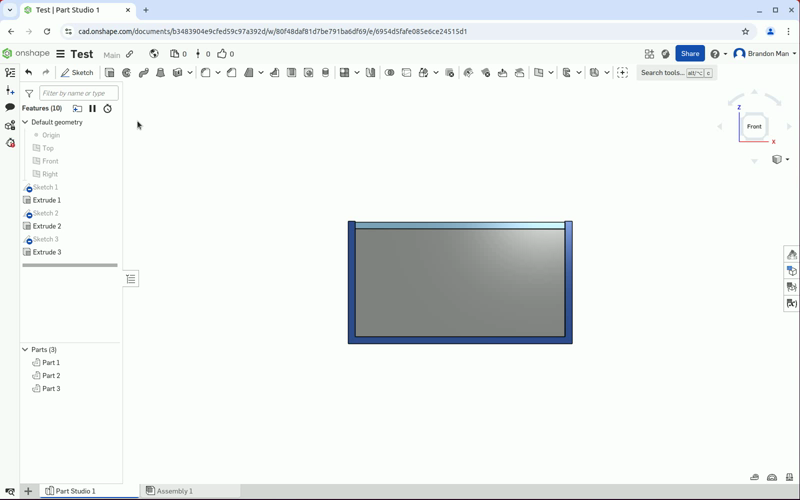
key(shift+h)
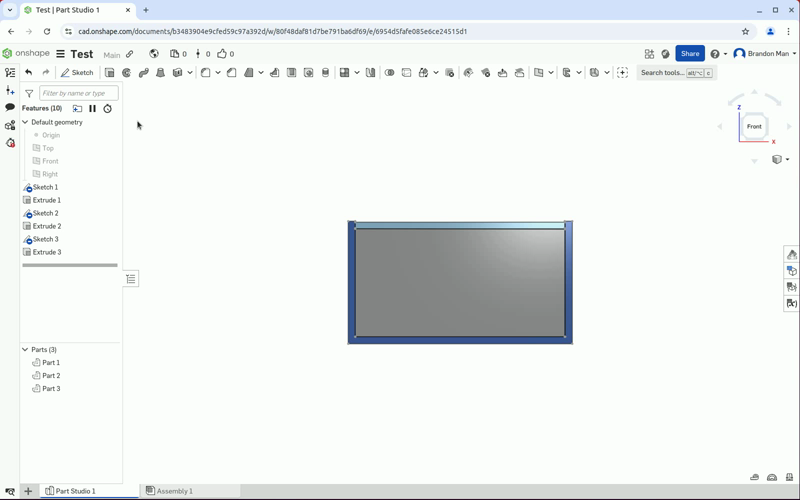
key(shift+7)
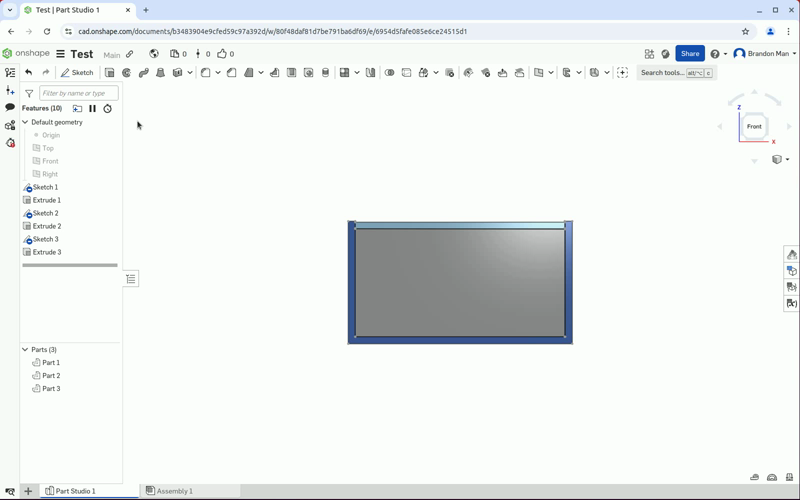
key(left, 2)
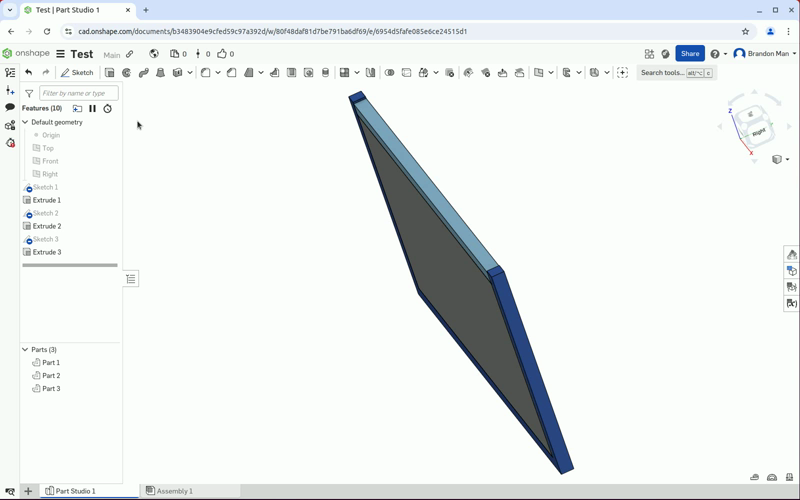
key(down, 2)
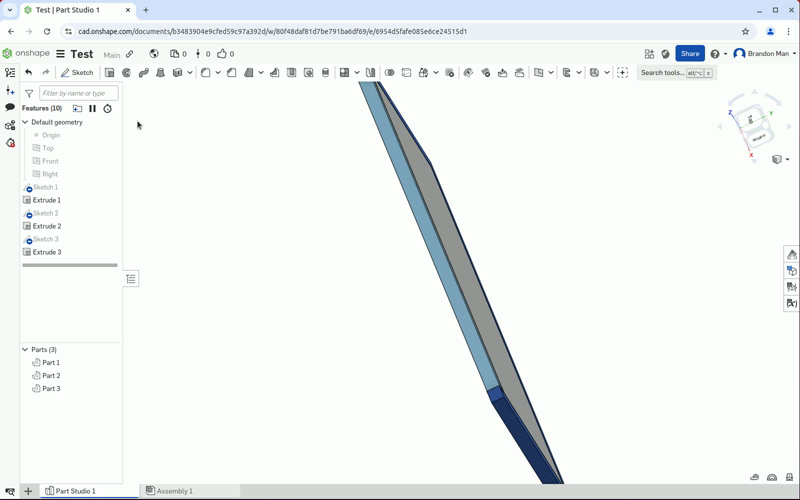
key(up, 2)
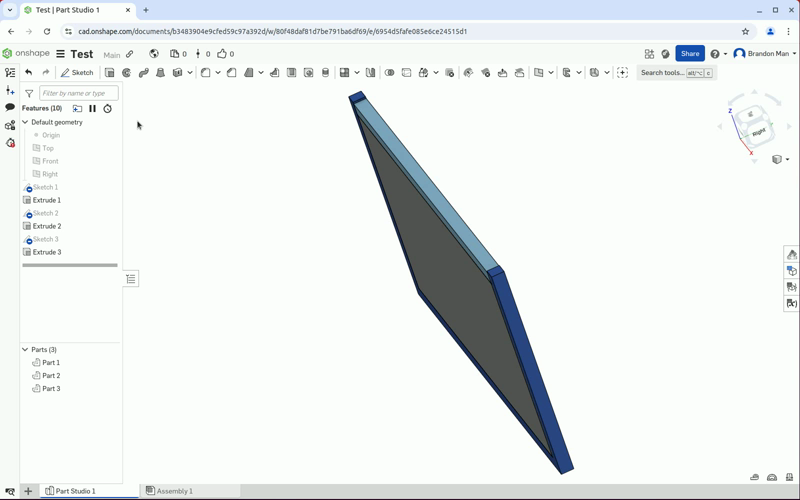
key(right, 2)
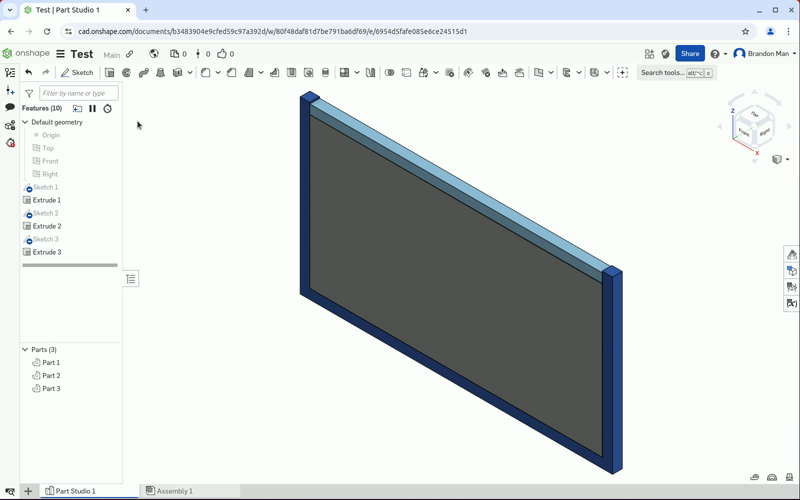
mouse_move(73, 189)
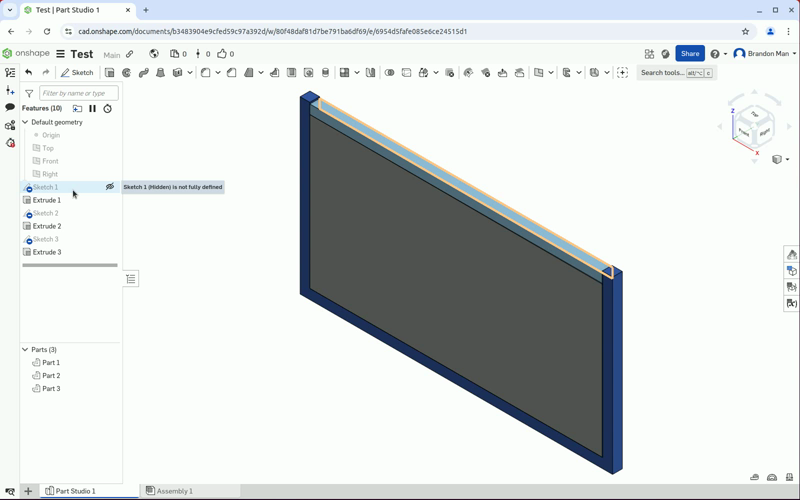
click(73, 189)